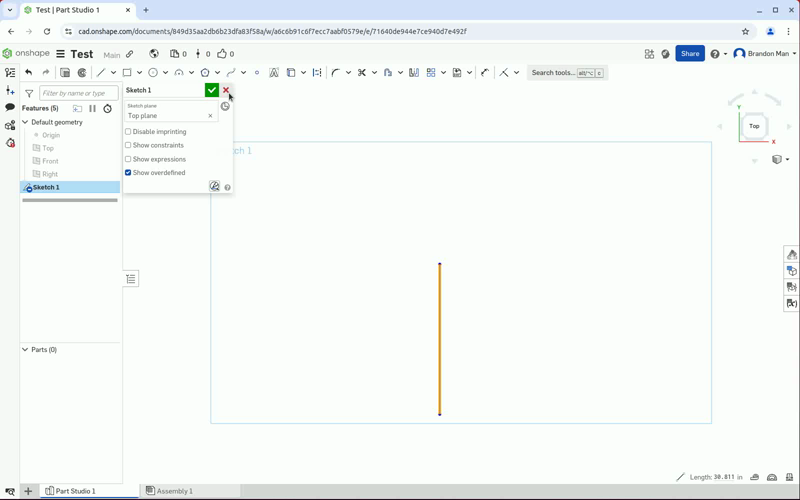
key(shift+h)
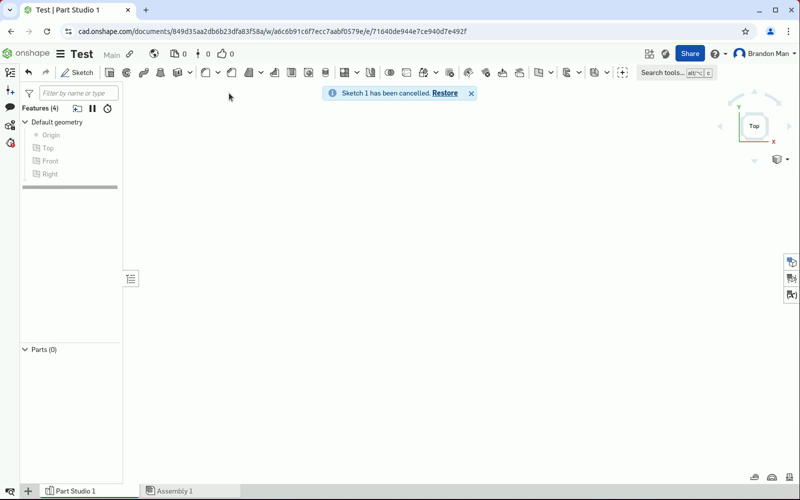
mouse_move(73, 352)
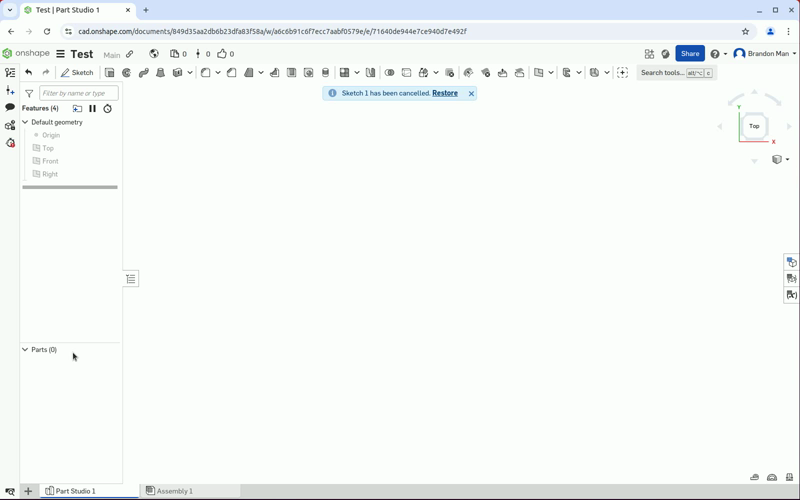
key(y)
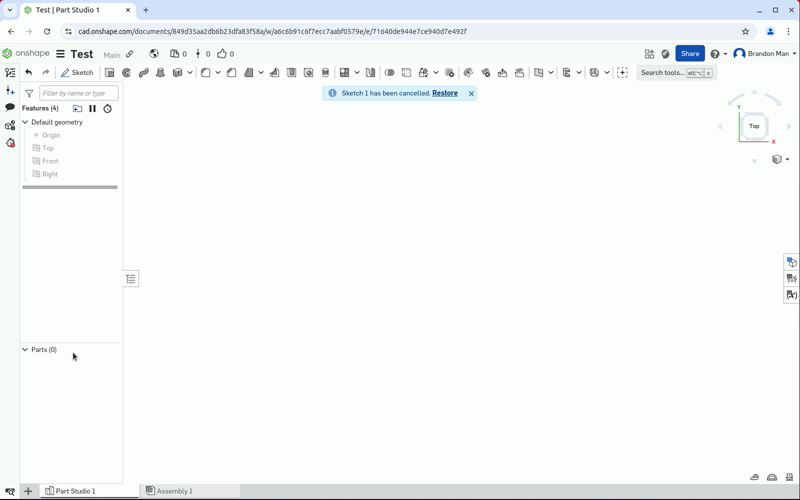
key(shift+p)
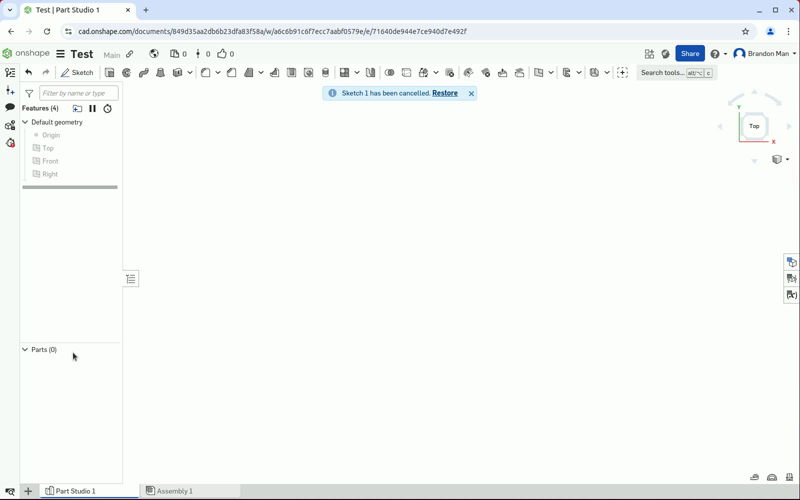
key(space)
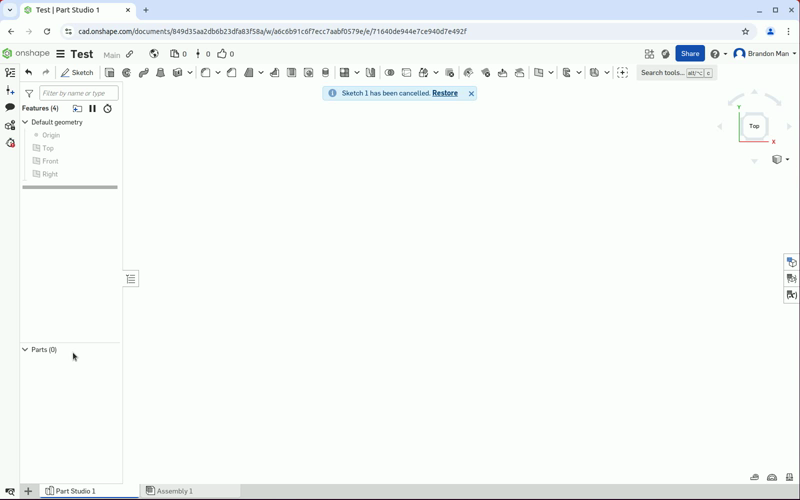
key_down(shift)
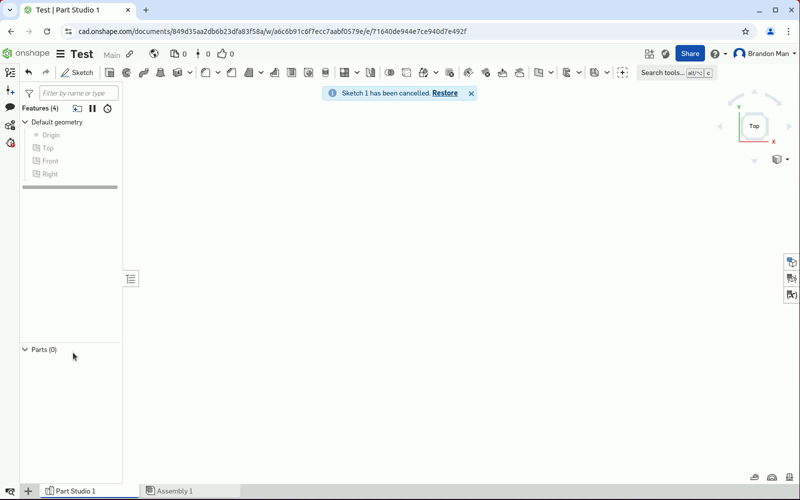
key(up)
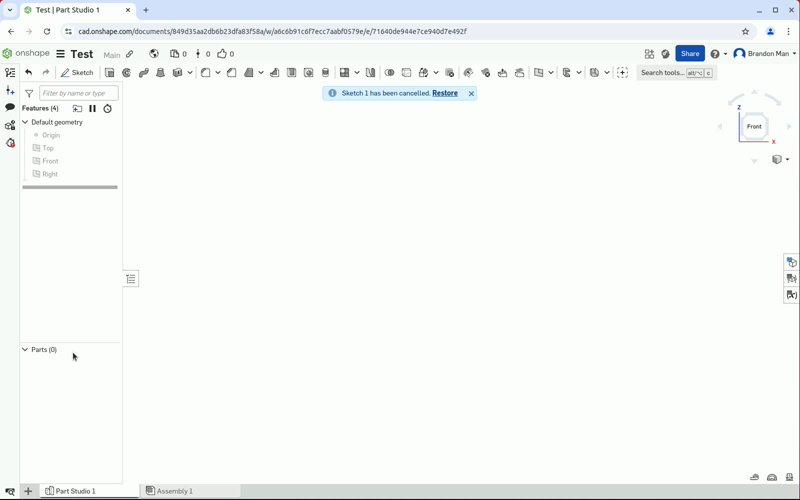
key_up(shift)
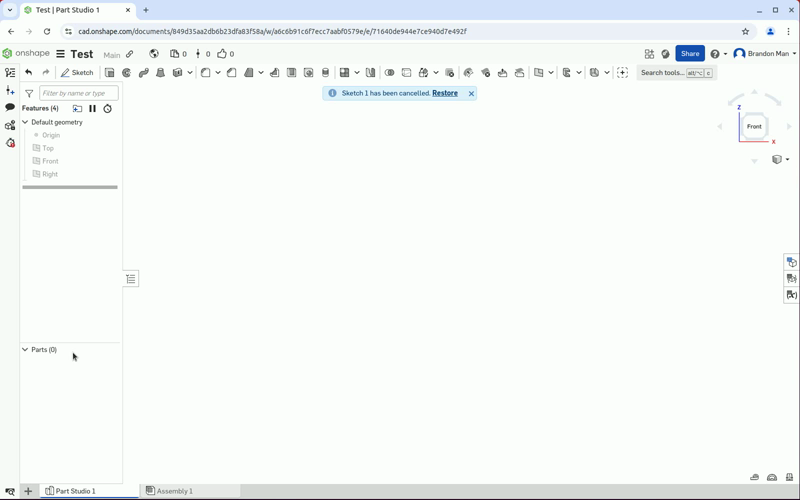
mouse_move(73, 352)
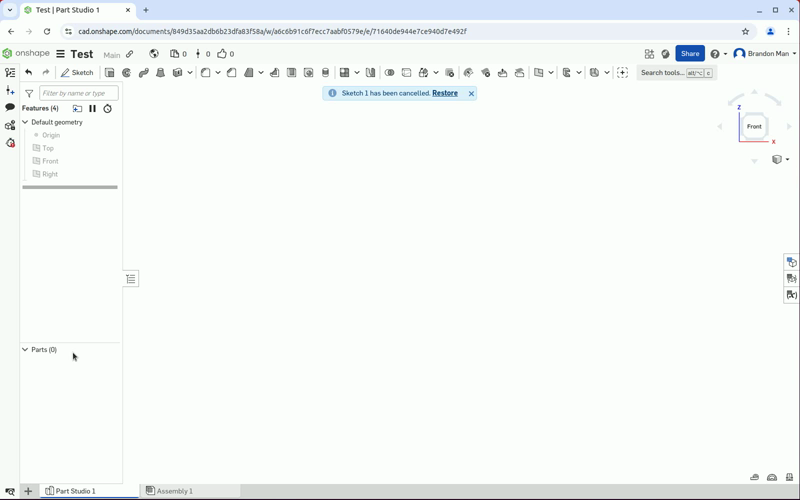
key(shift+y)
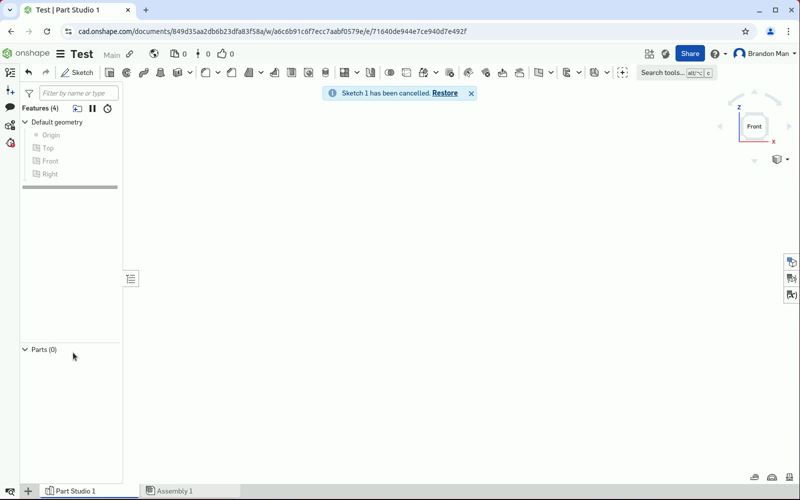
key(shift+s)
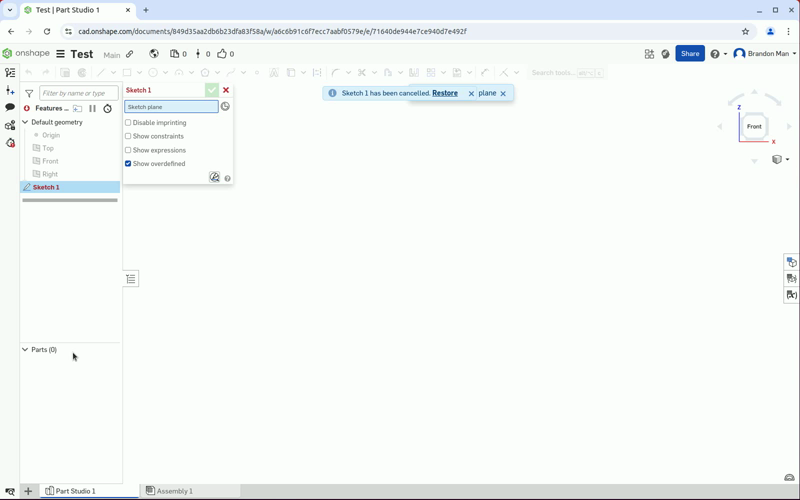
mouse_move(73, 163)
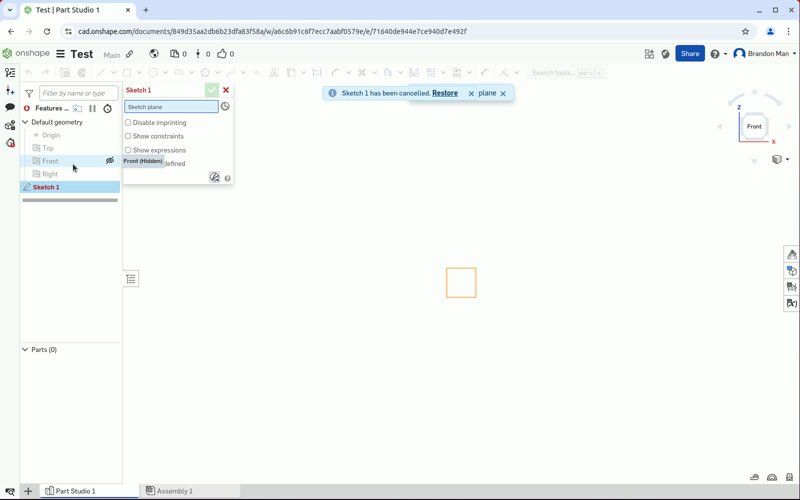
click(73, 163)
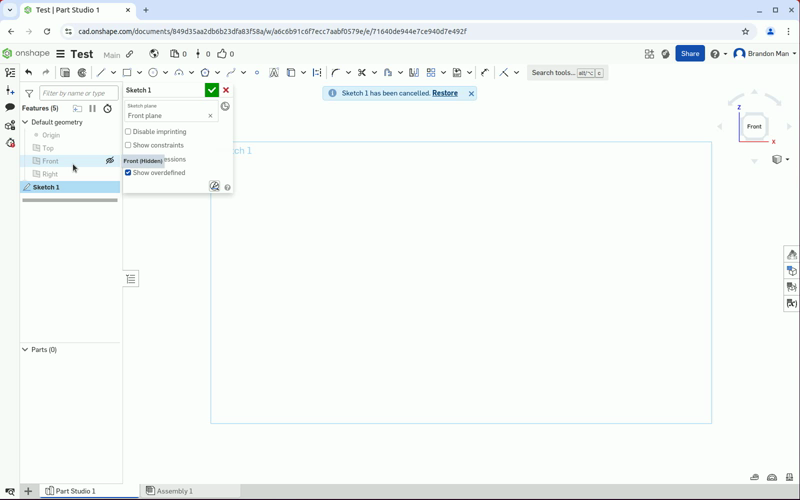
mouse_move(73, 352)
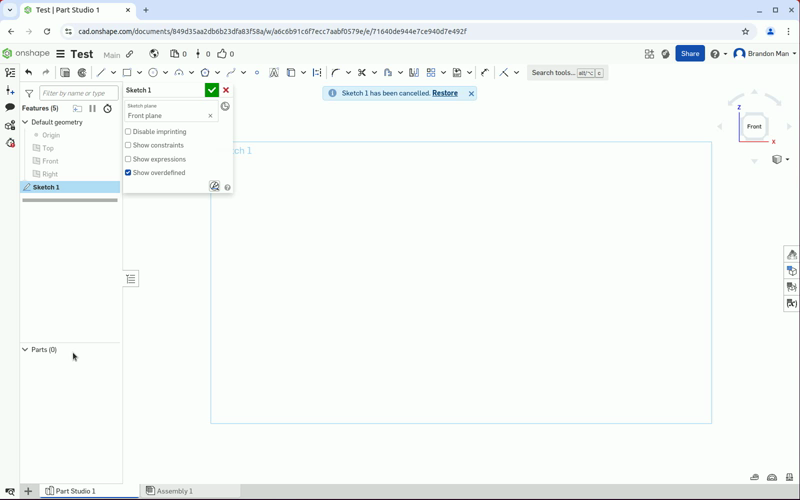
key(y)
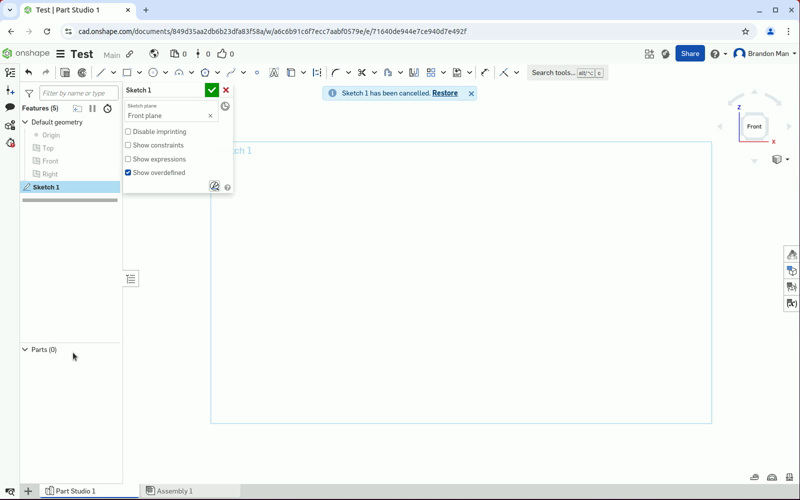
key(l)
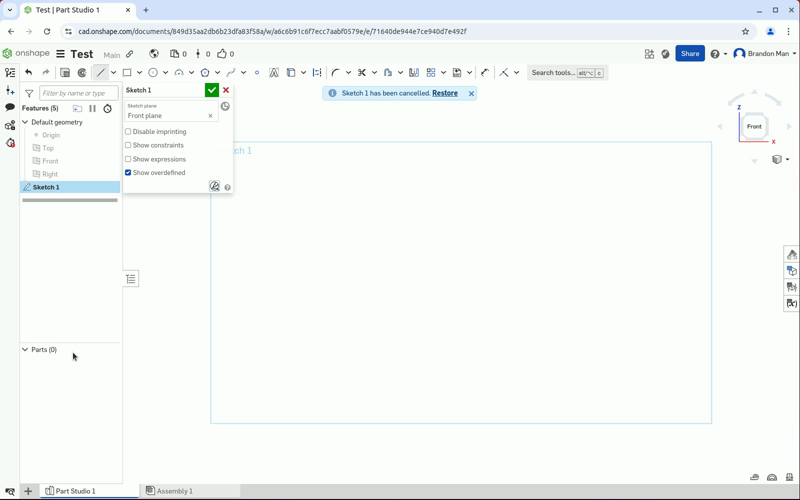
key_down(shift)
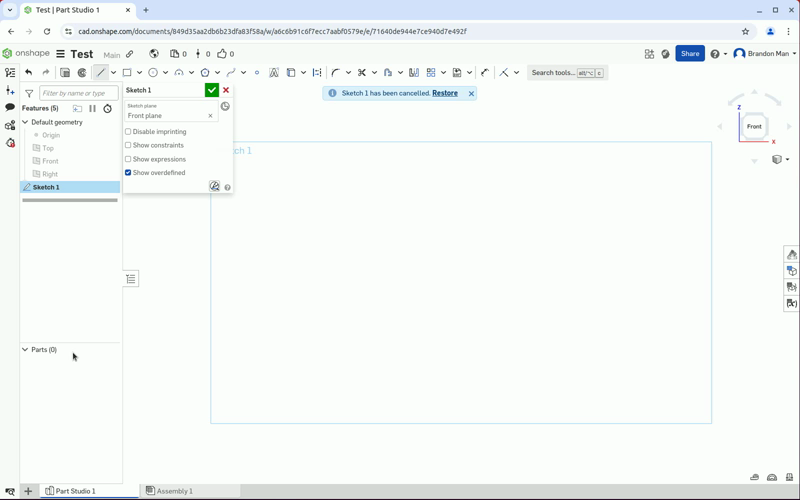
mouse_move(460, 282)
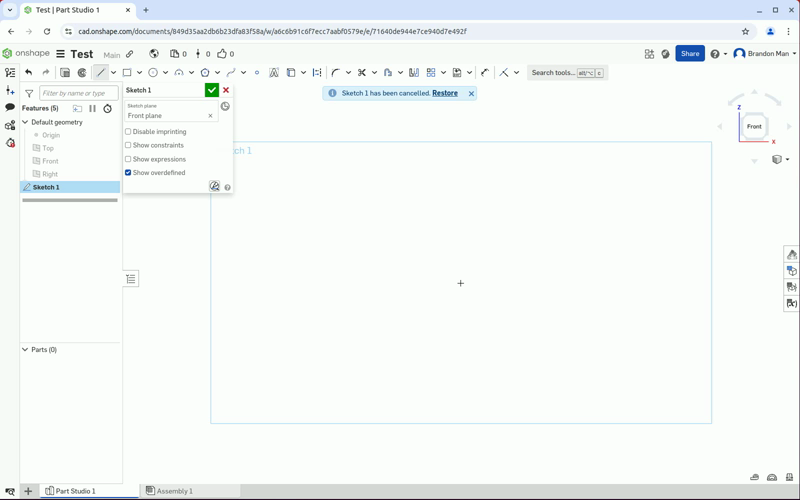
click(460, 282)
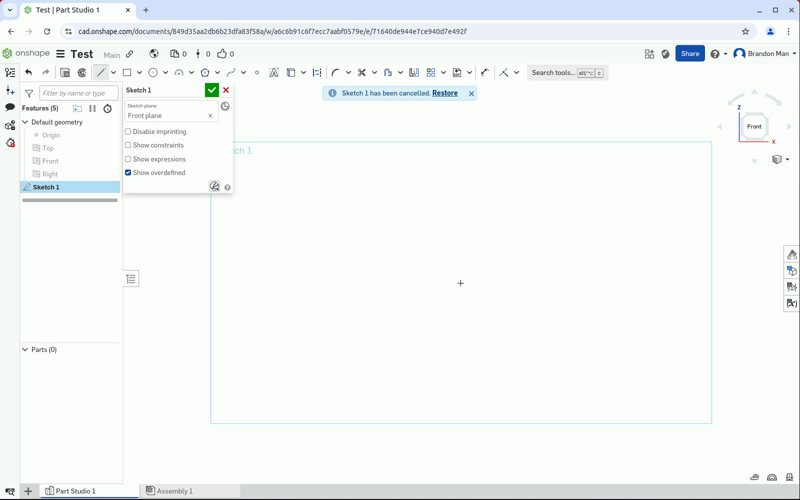
key_up(shift)
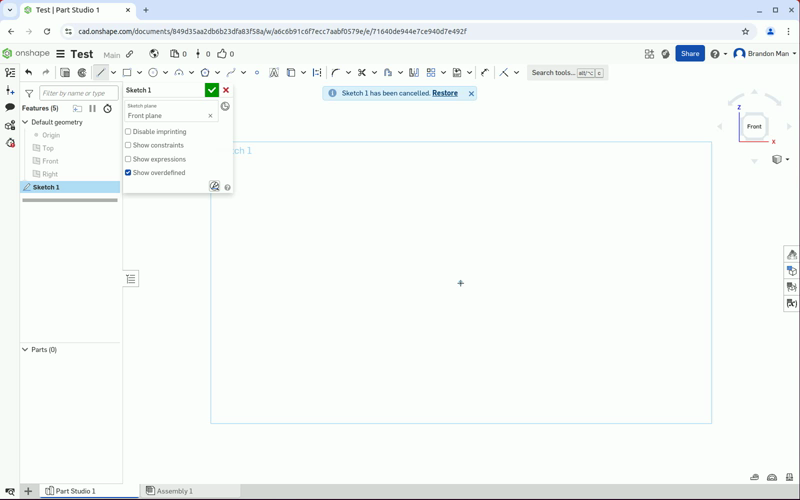
key_down(shift)
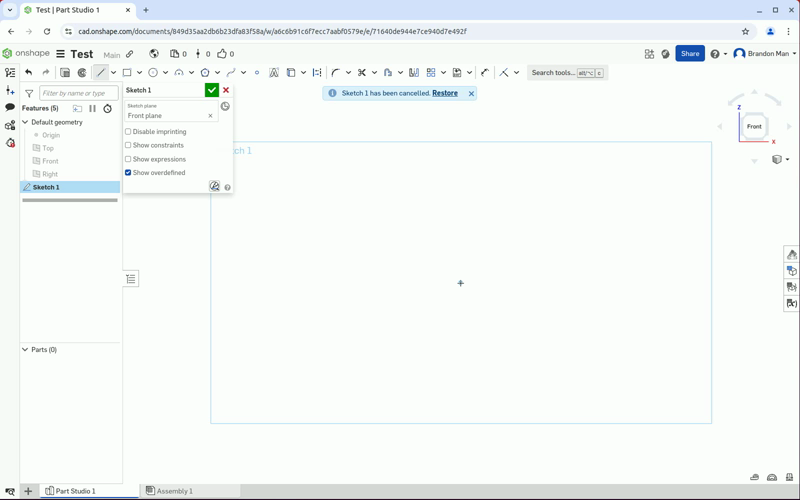
mouse_move(490, 282)
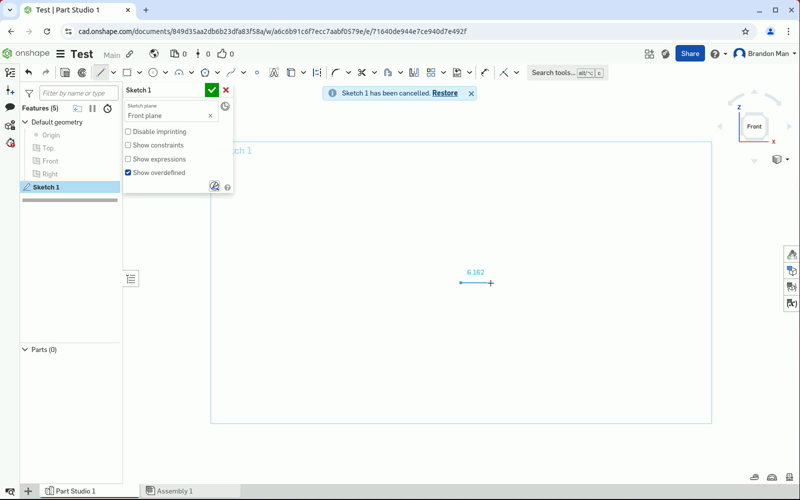
mouse_move(501, 282)
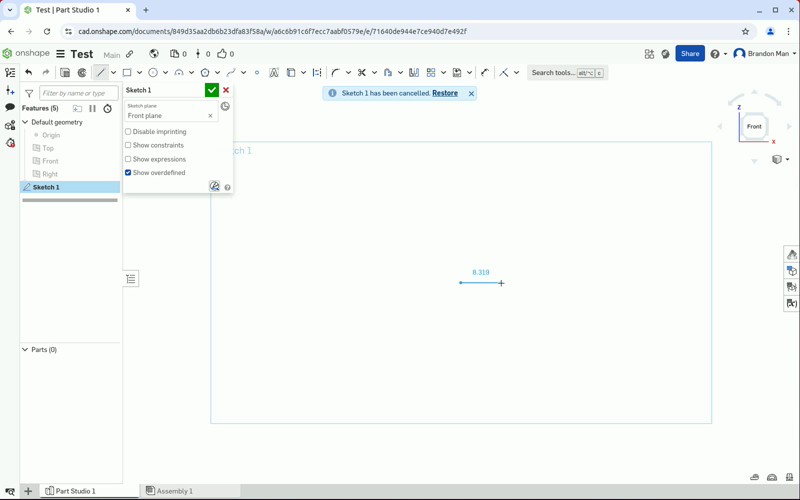
click(501, 282)
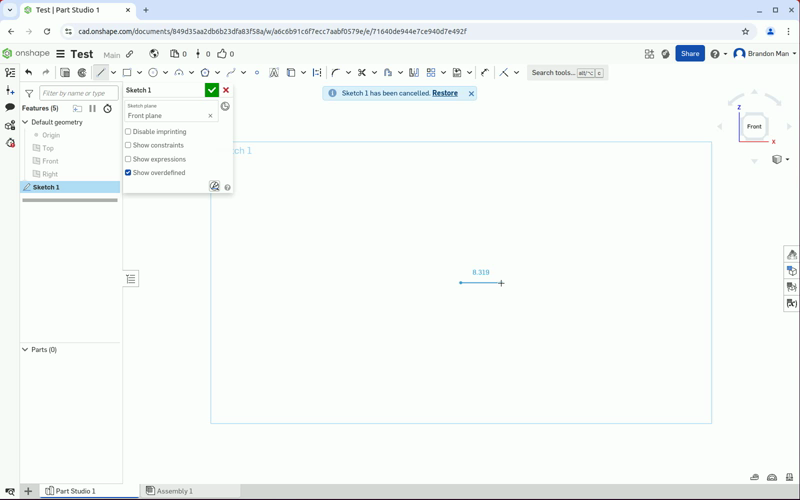
key_up(shift)
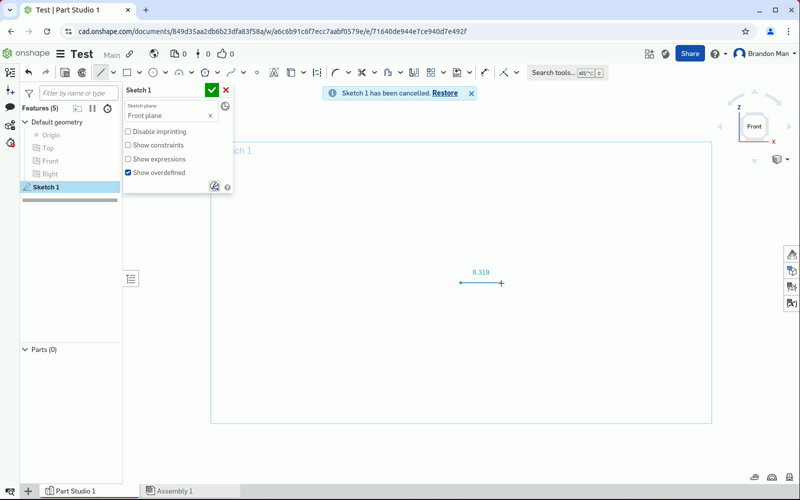
key_down(shift)
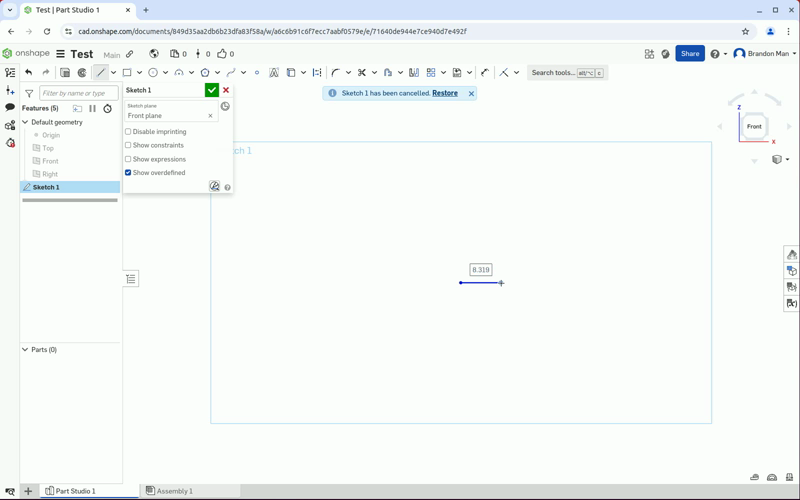
mouse_move(531, 282)
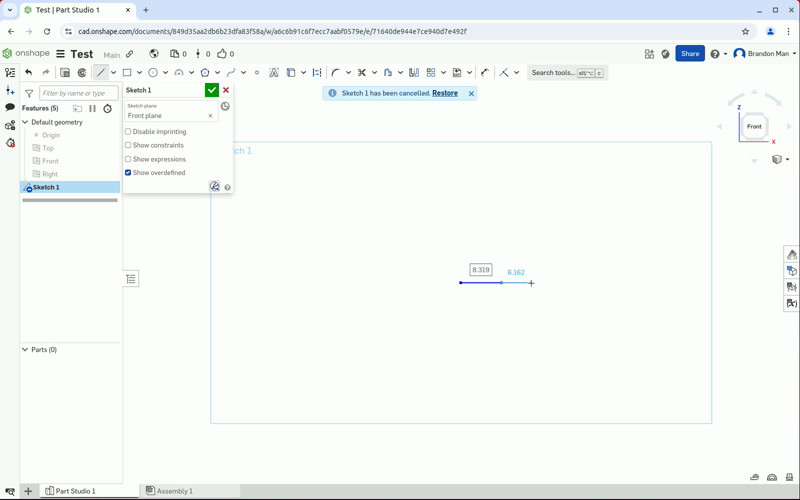
mouse_move(501, 242)
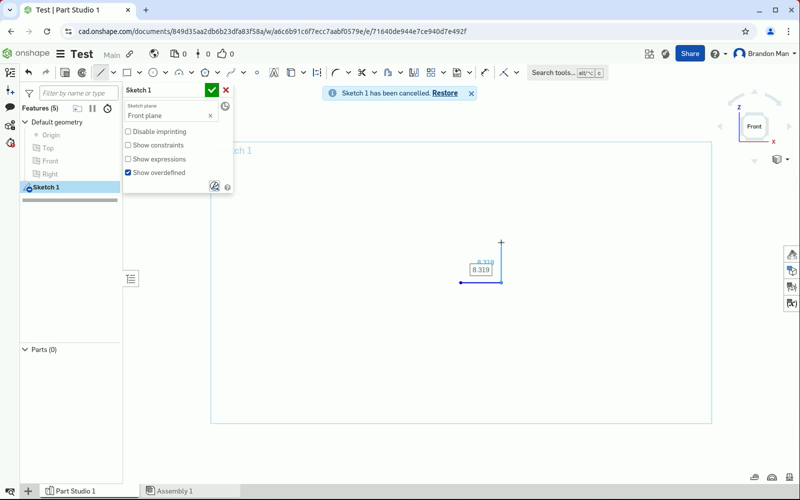
click(501, 242)
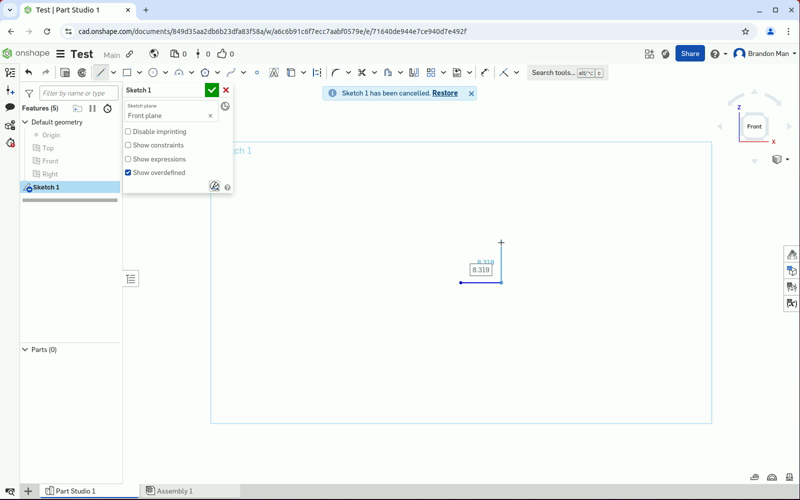
key_up(shift)
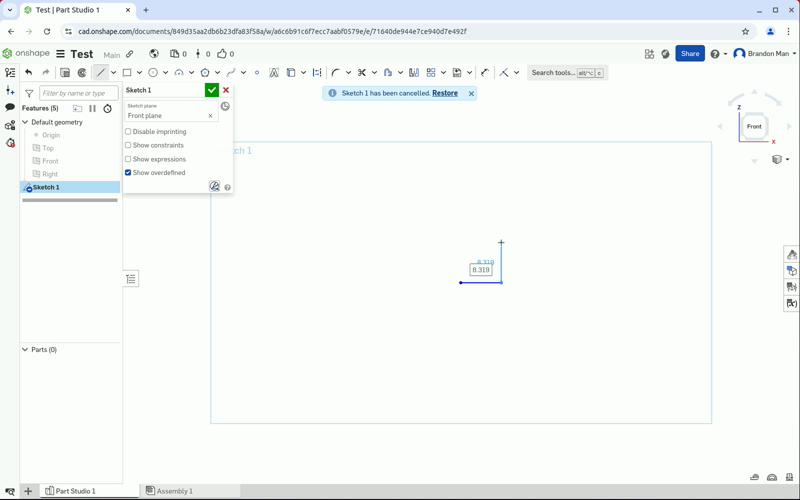
key_down(shift)
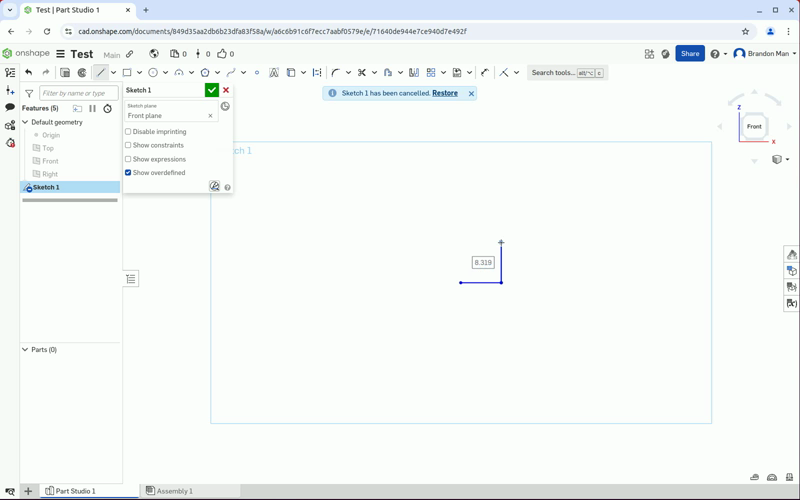
mouse_move(531, 242)
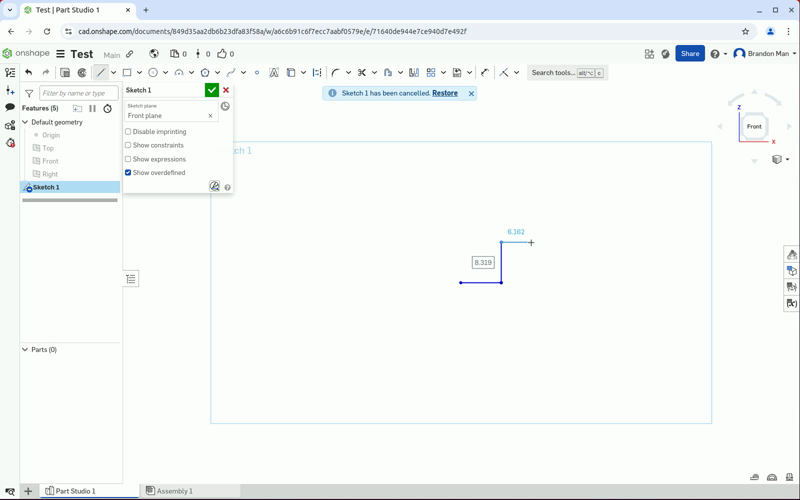
mouse_move(460, 242)
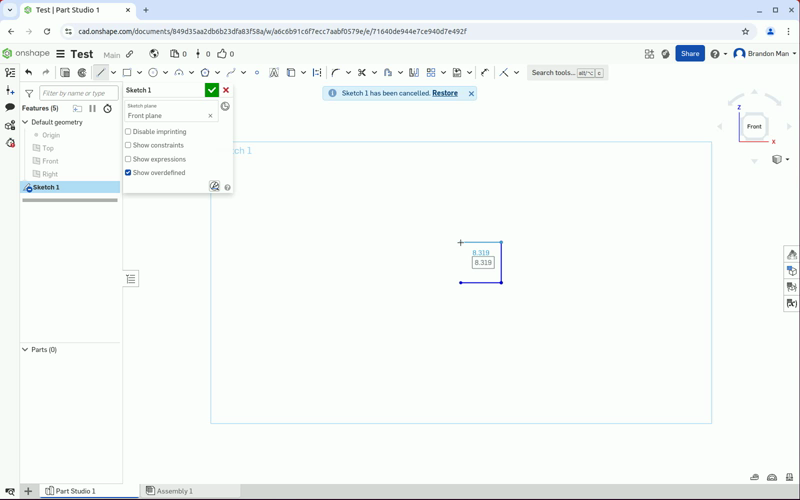
click(460, 242)
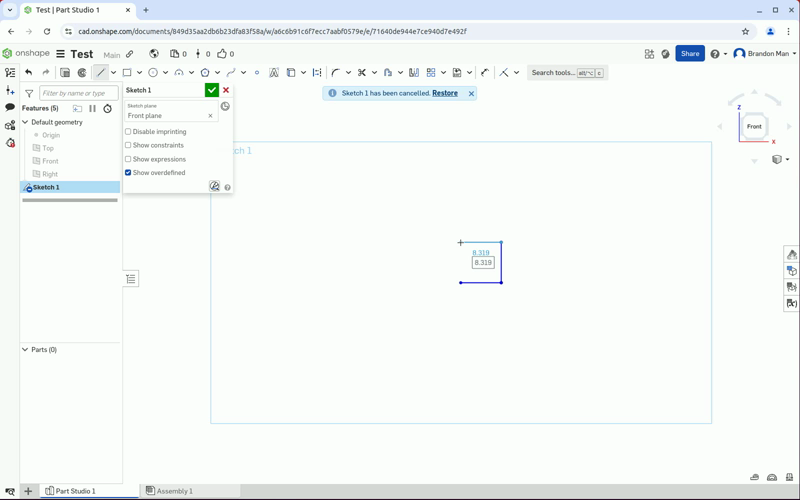
key_up(shift)
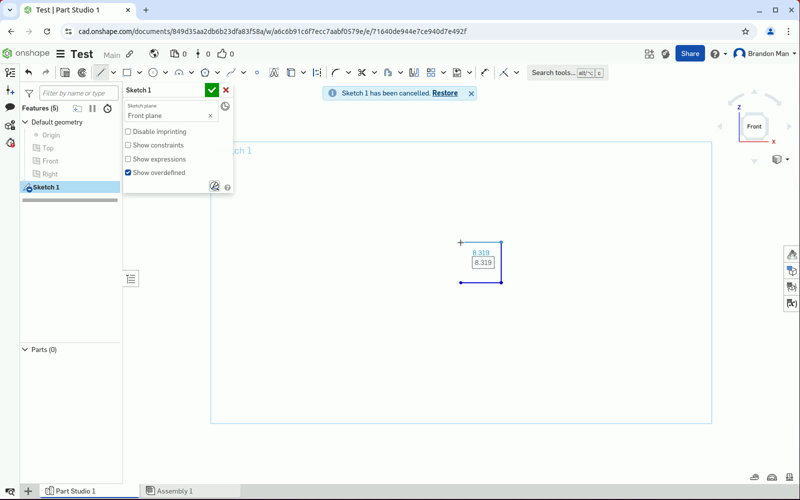
mouse_move(490, 242)
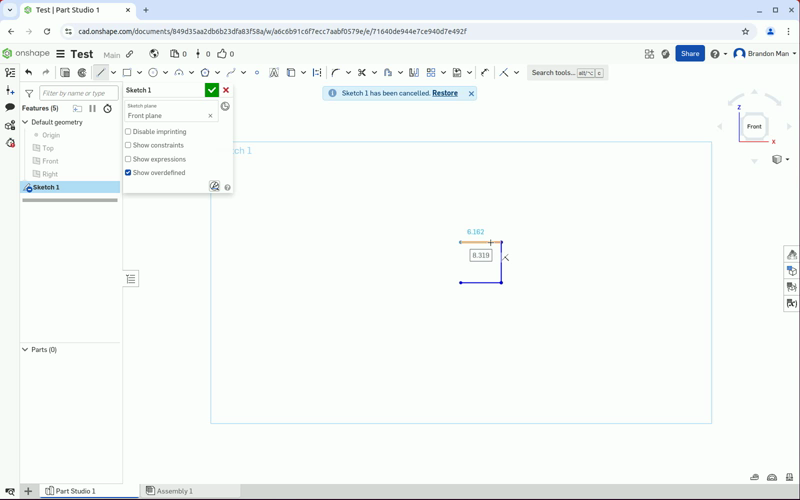
key_down(shift)
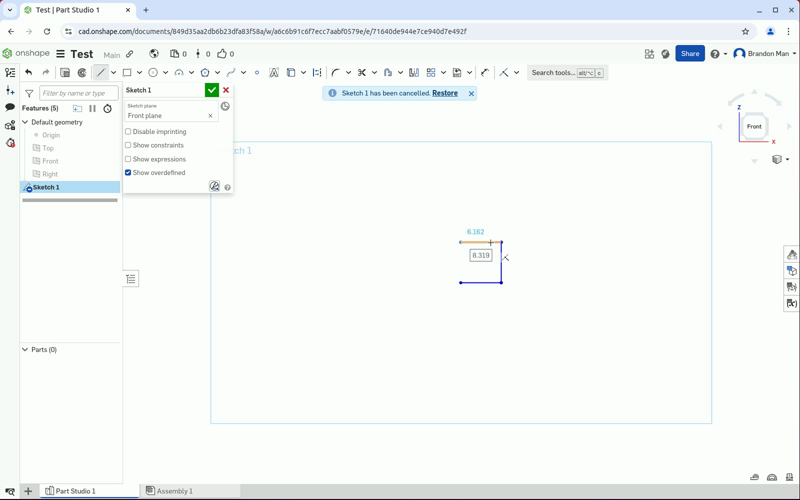
mouse_move(460, 282)
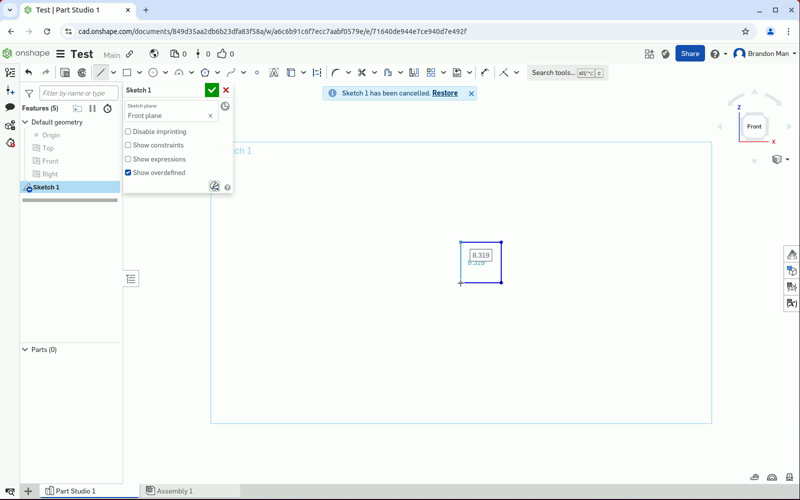
key_up(shift)
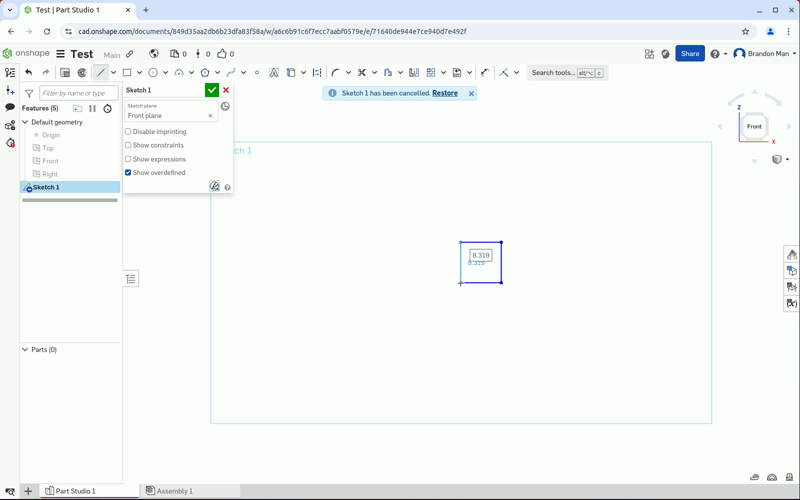
click(460, 282)
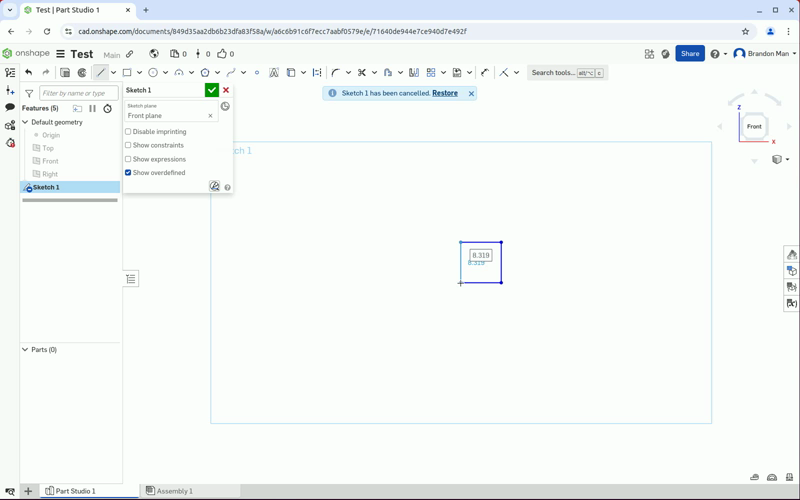
key(esc)
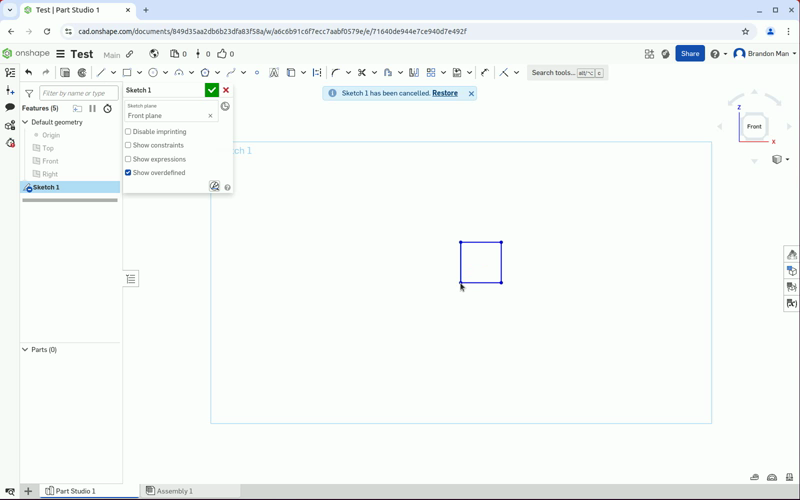
key(l)
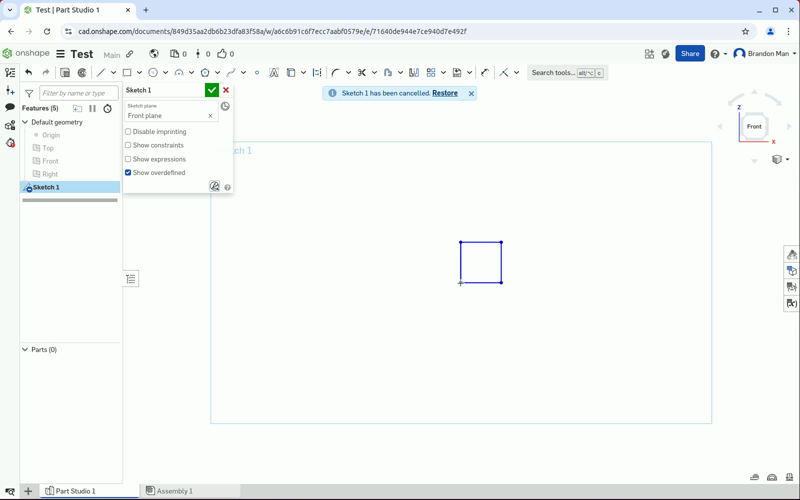
key_down(shift)
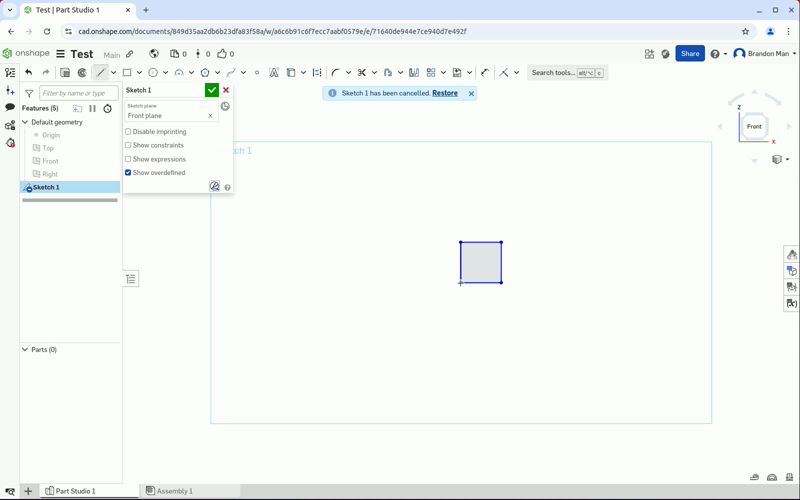
mouse_move(463, 280)
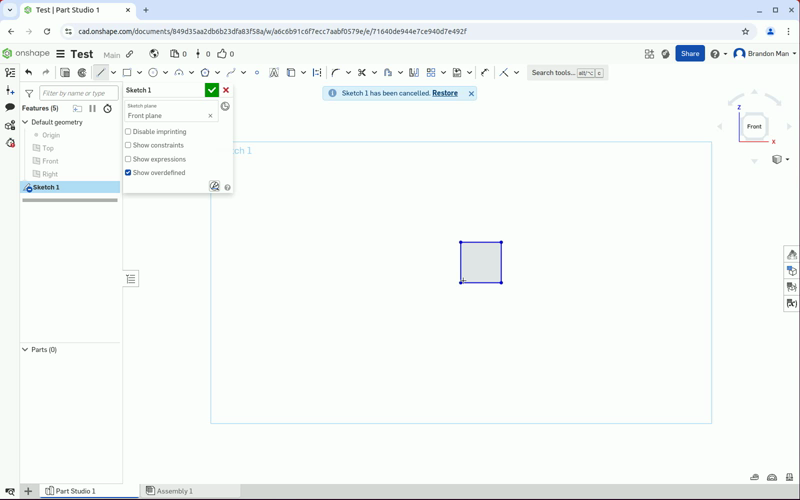
scroll(6)
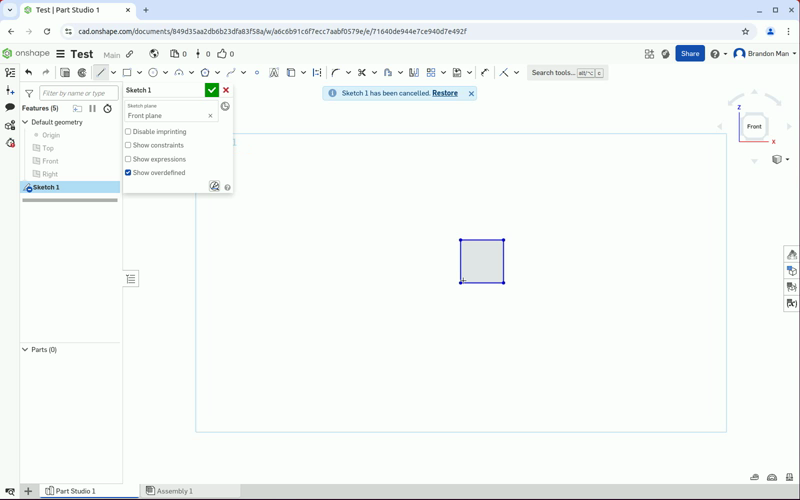
scroll(6)
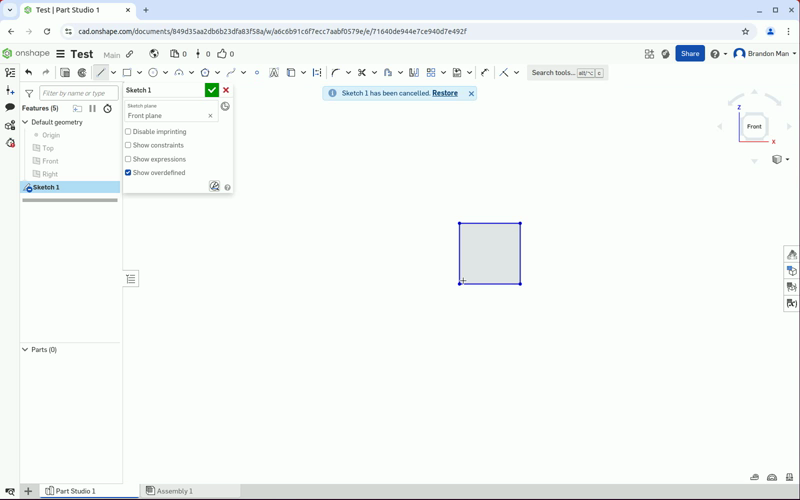
scroll(6)
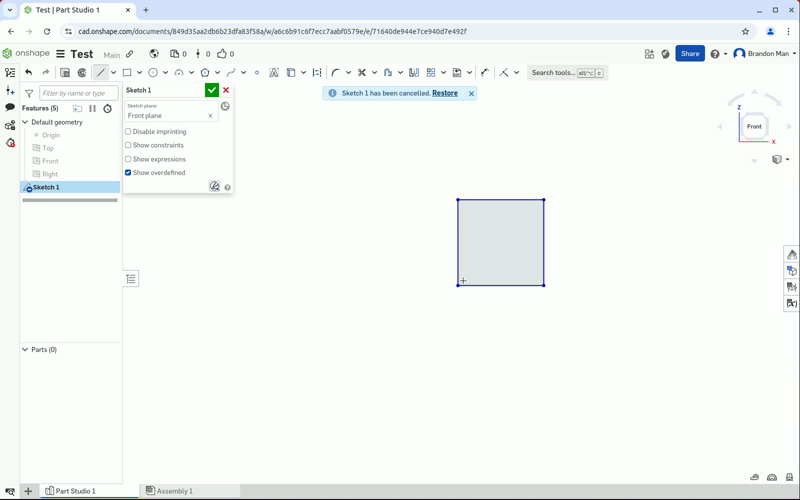
scroll(6)
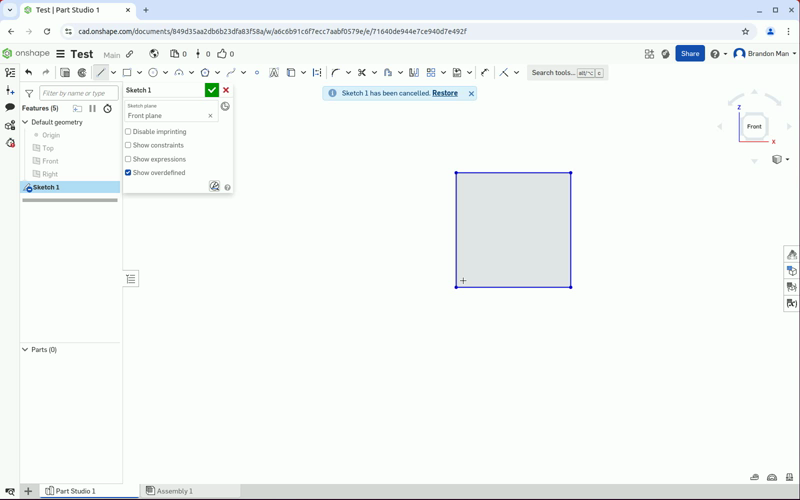
scroll(6)
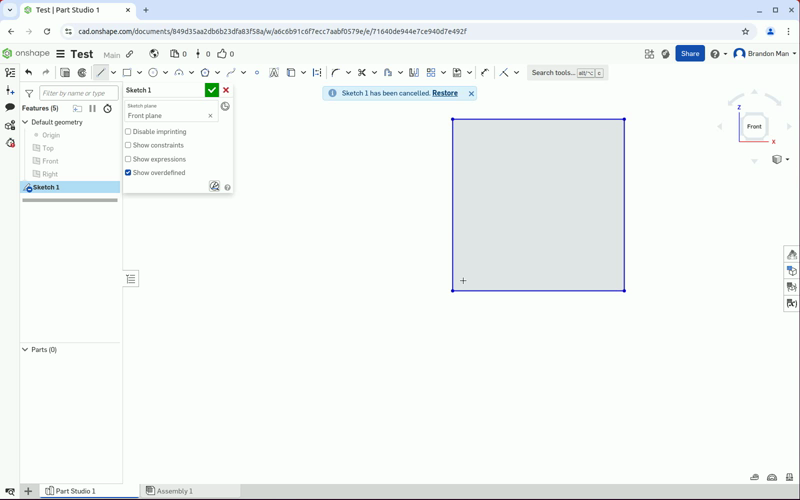
scroll(6)
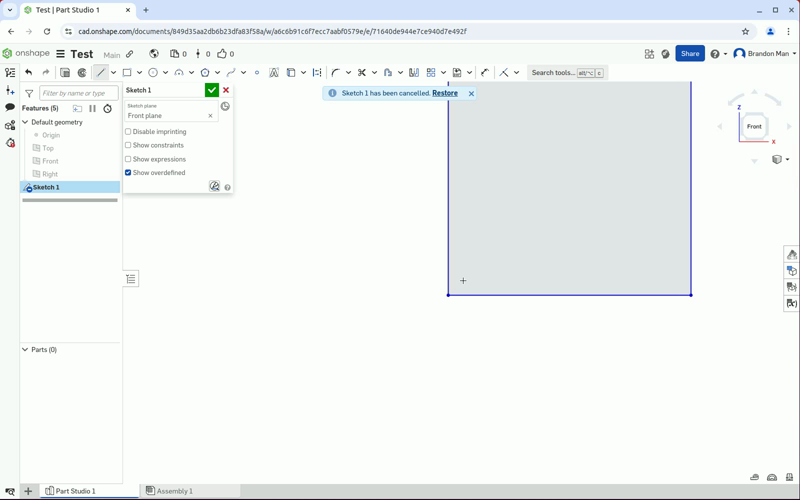
scroll(6)
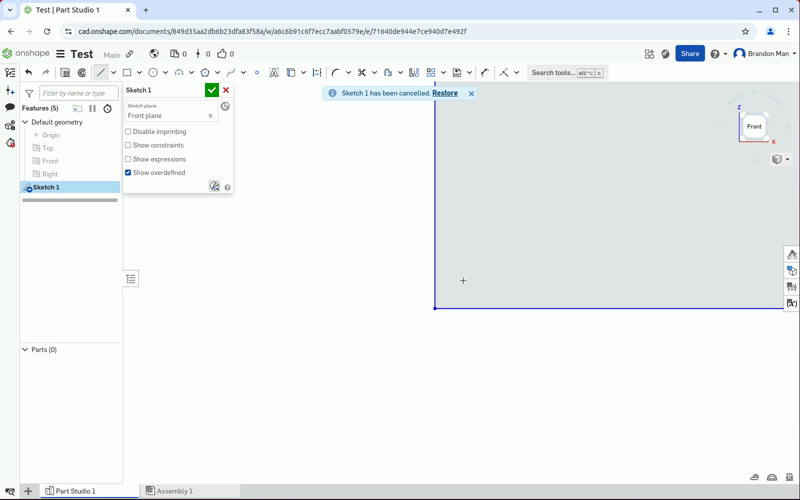
click(463, 280)
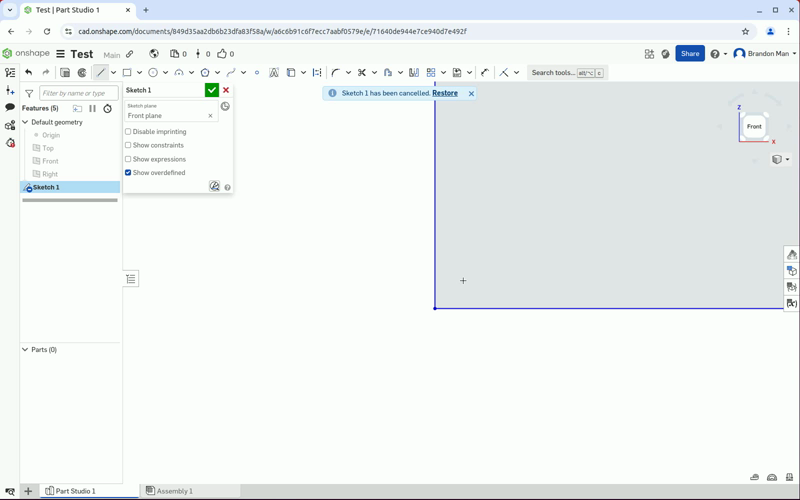
scroll(-6)
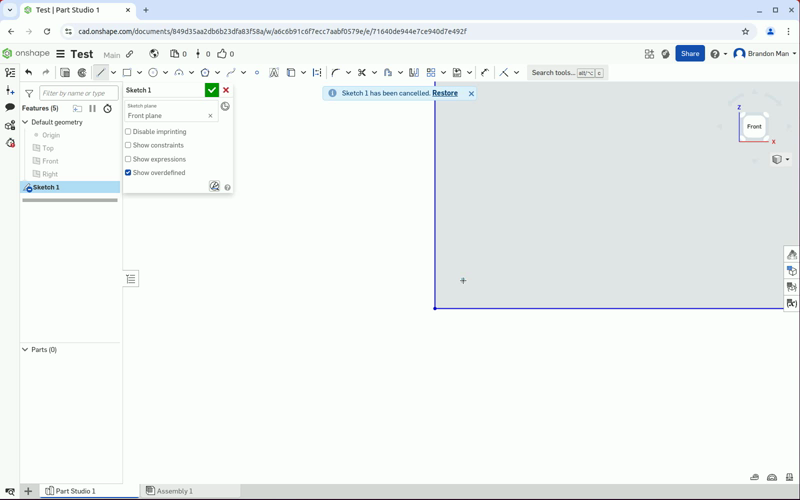
scroll(-6)
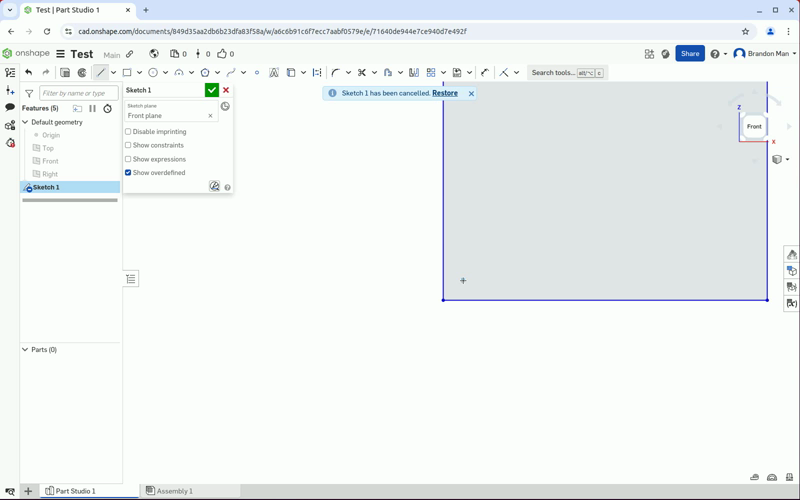
scroll(-6)
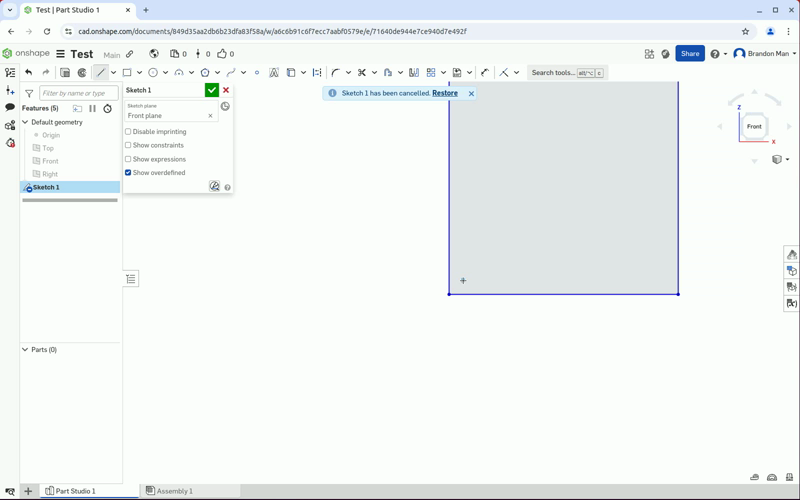
scroll(-6)
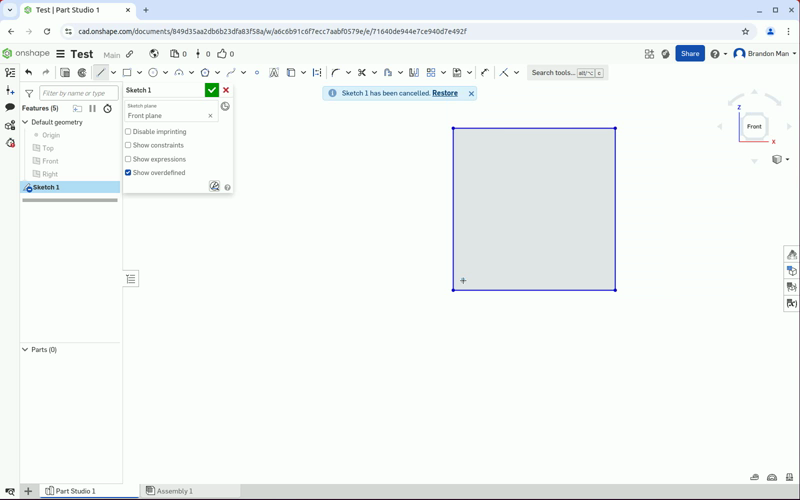
scroll(-6)
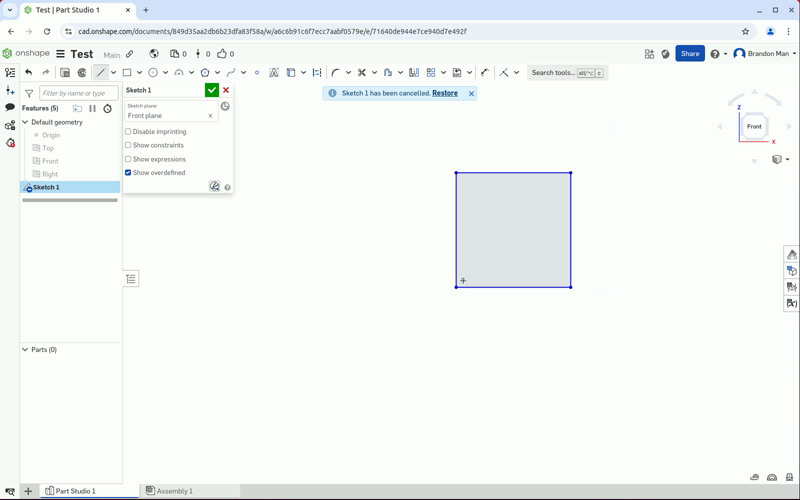
scroll(-6)
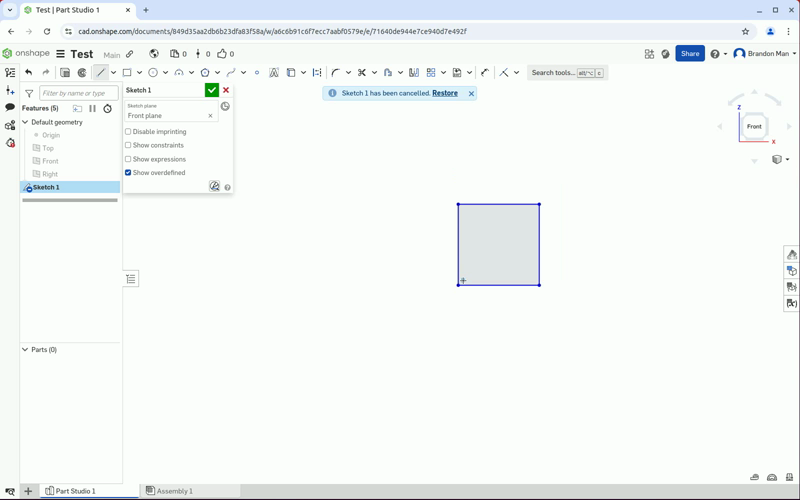
scroll(-6)
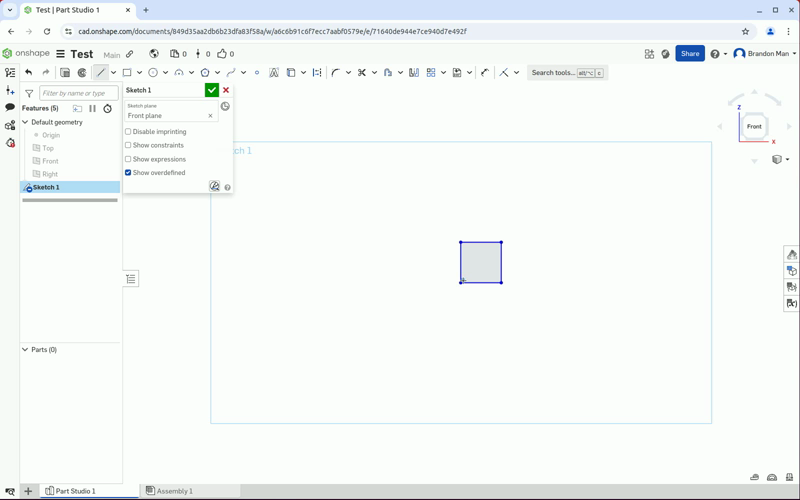
key_up(shift)
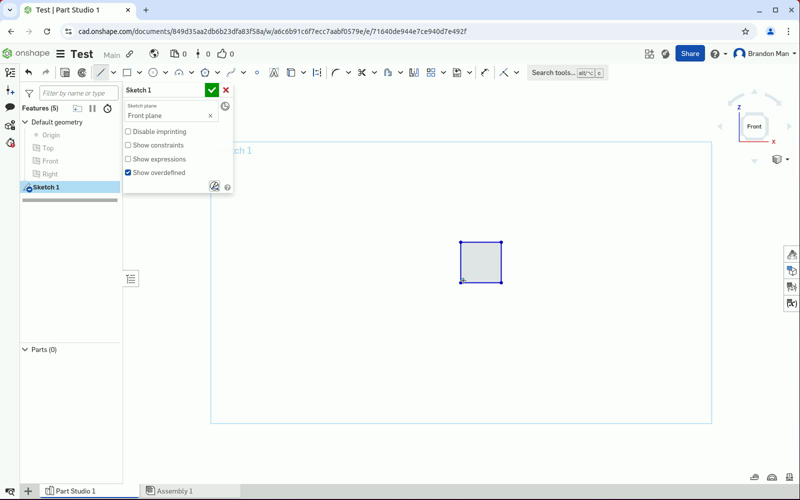
key_down(shift)
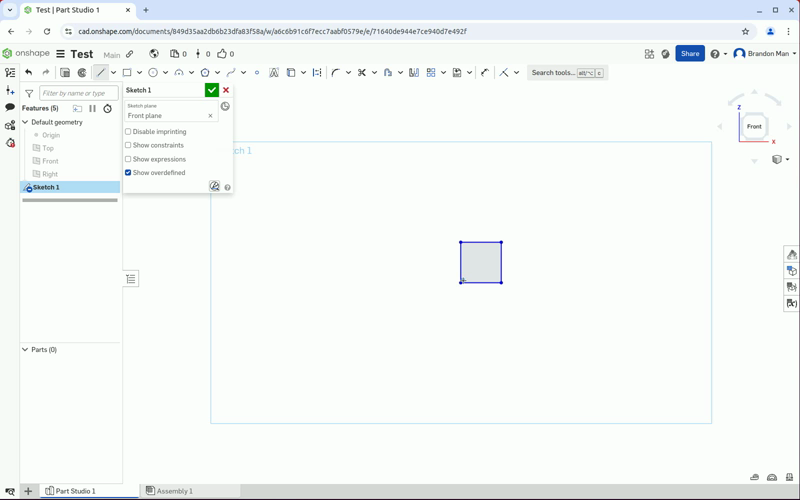
mouse_move(493, 280)
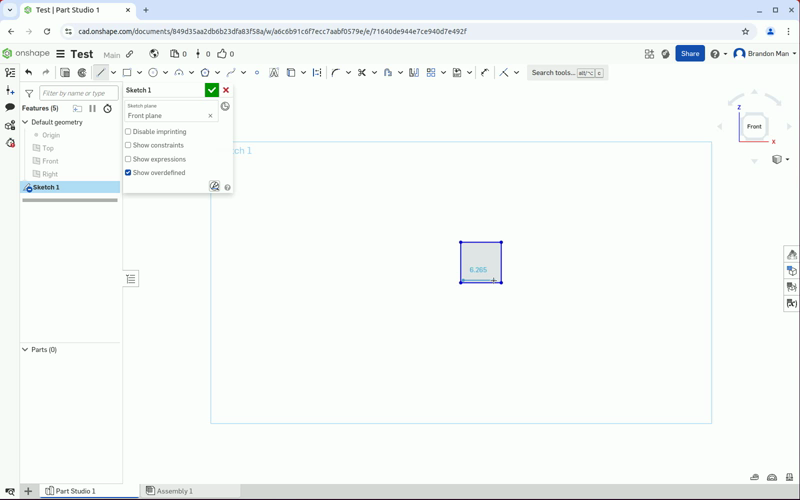
mouse_move(498, 280)
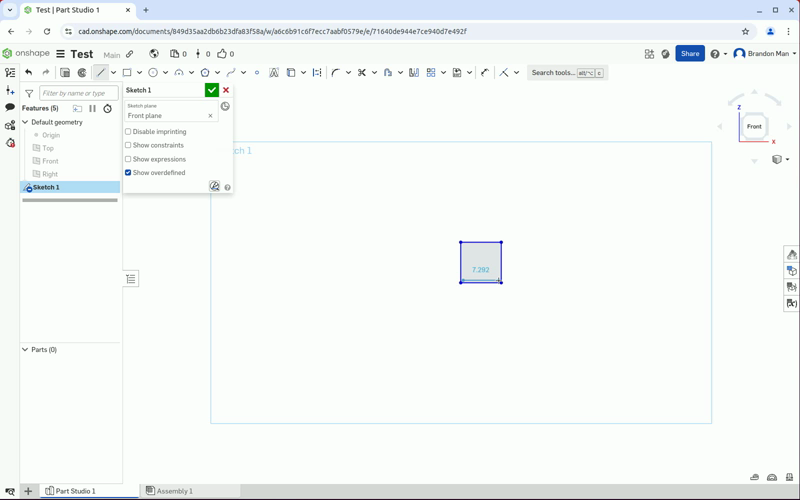
scroll(6)
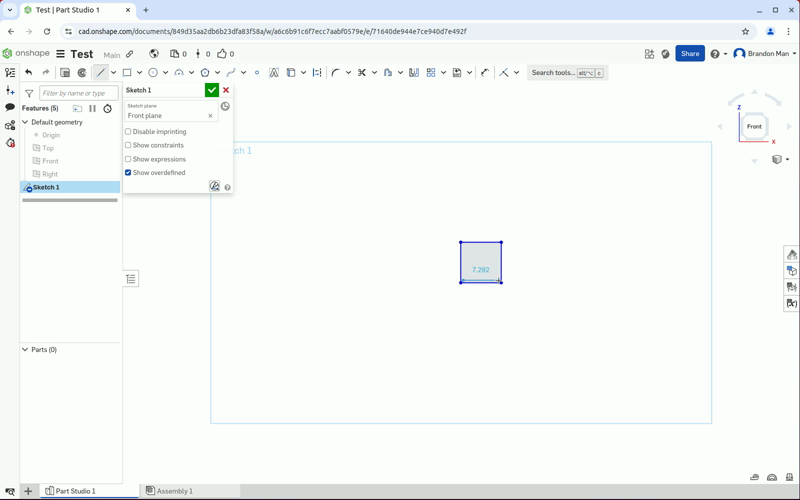
scroll(6)
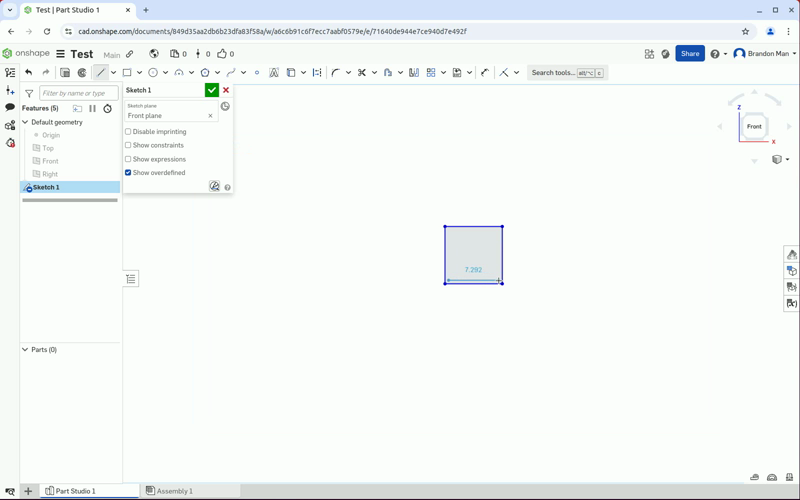
scroll(6)
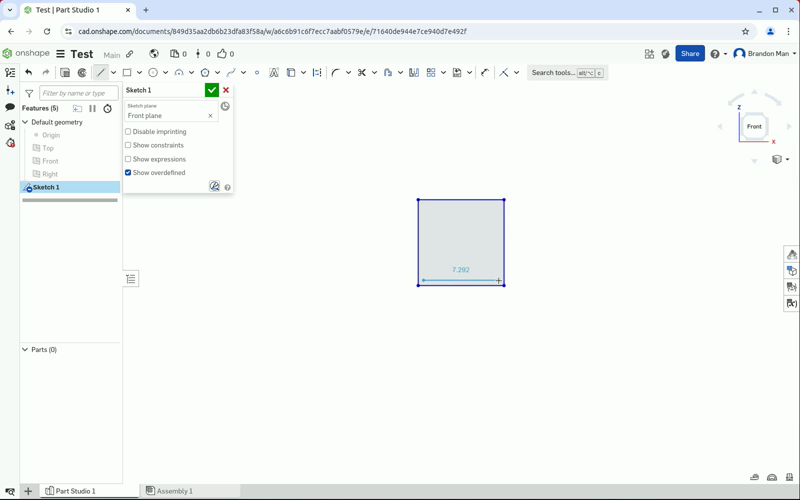
scroll(6)
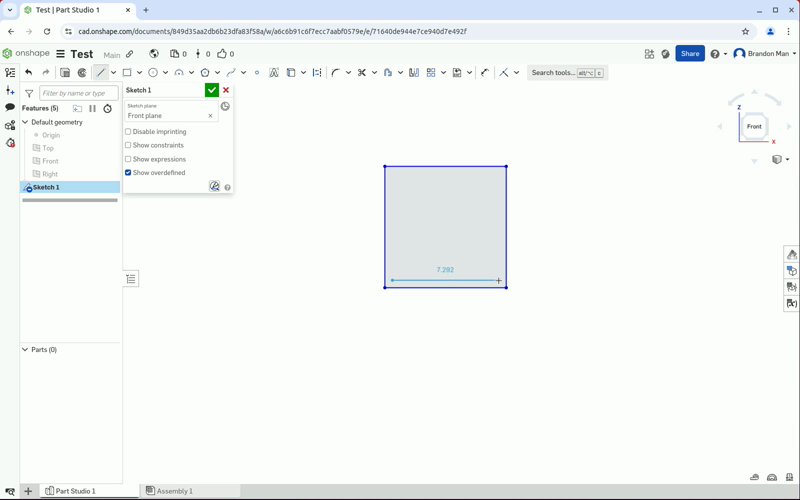
scroll(6)
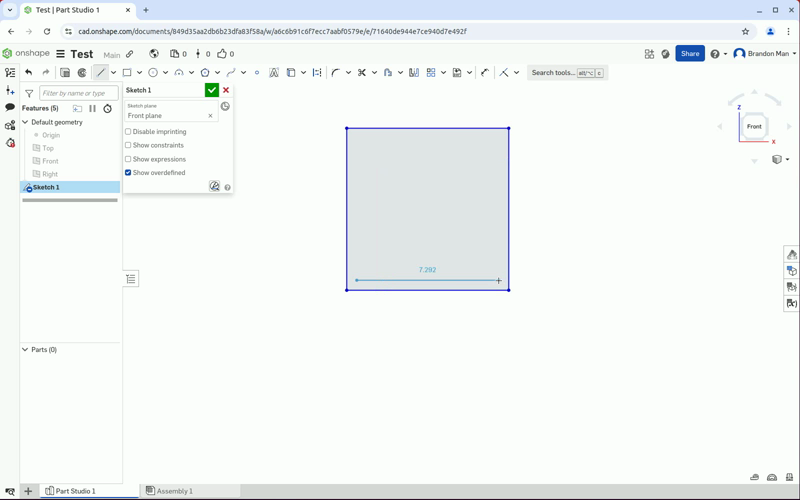
scroll(6)
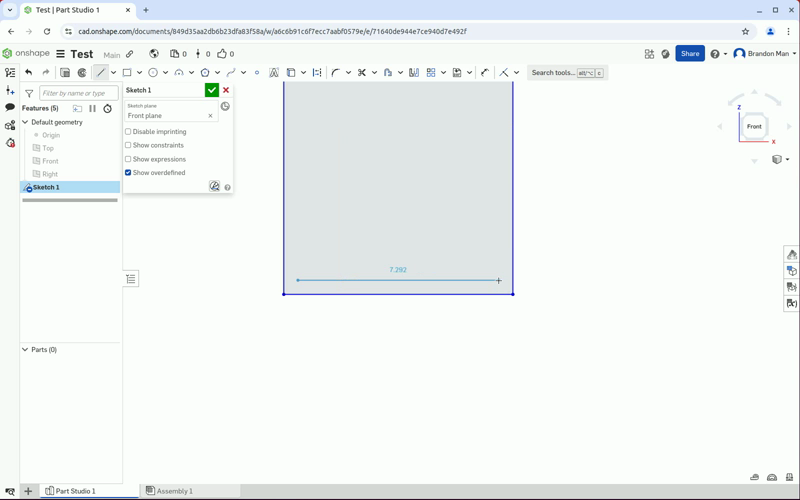
scroll(6)
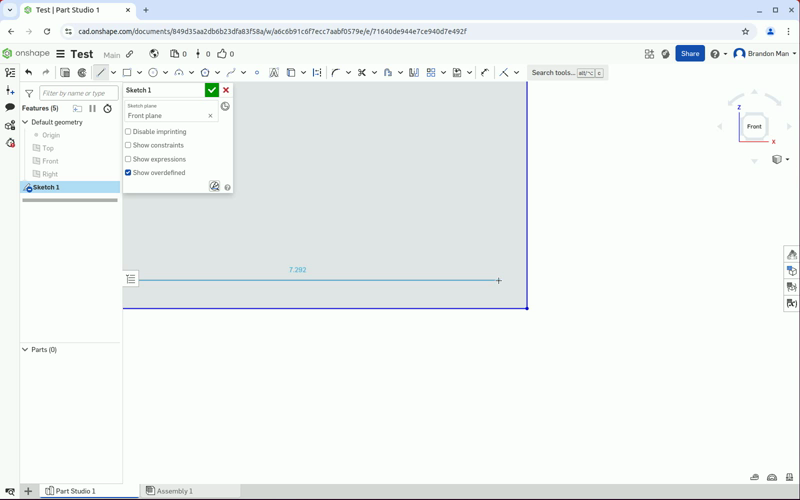
click(498, 280)
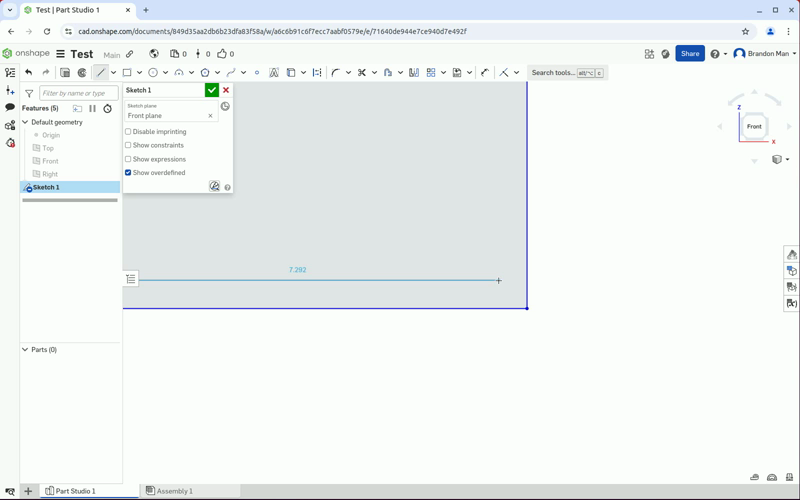
scroll(-6)
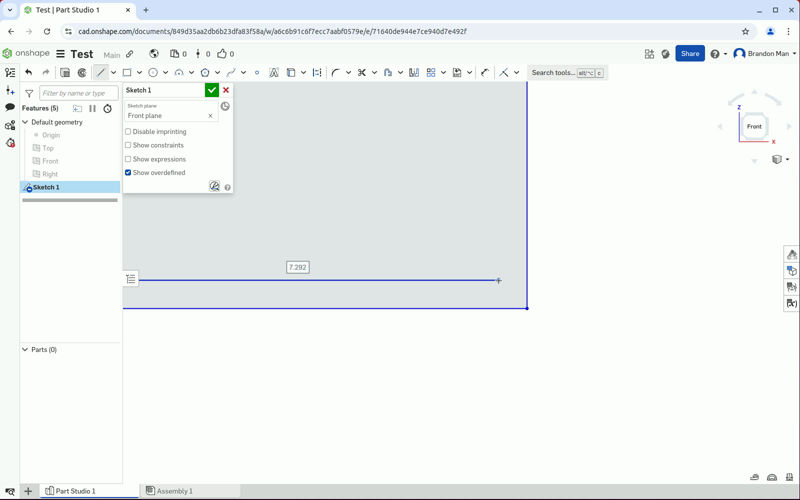
scroll(-6)
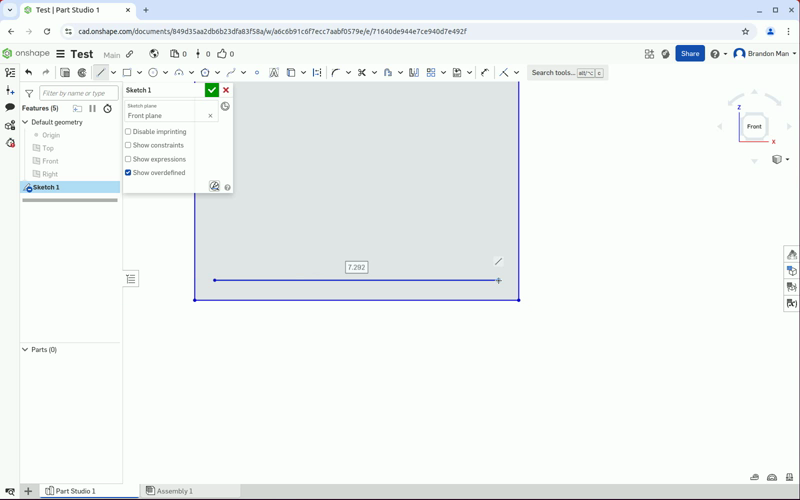
scroll(-6)
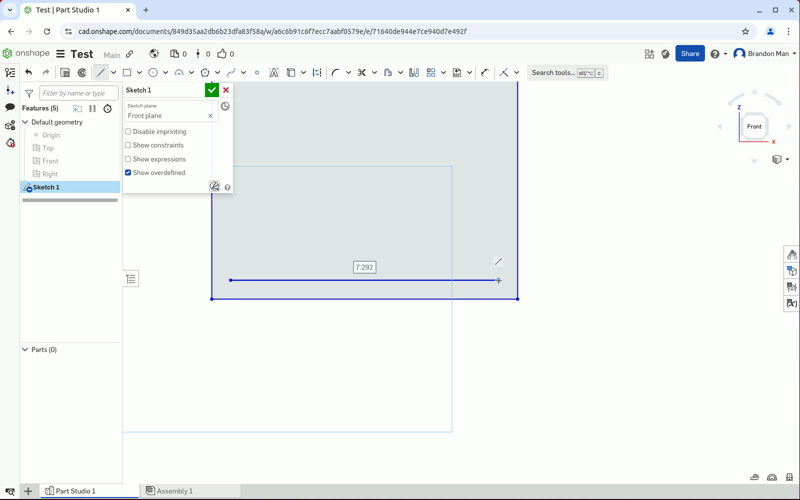
scroll(-6)
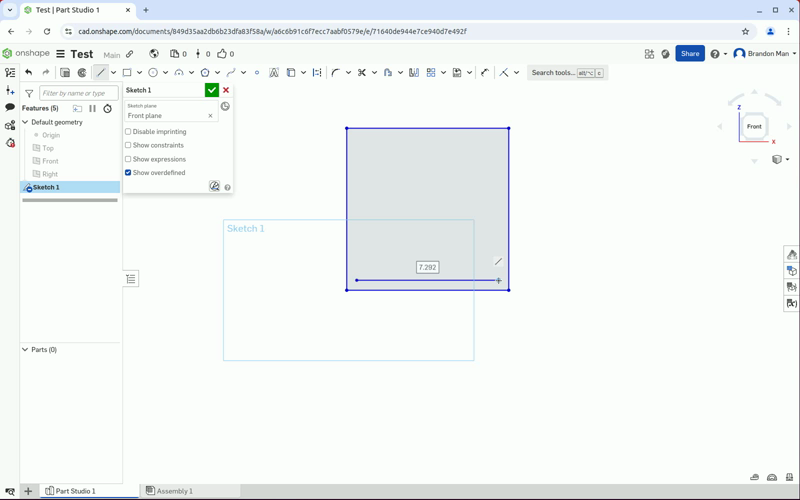
scroll(-6)
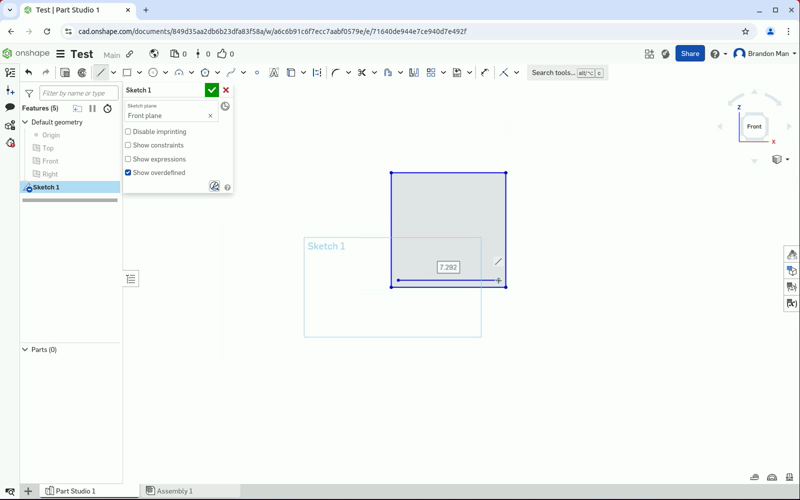
scroll(-6)
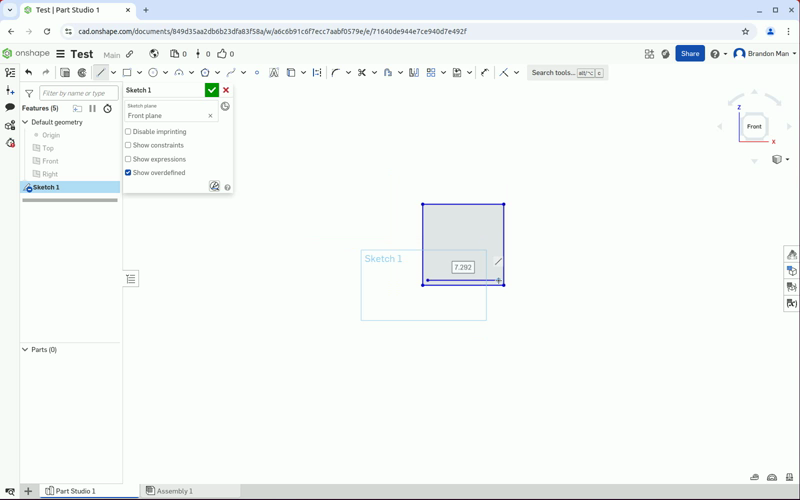
scroll(-6)
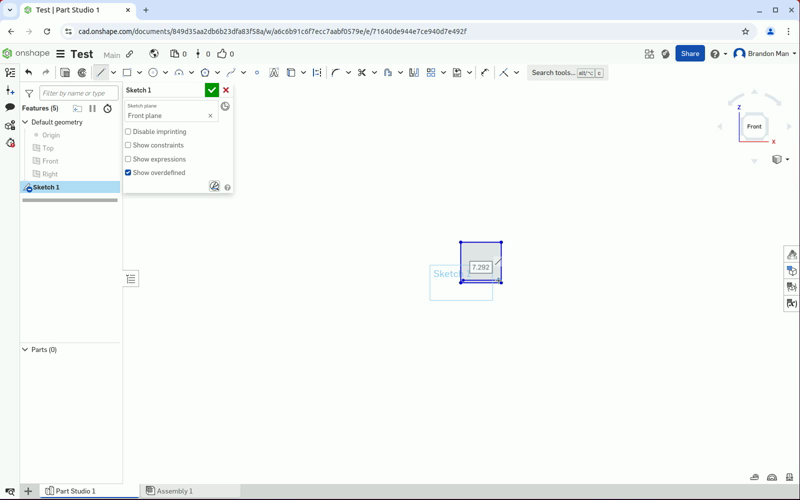
key_up(shift)
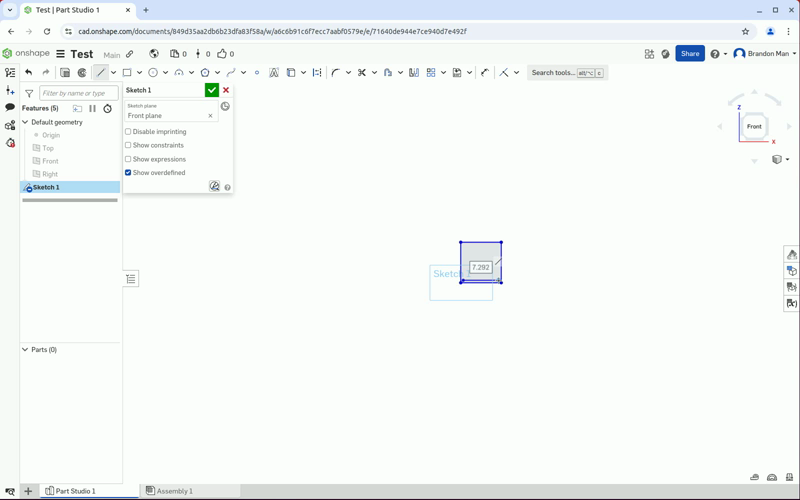
key_down(shift)
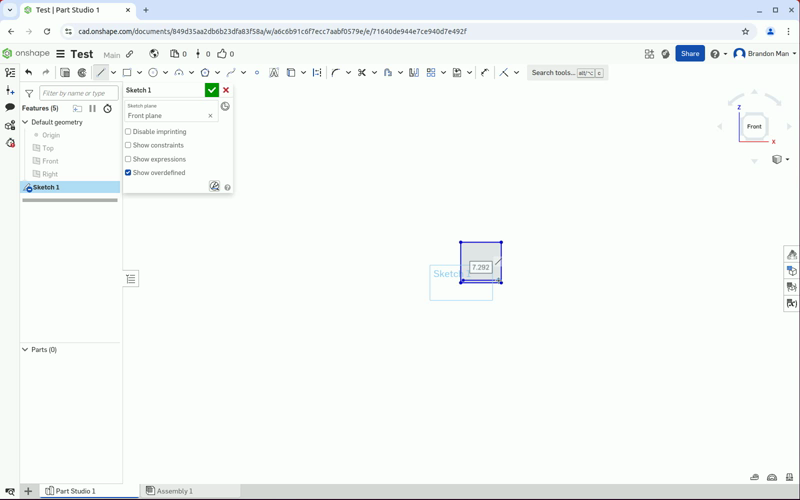
mouse_move(528, 280)
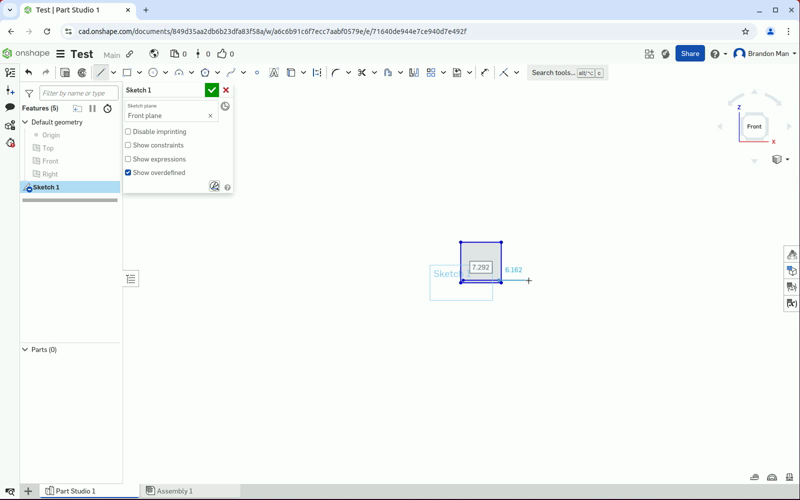
mouse_move(498, 244)
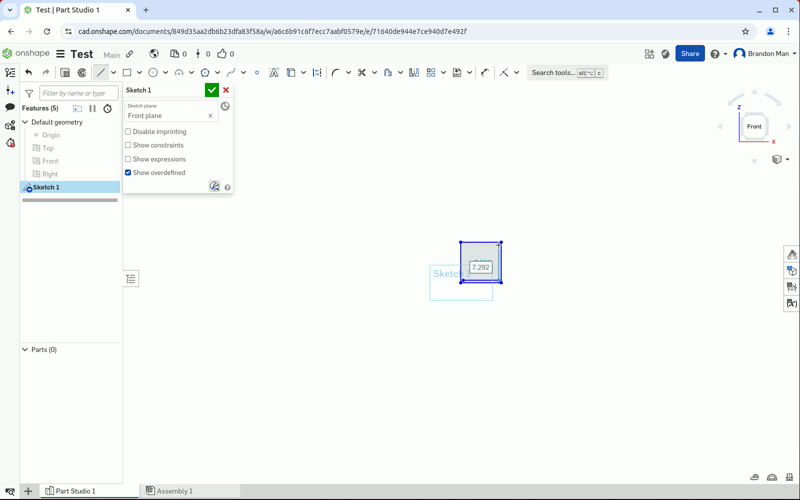
scroll(6)
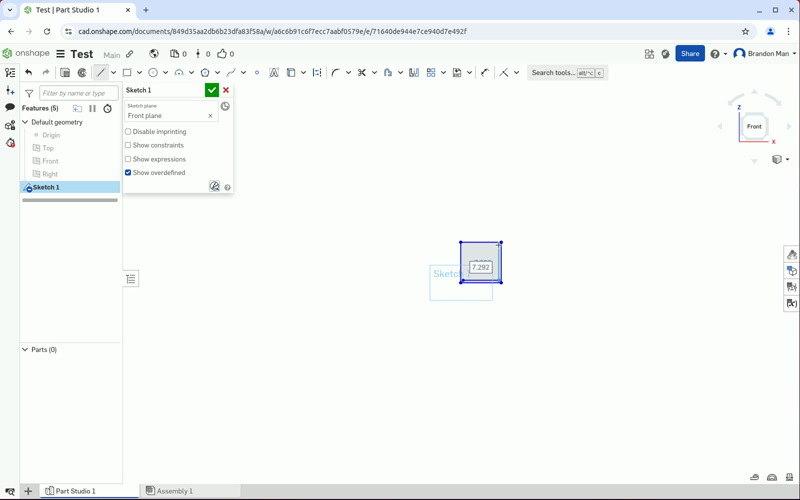
scroll(6)
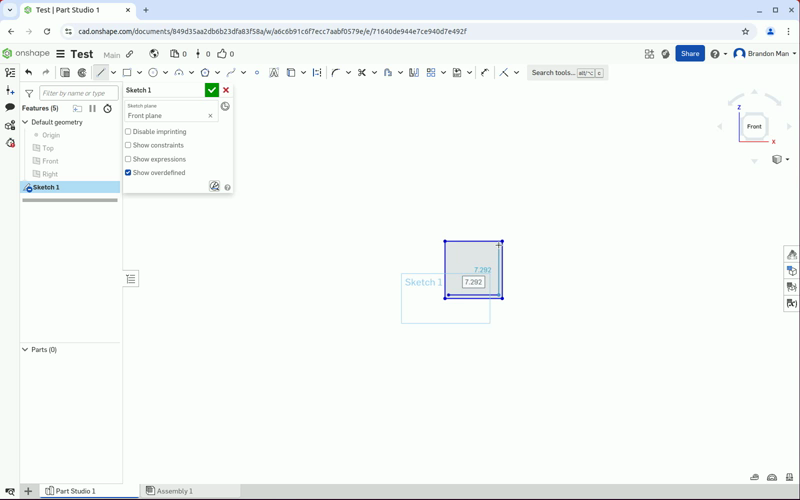
scroll(6)
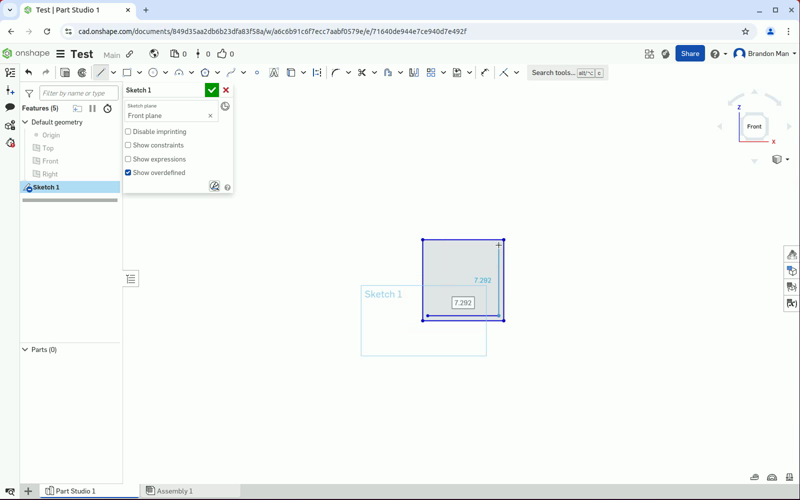
scroll(6)
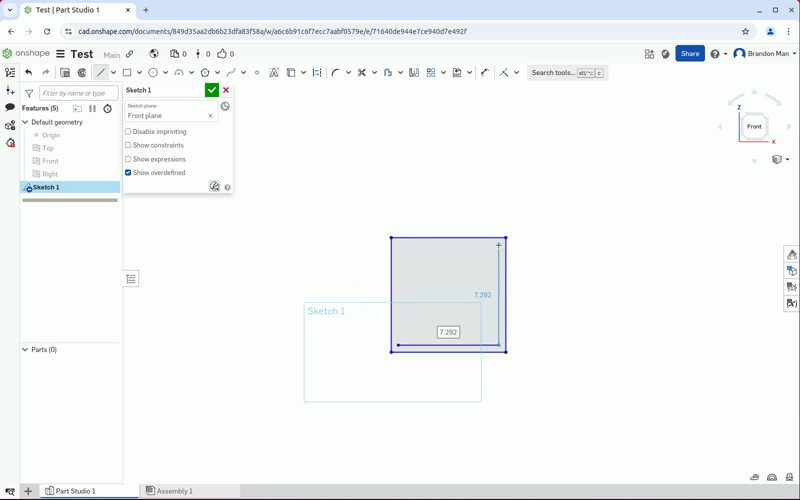
scroll(6)
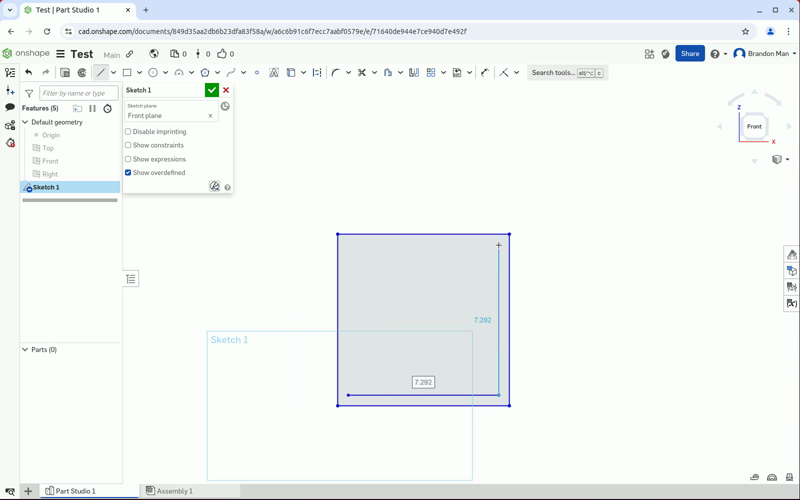
scroll(6)
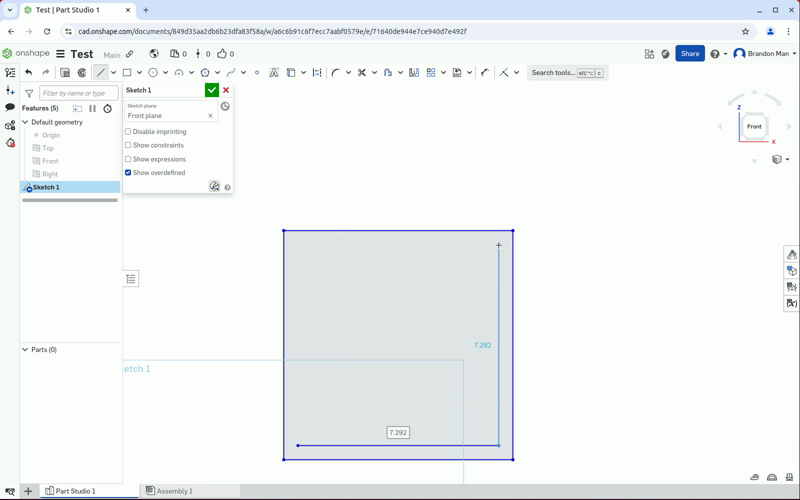
scroll(6)
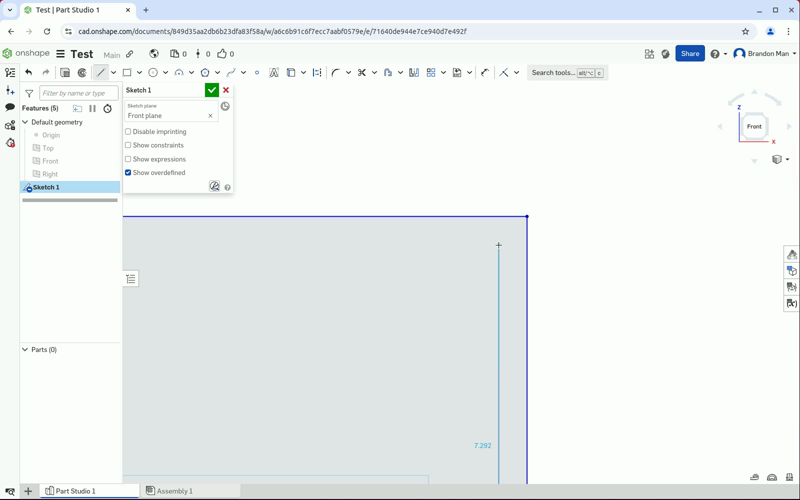
click(498, 244)
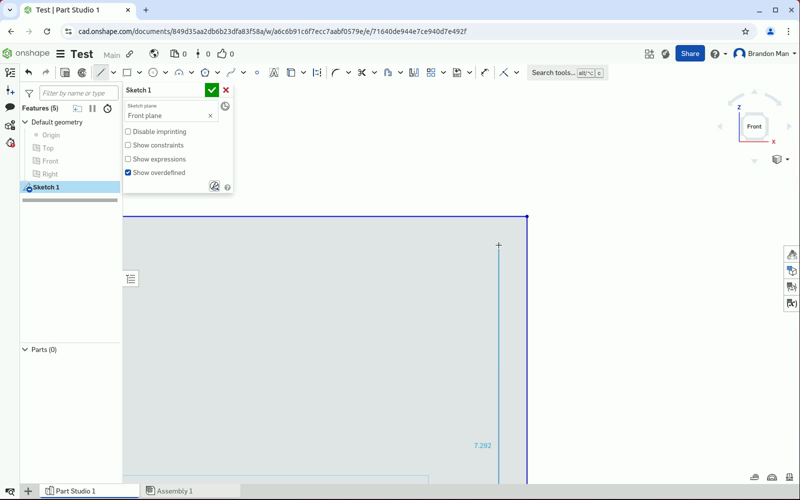
scroll(-6)
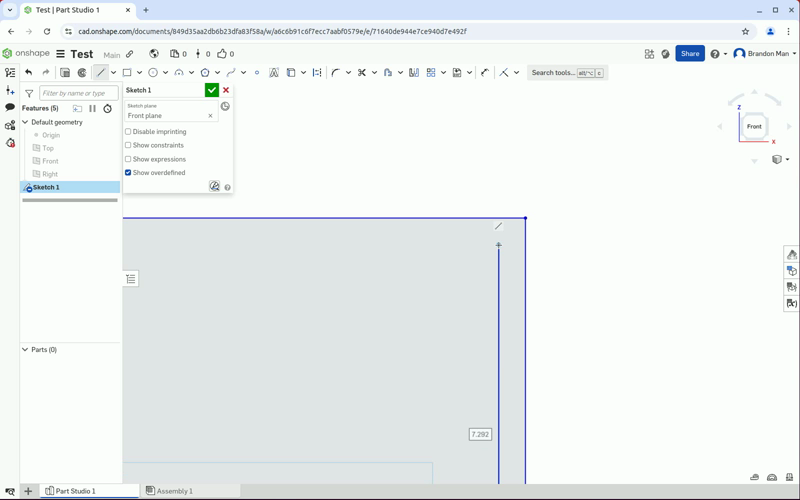
scroll(-6)
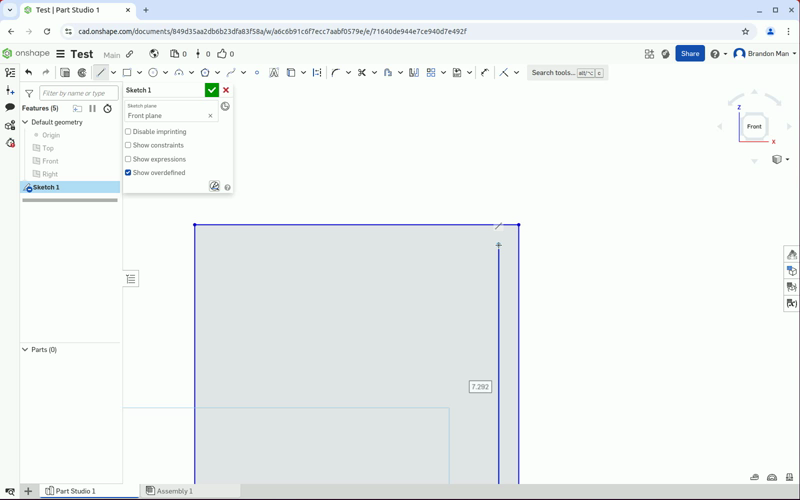
scroll(-6)
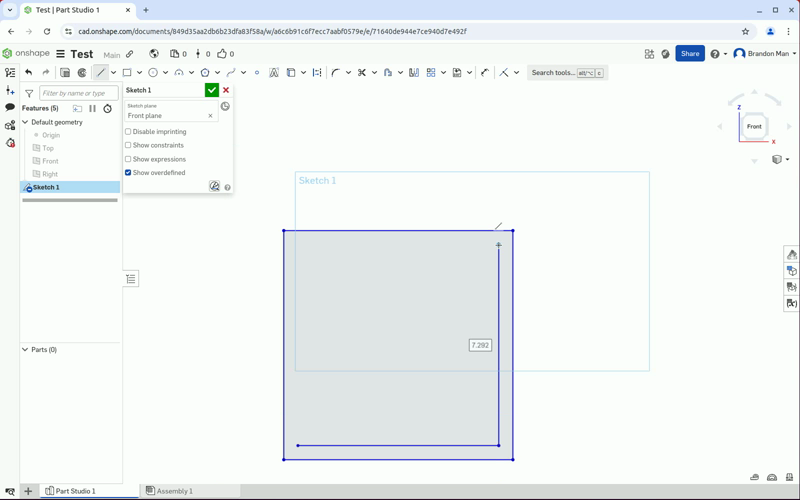
scroll(-6)
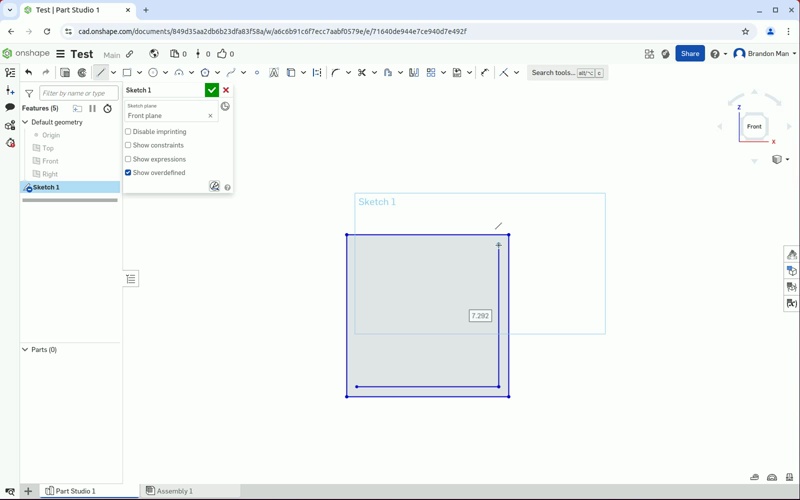
scroll(-6)
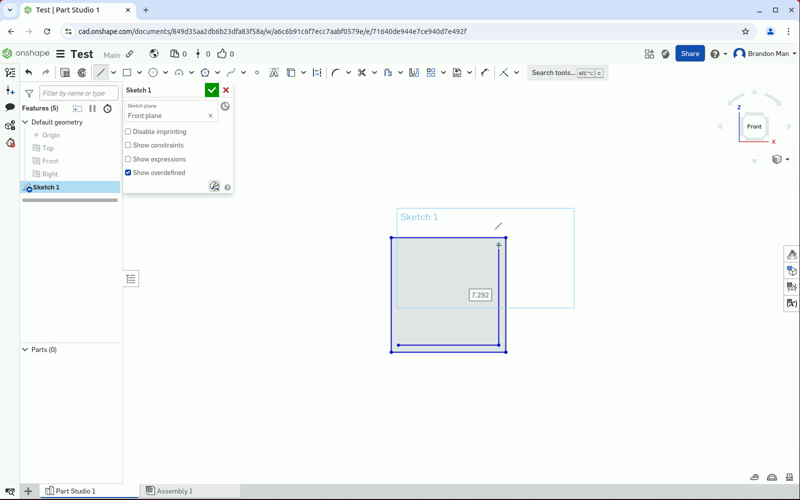
scroll(-6)
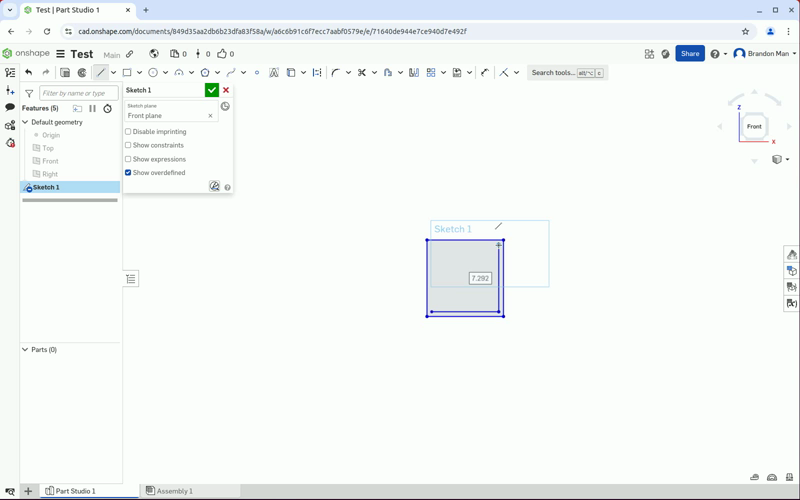
scroll(-6)
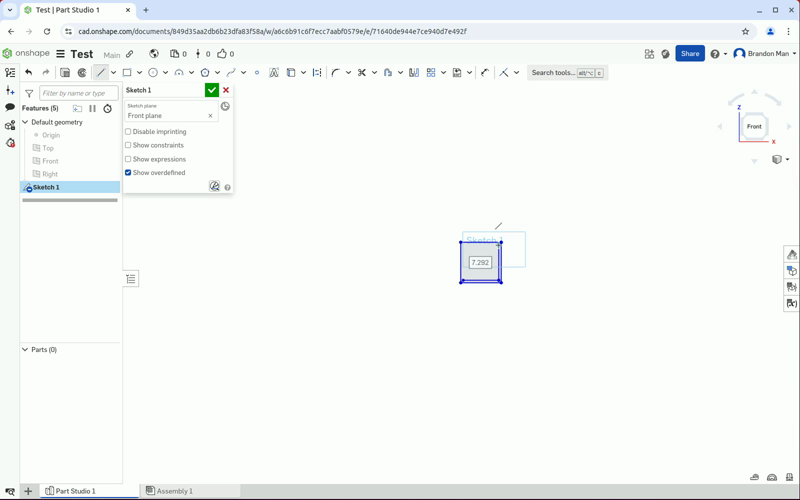
key_up(shift)
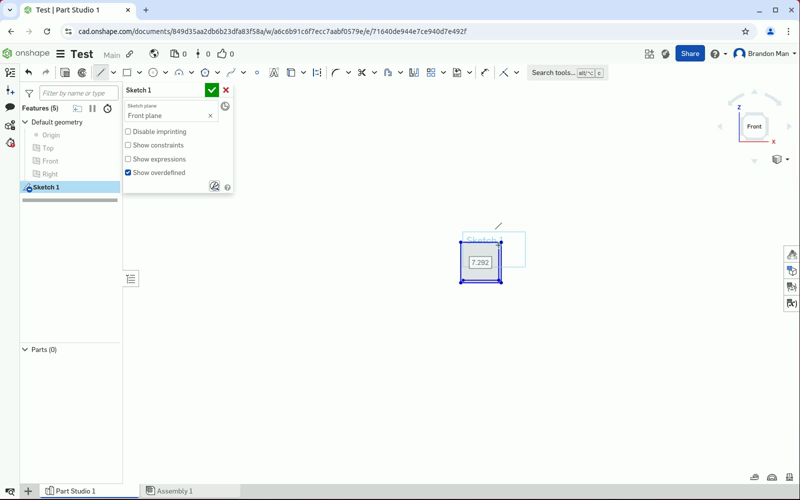
key_down(shift)
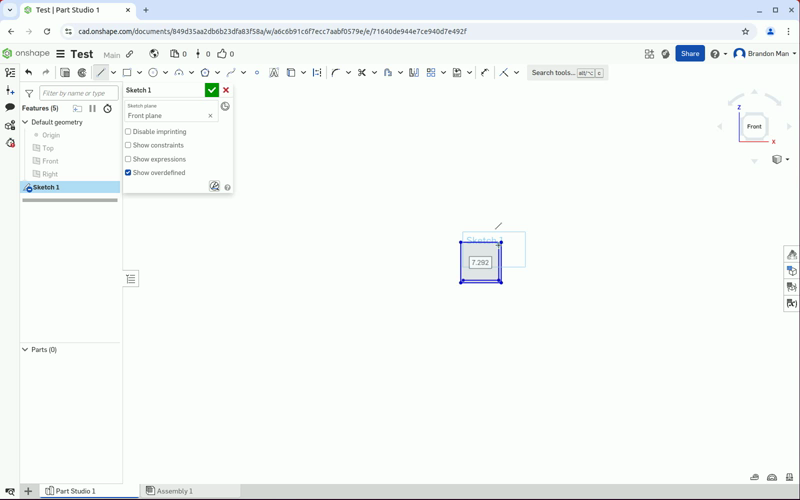
mouse_move(528, 244)
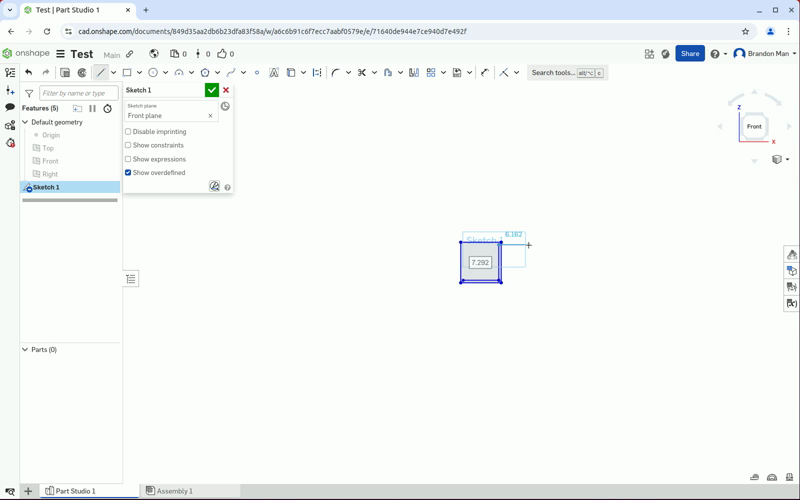
mouse_move(463, 244)
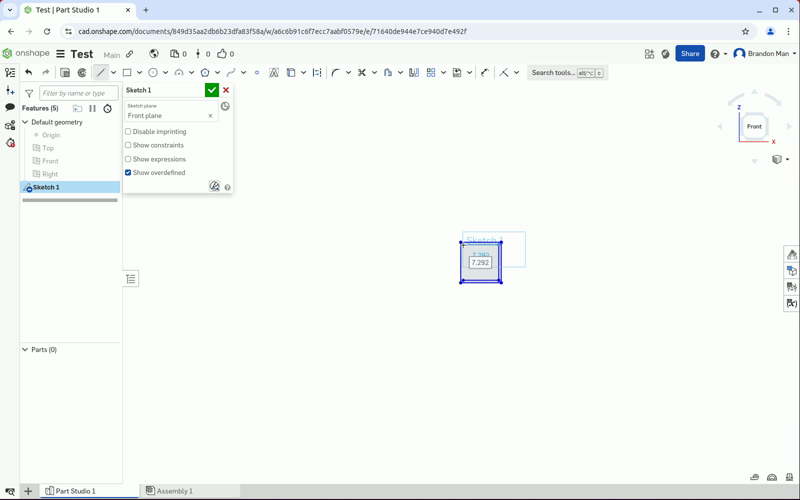
scroll(6)
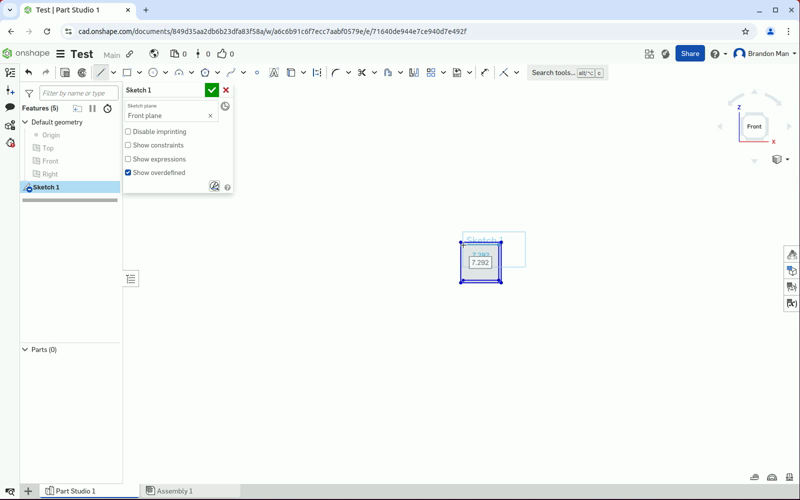
scroll(6)
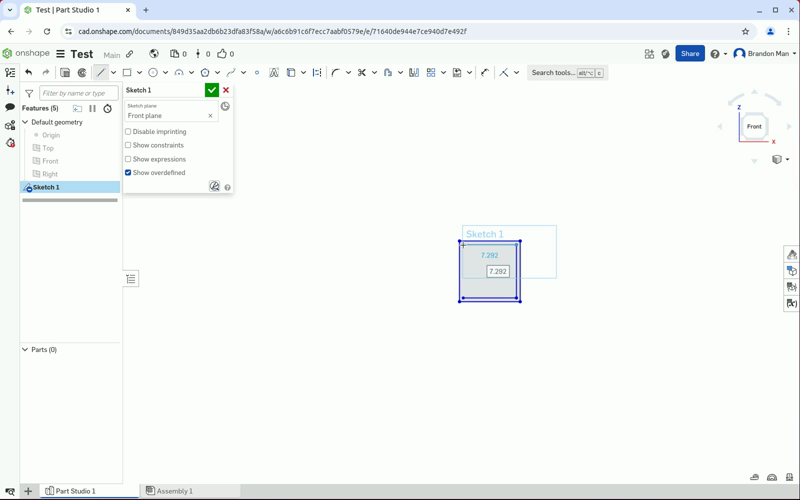
scroll(6)
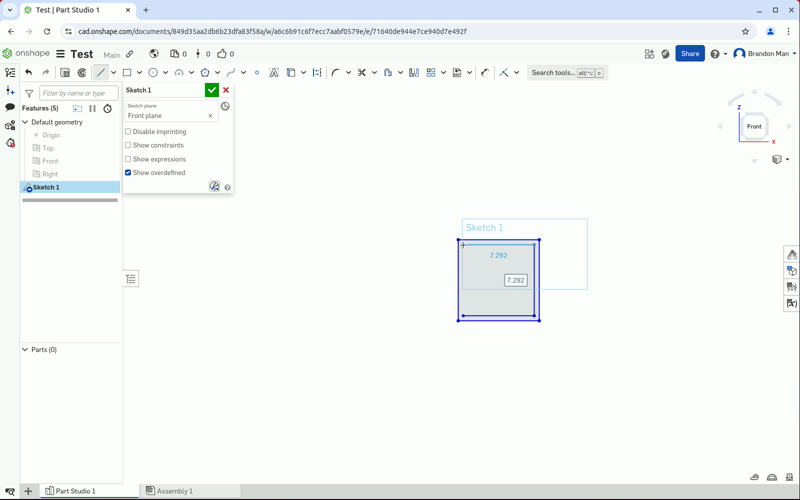
scroll(6)
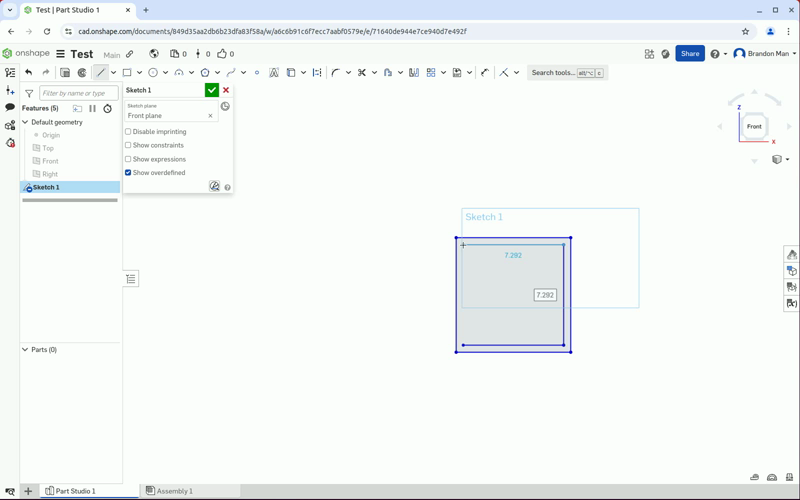
scroll(6)
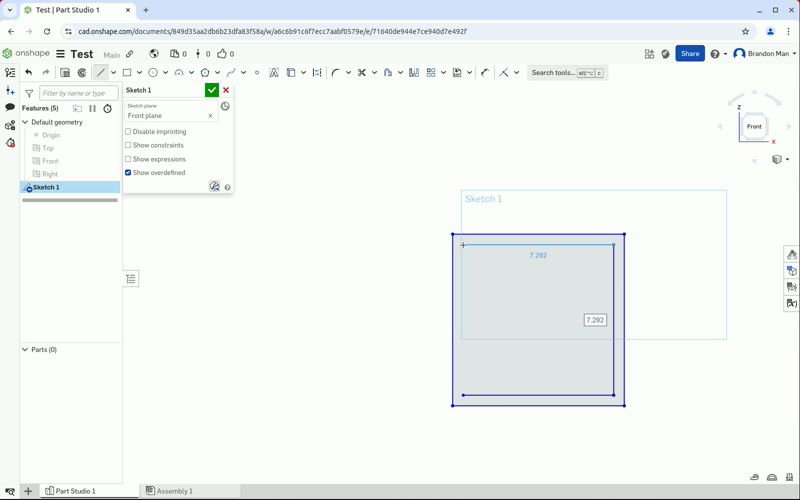
scroll(6)
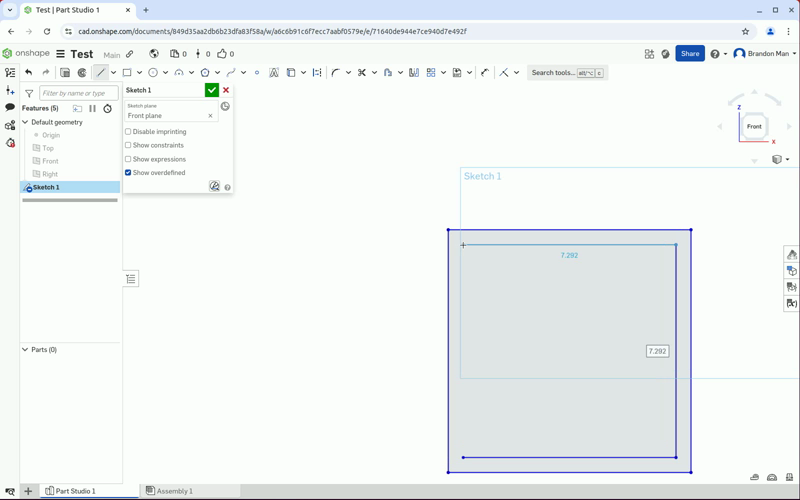
scroll(6)
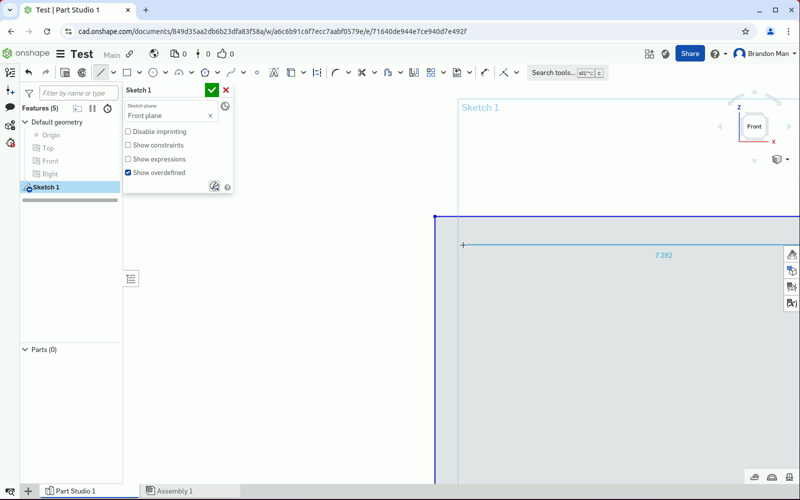
click(463, 244)
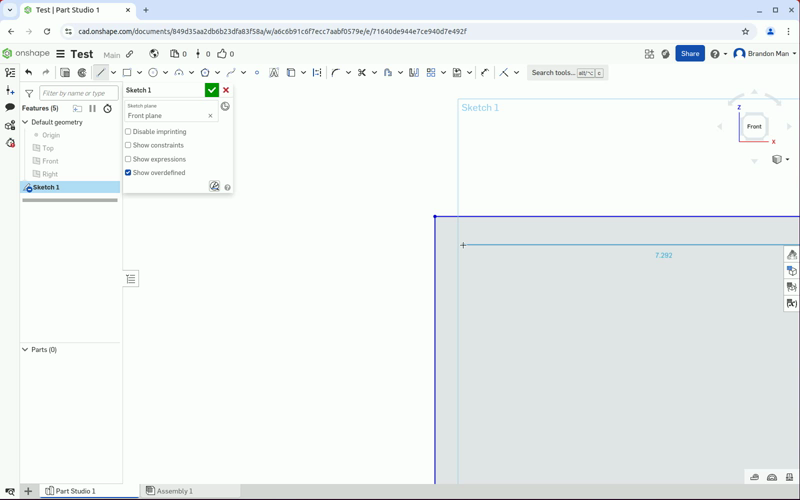
scroll(-6)
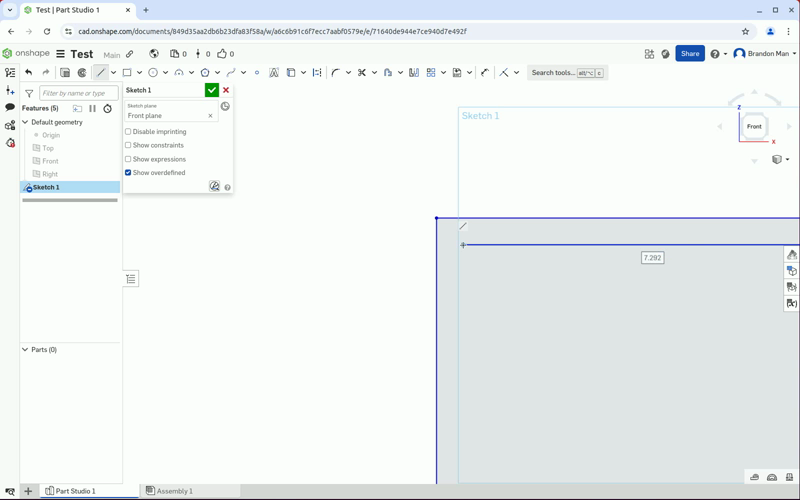
scroll(-6)
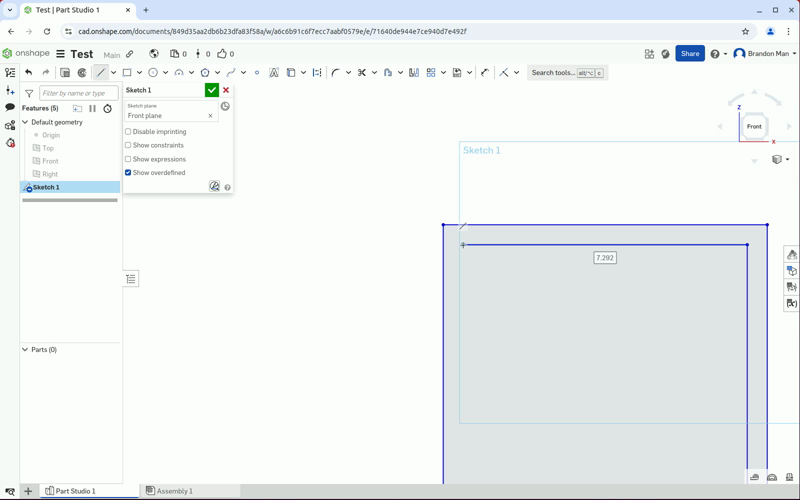
scroll(-6)
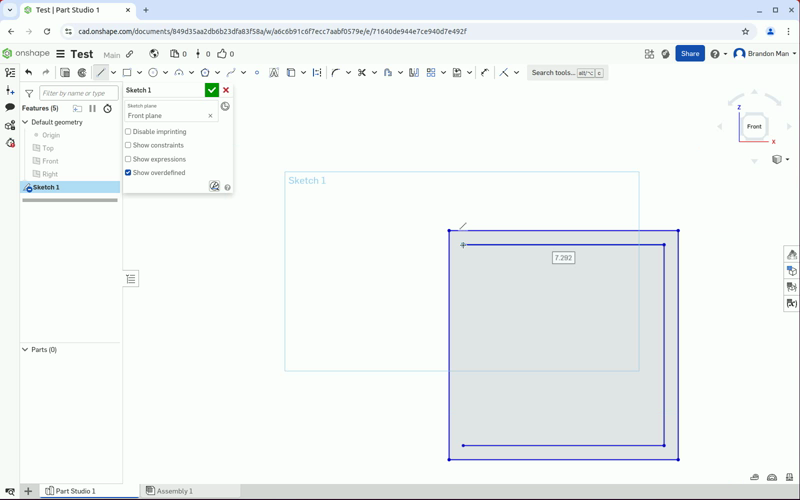
scroll(-6)
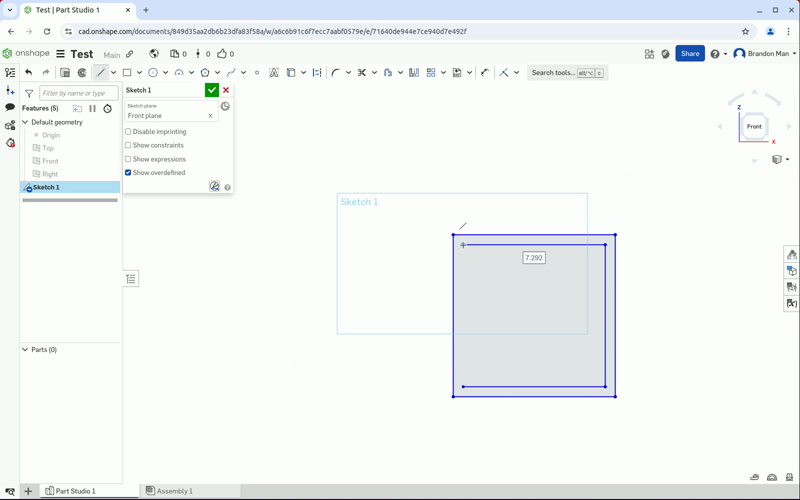
scroll(-6)
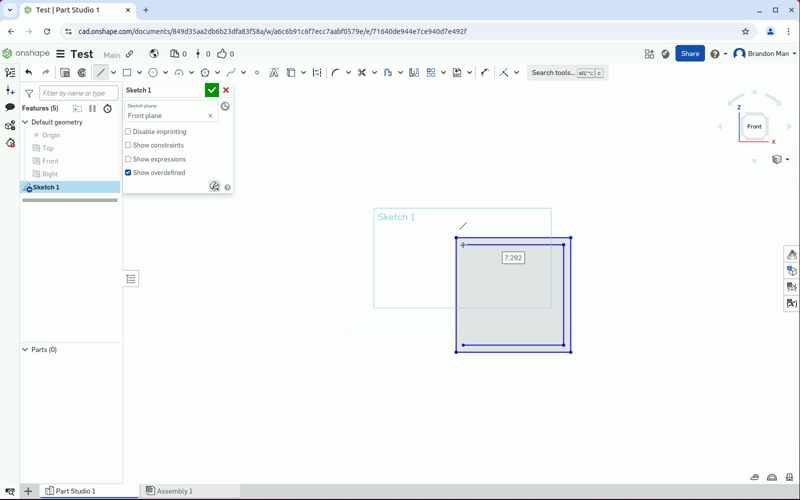
scroll(-6)
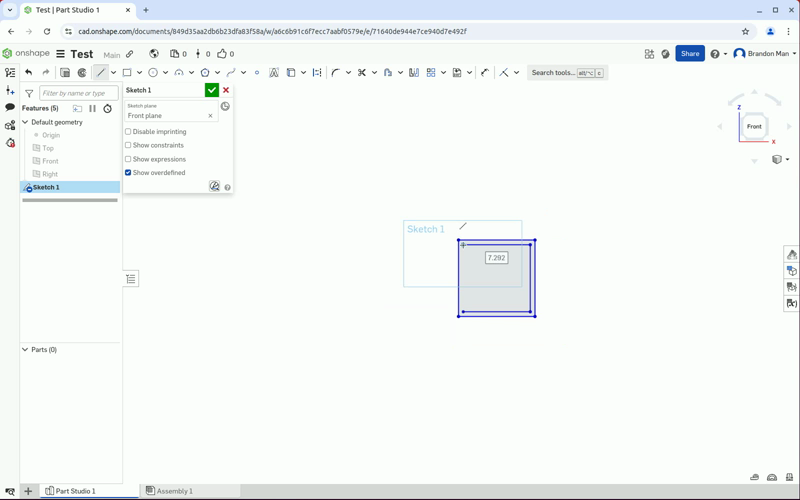
scroll(-6)
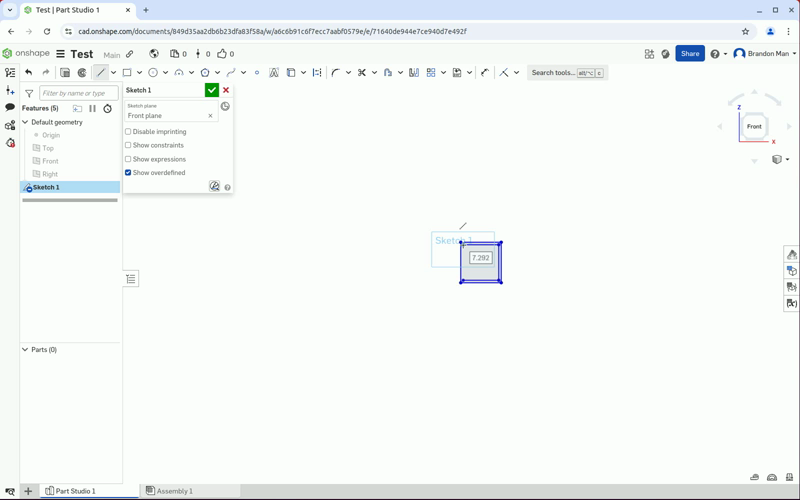
key_up(shift)
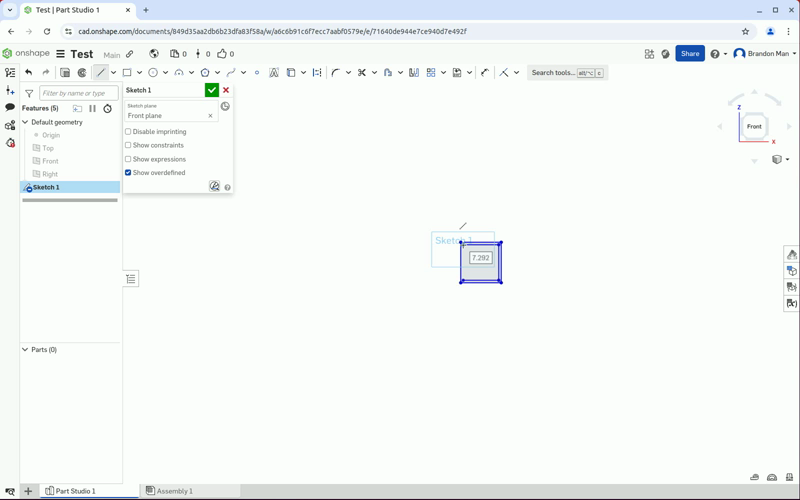
mouse_move(493, 244)
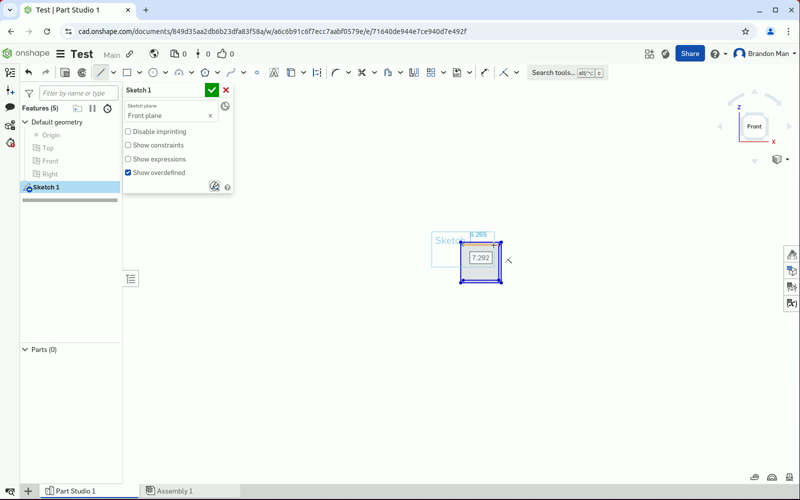
key_down(shift)
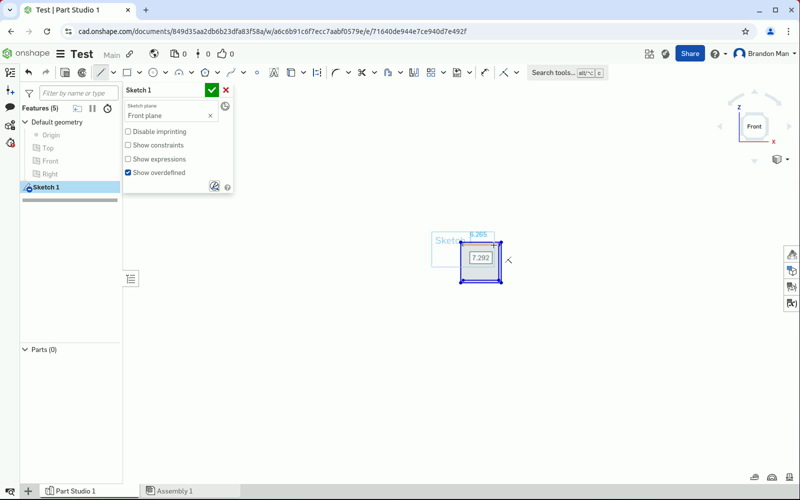
mouse_move(463, 280)
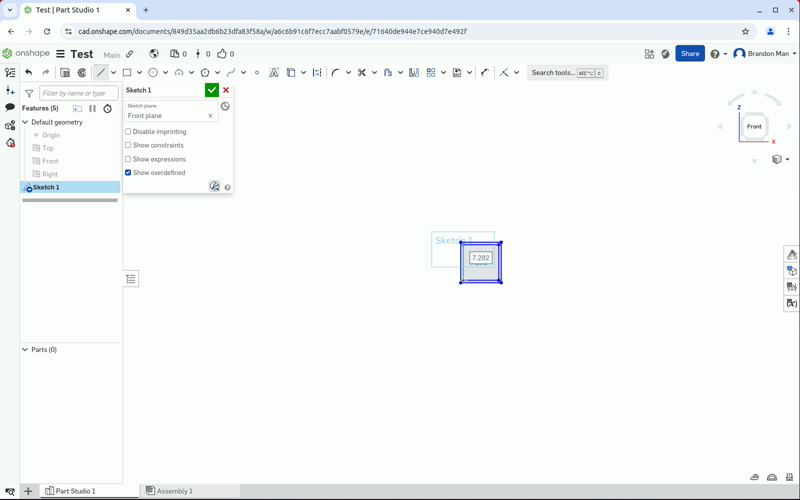
scroll(6)
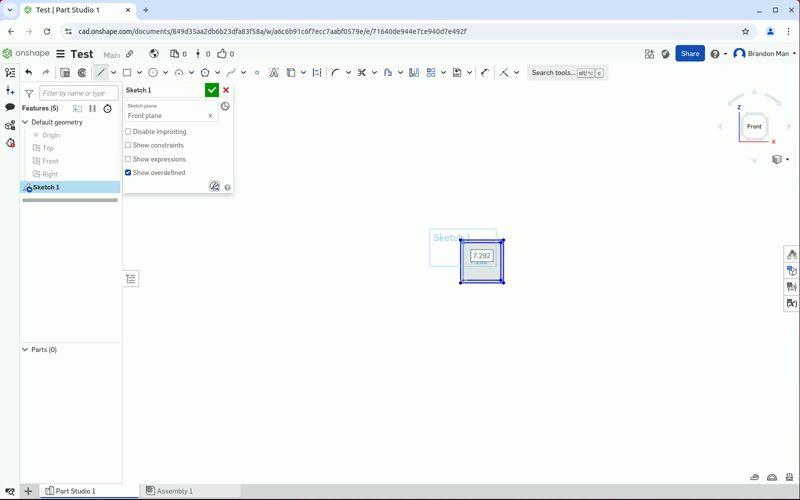
scroll(6)
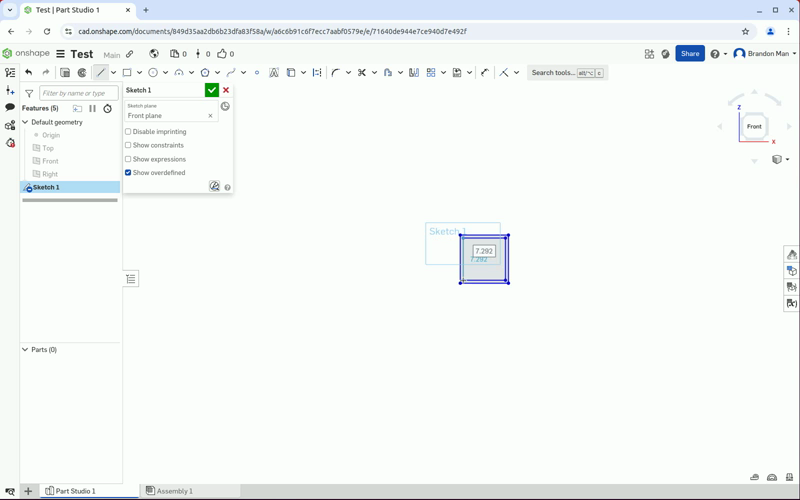
scroll(6)
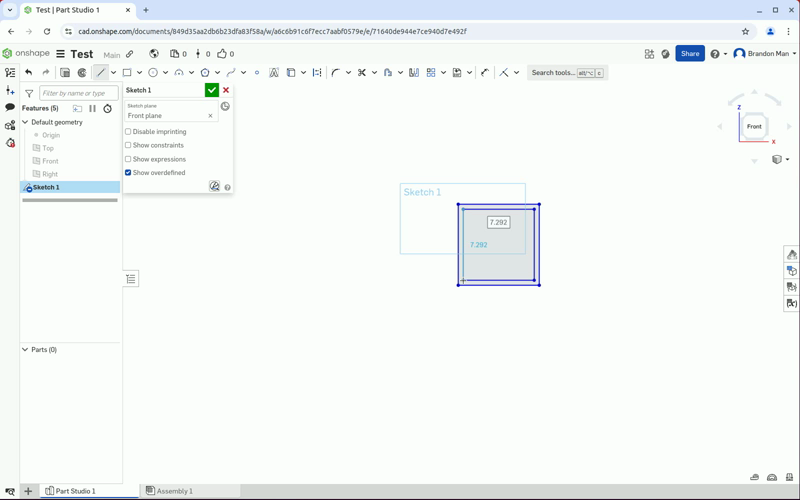
scroll(6)
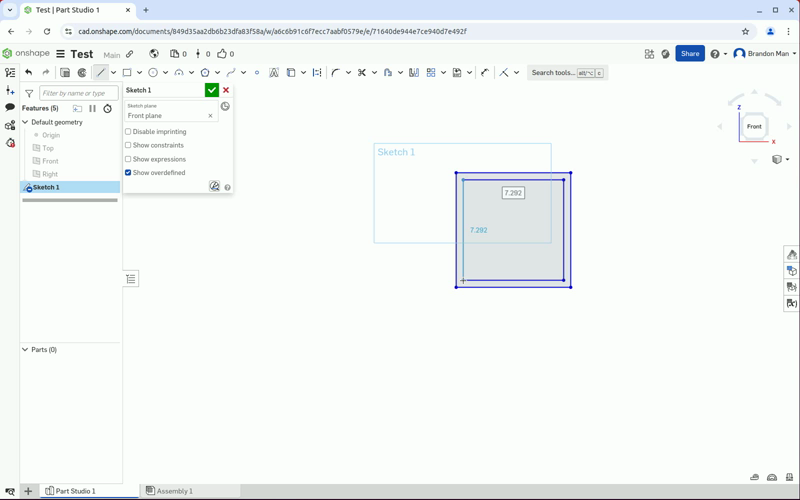
scroll(6)
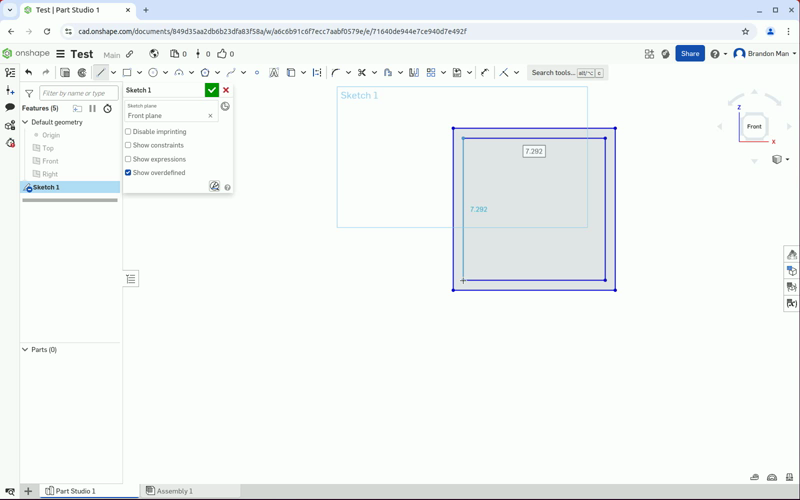
scroll(6)
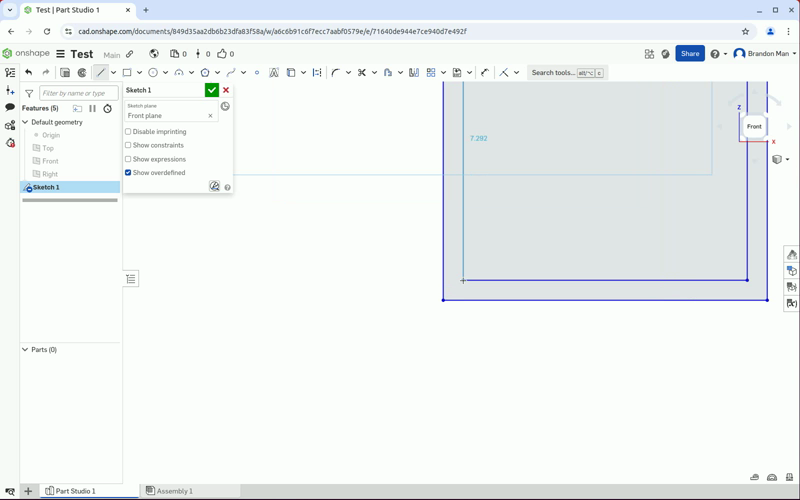
scroll(6)
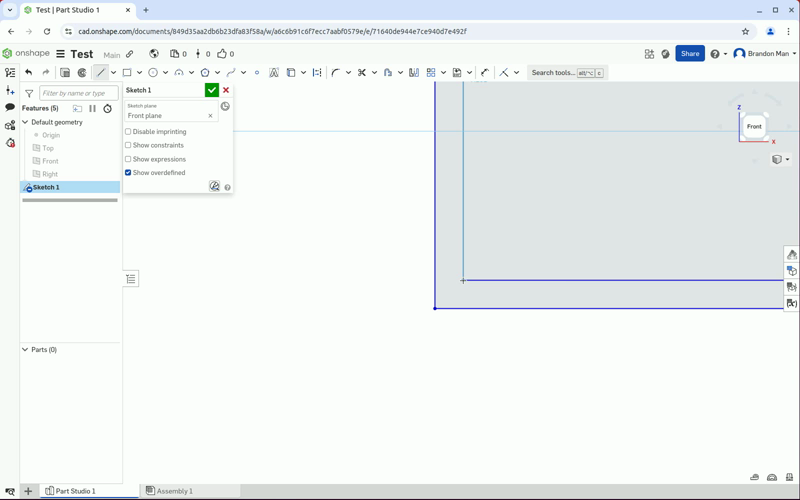
key_up(shift)
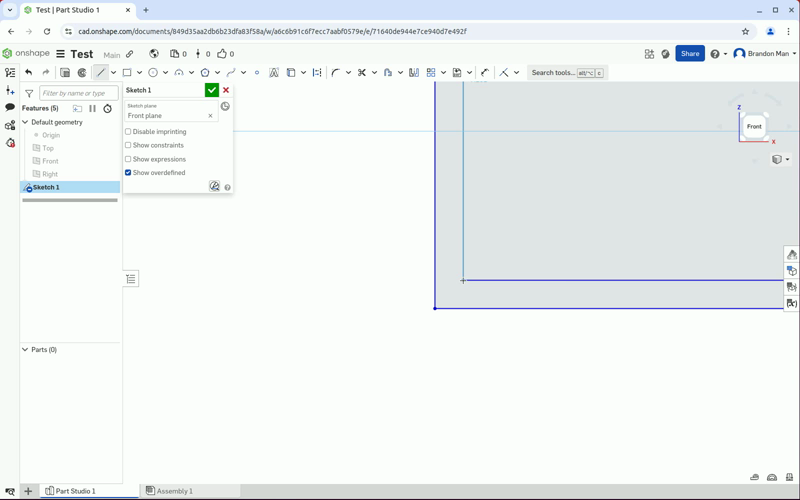
click(463, 280)
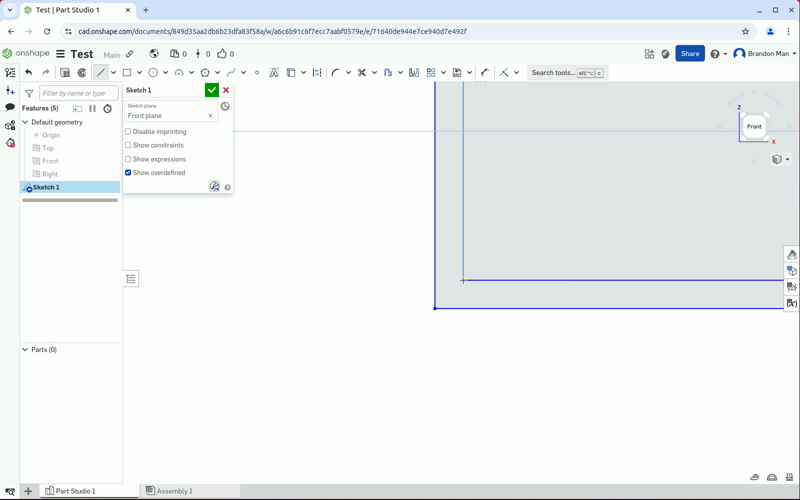
scroll(-6)
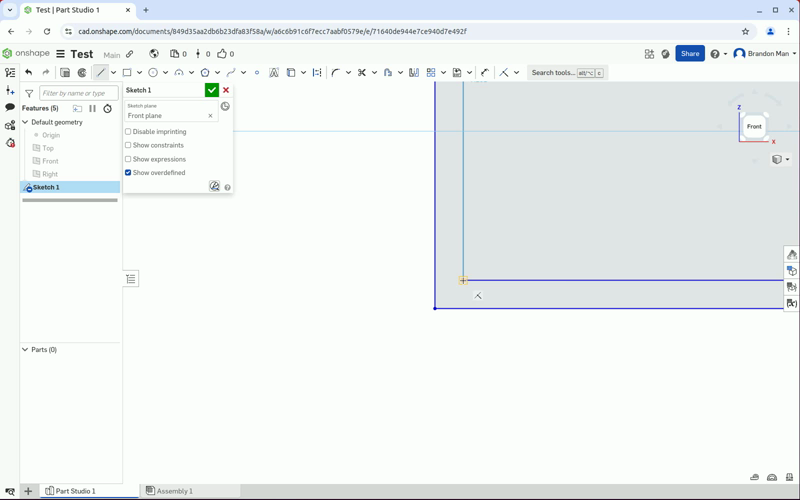
scroll(-6)
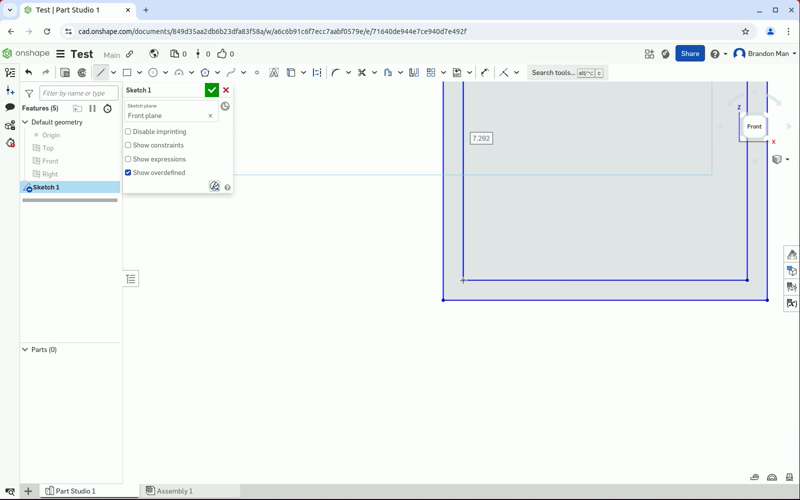
scroll(-6)
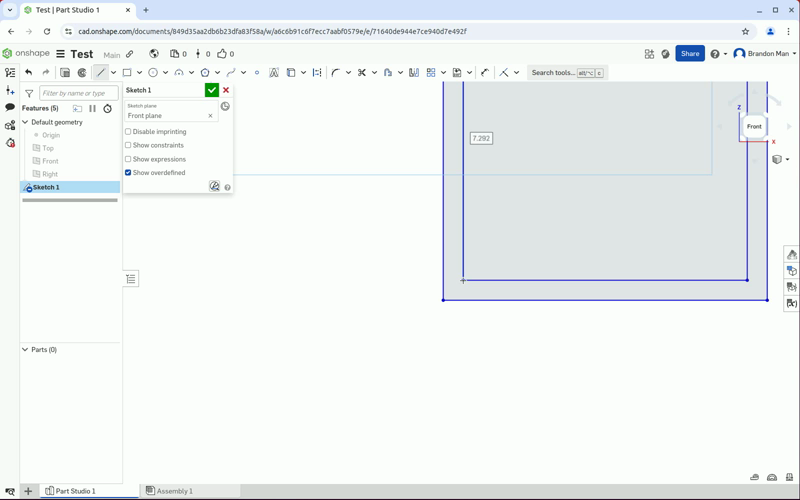
scroll(-6)
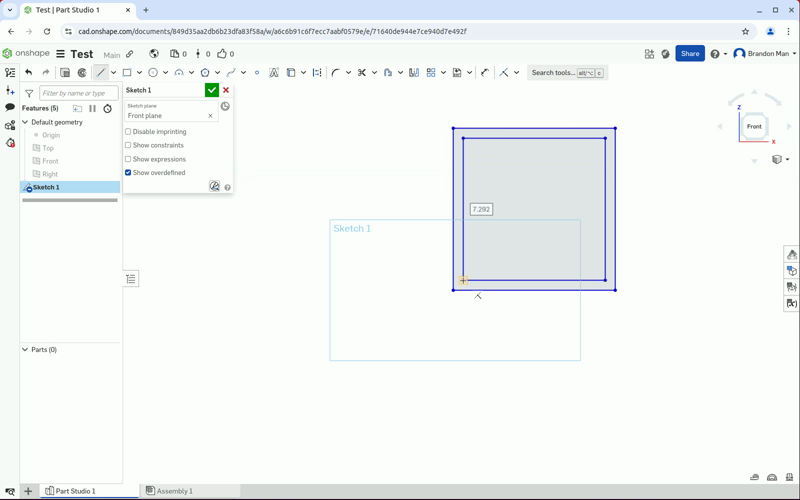
scroll(-6)
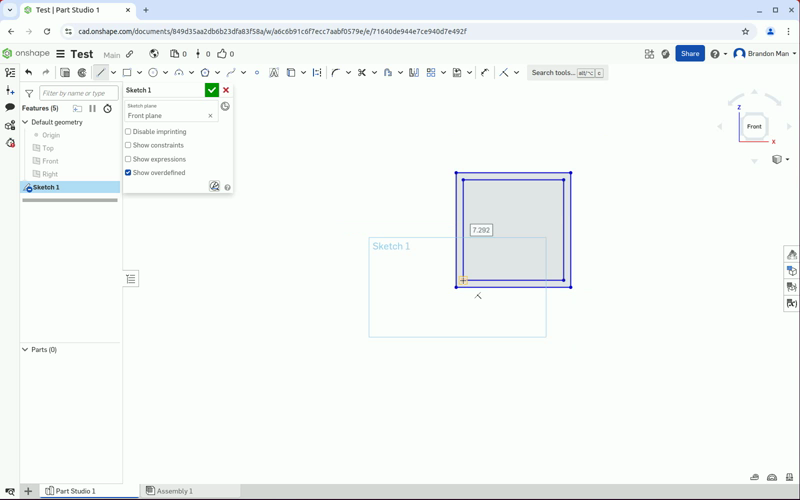
scroll(-6)
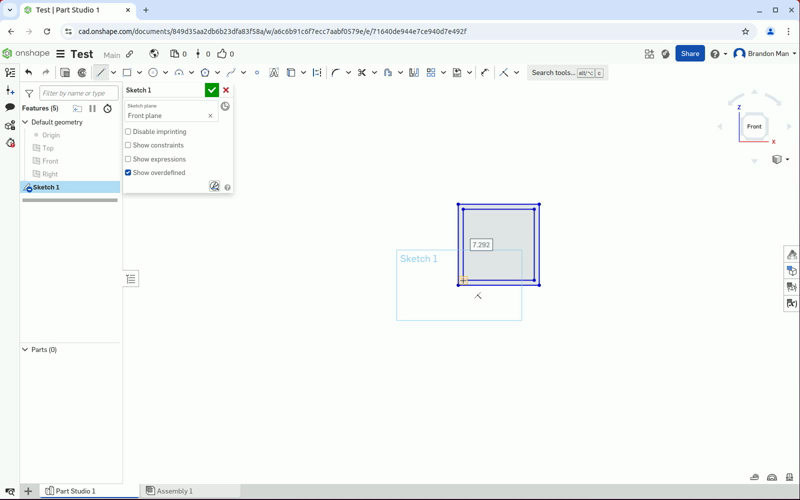
scroll(-6)
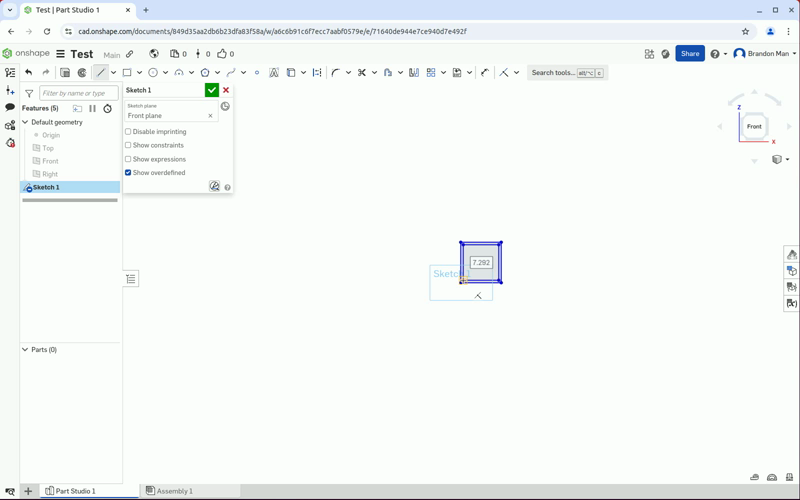
key(esc)
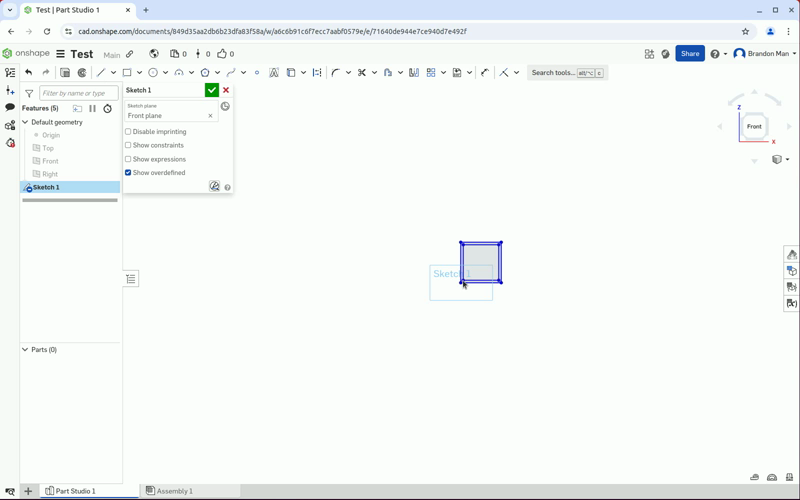
mouse_move(499, 265)
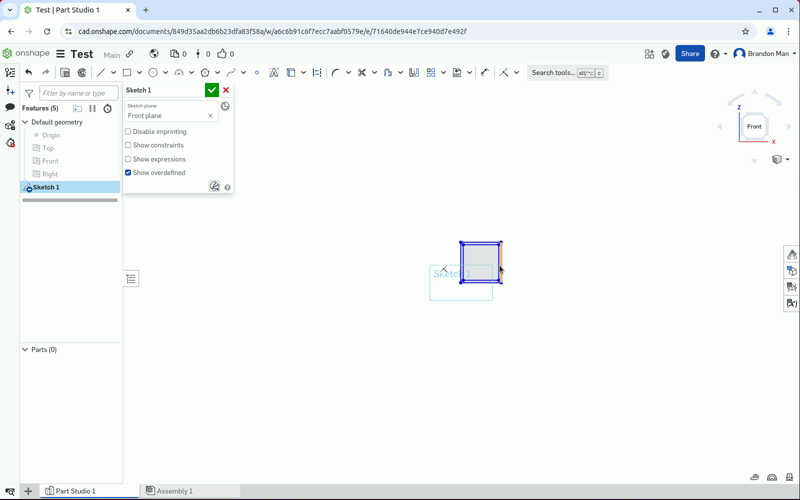
scroll(6)
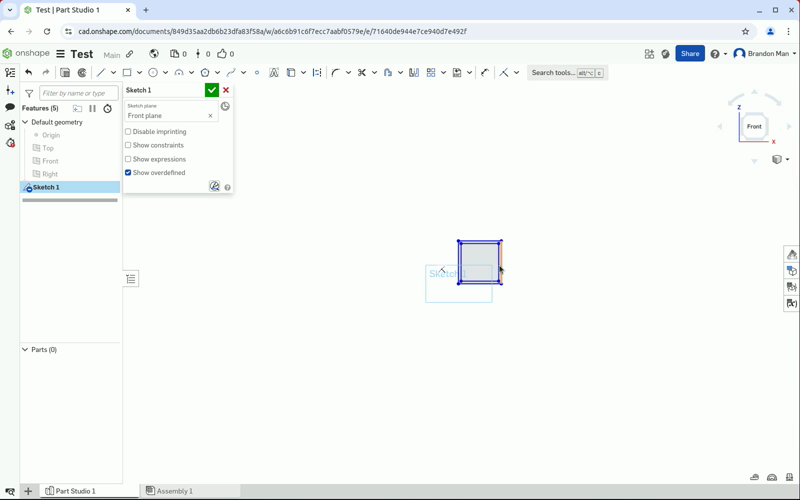
scroll(6)
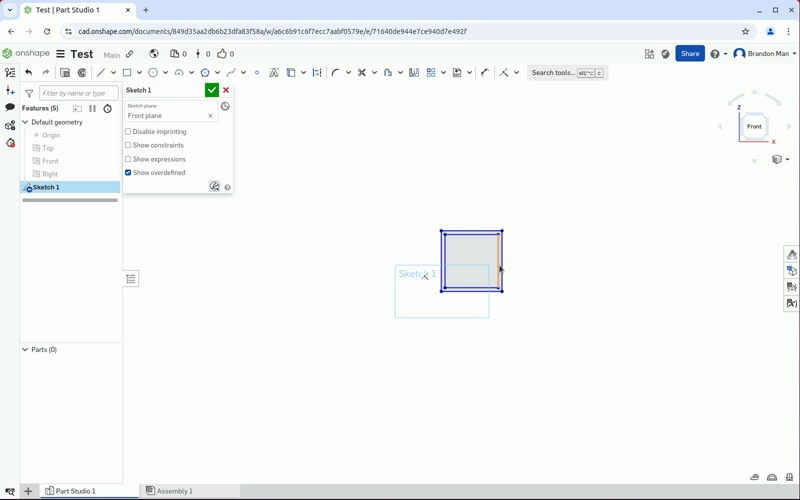
scroll(6)
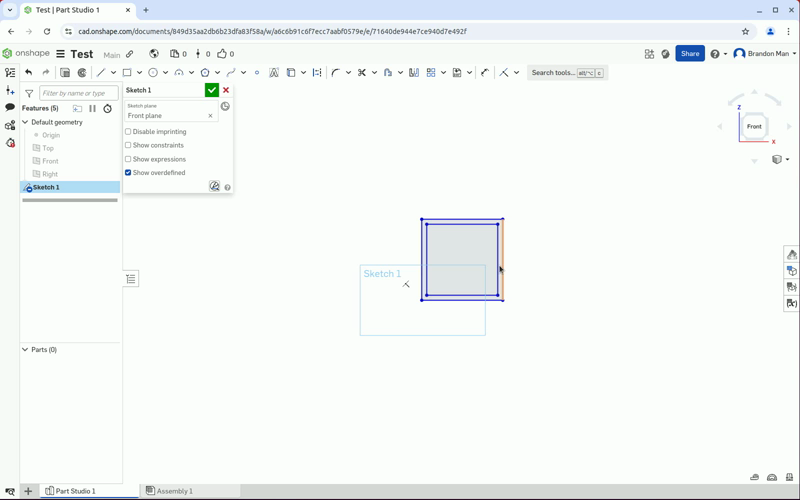
scroll(6)
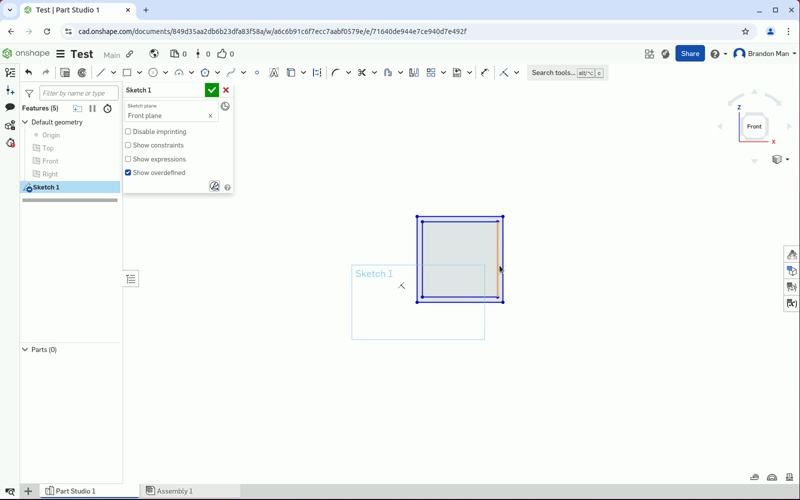
scroll(6)
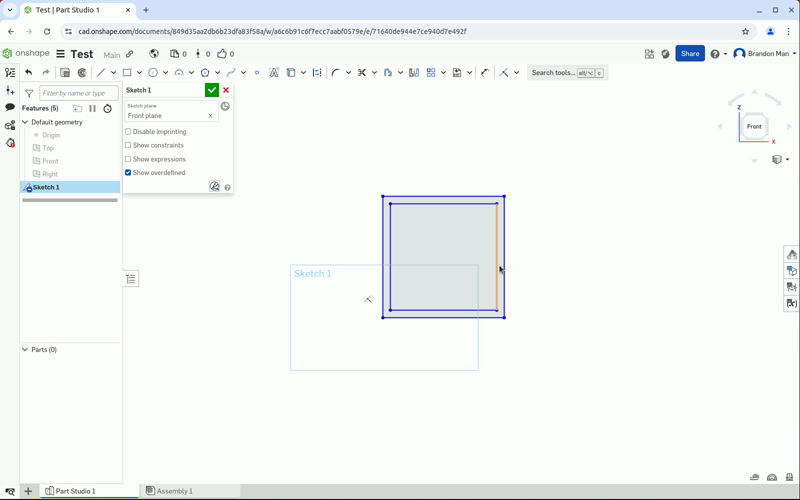
scroll(6)
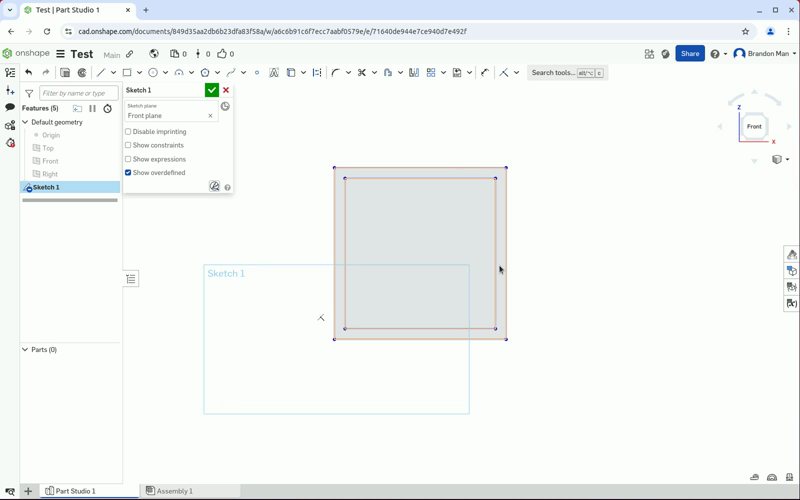
scroll(6)
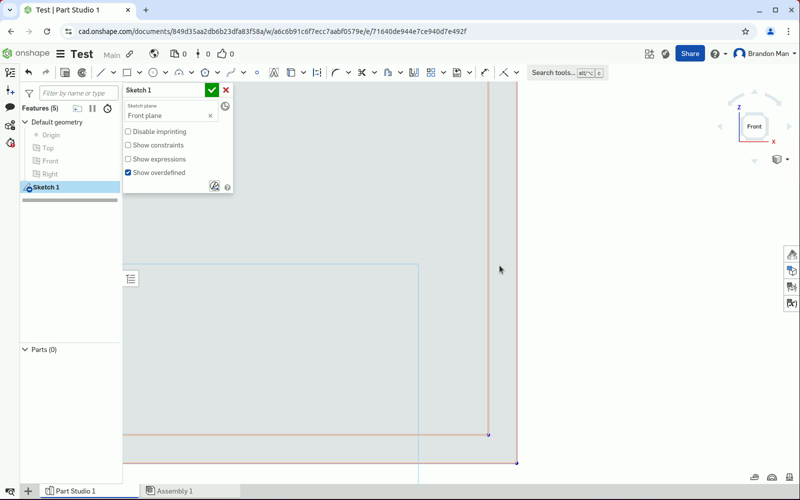
click(499, 265)
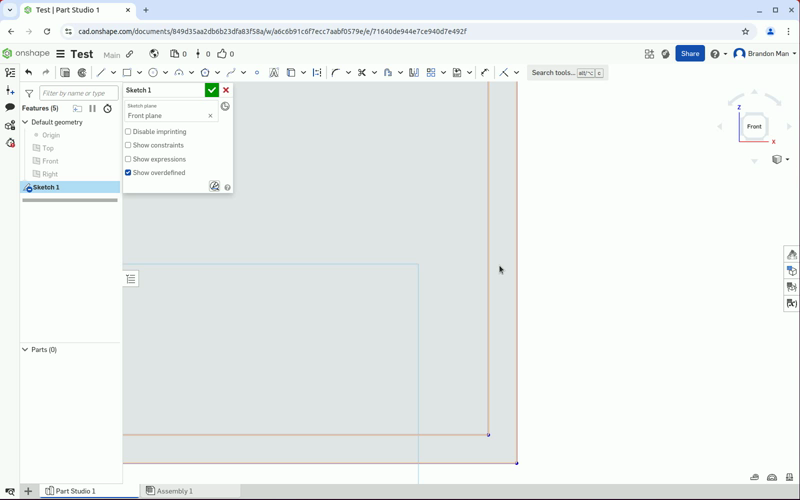
scroll(-6)
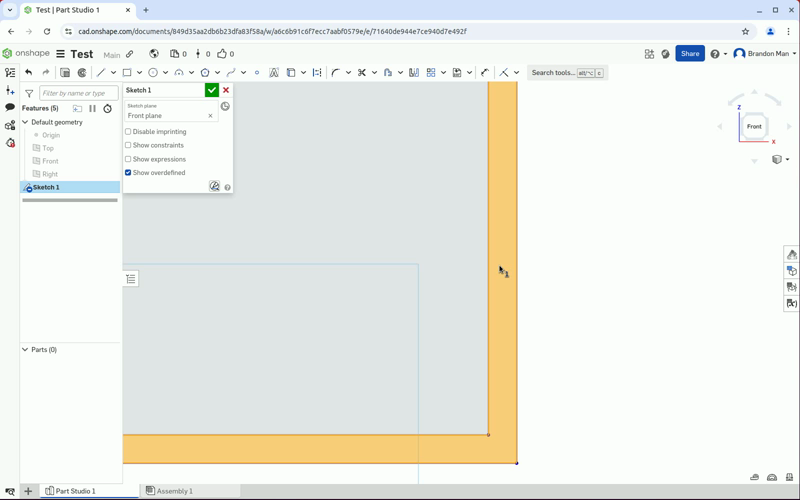
scroll(-6)
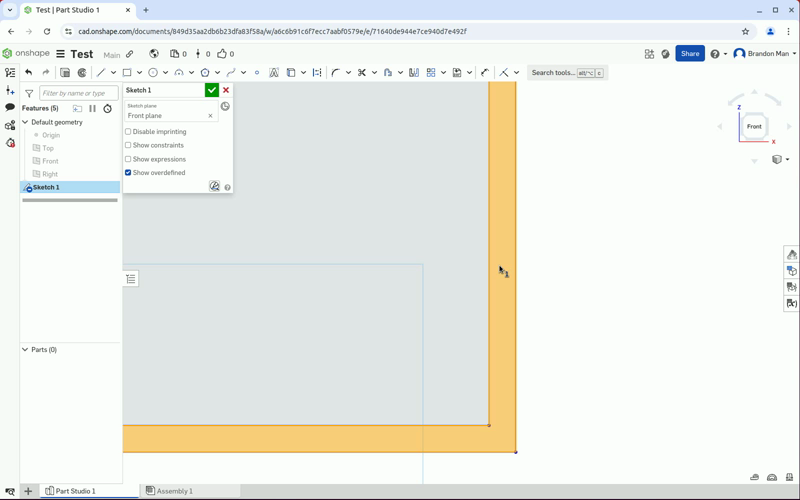
scroll(-6)
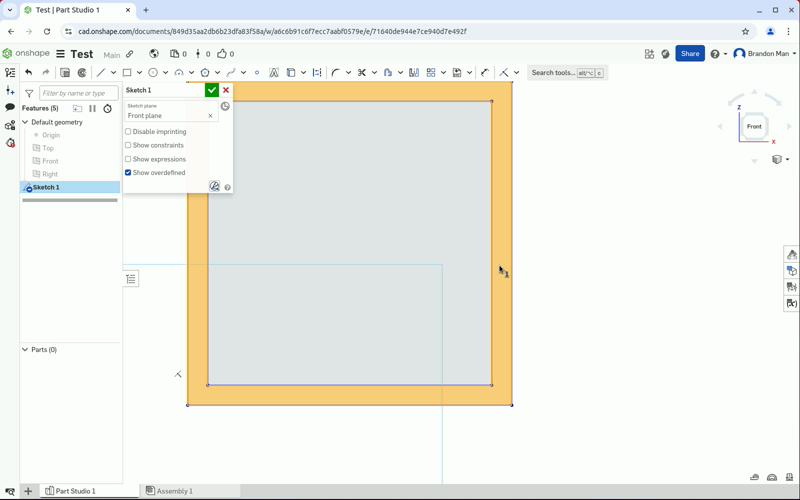
scroll(-6)
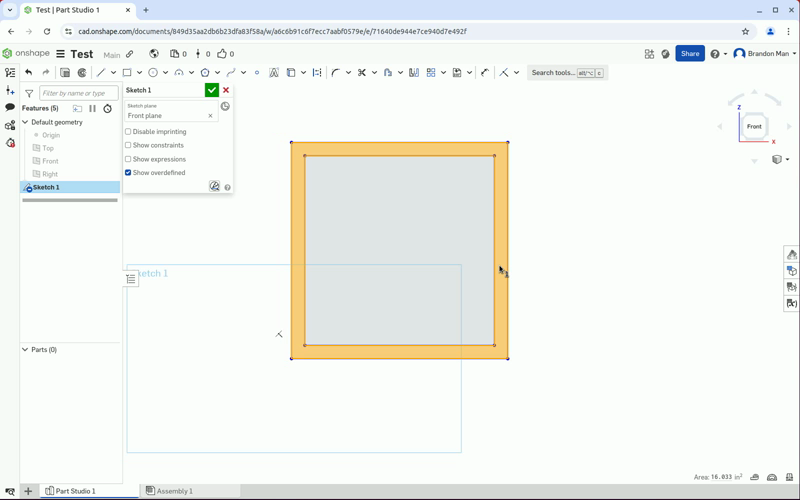
scroll(-6)
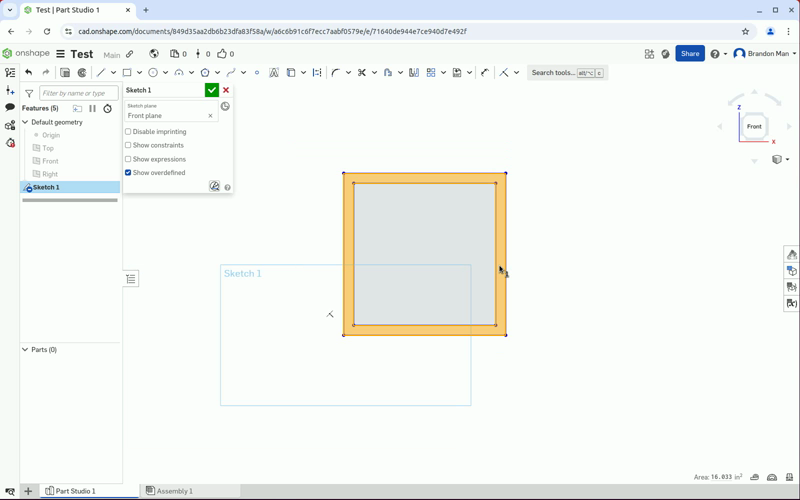
scroll(-6)
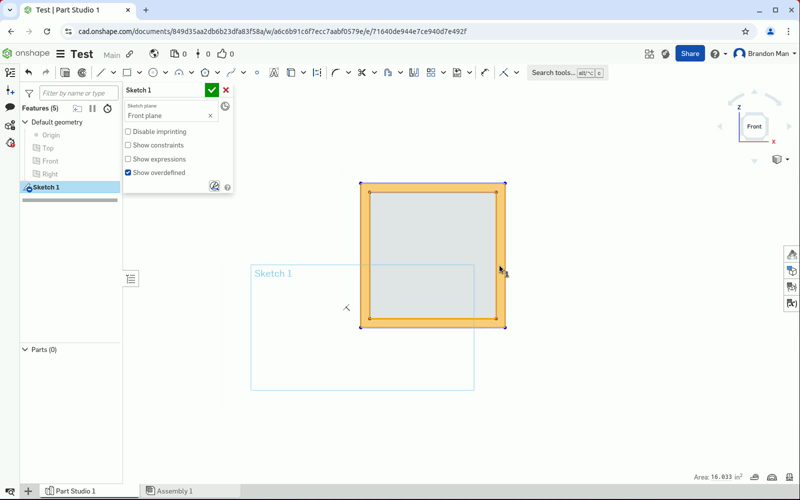
scroll(-6)
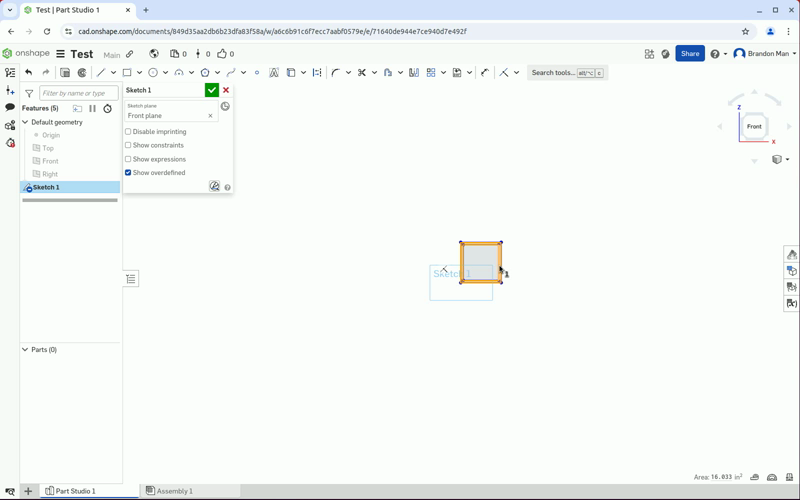
mouse_move(73, 352)
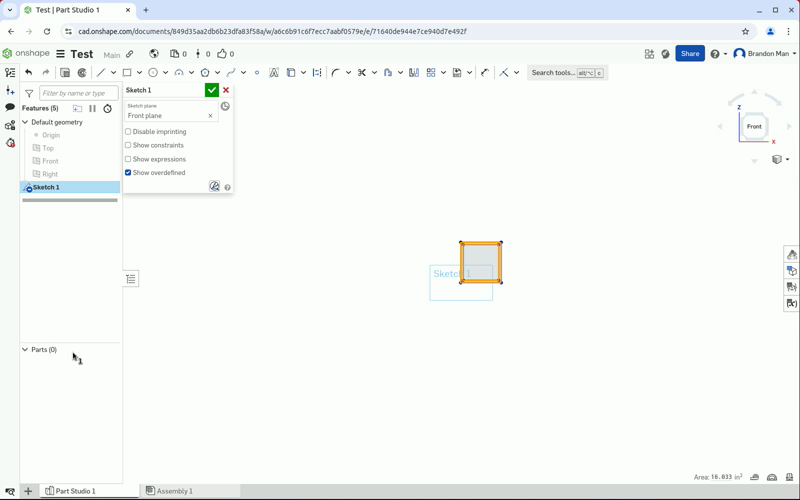
key(shift+y)
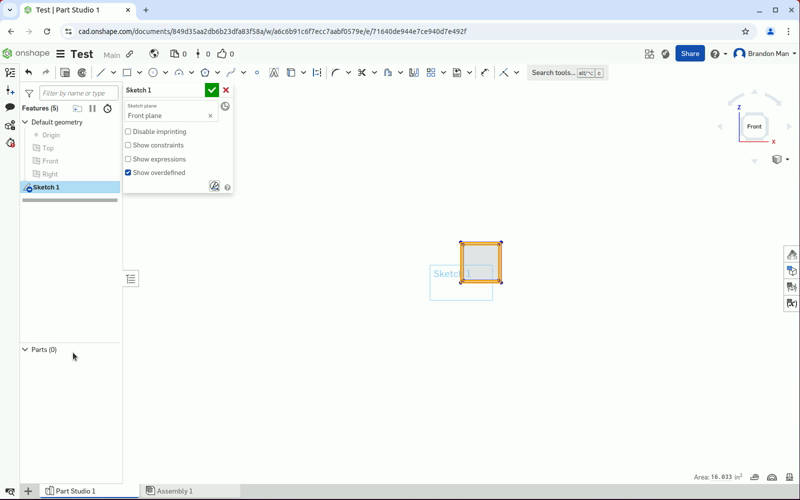
key(shift+e)
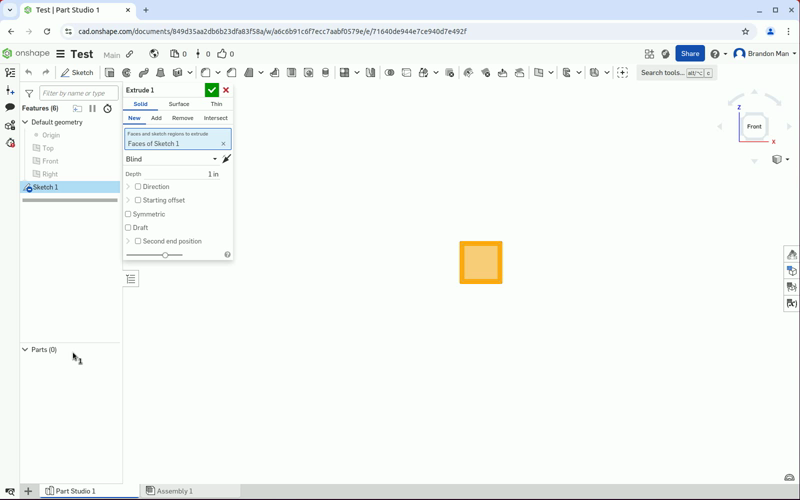
mouse_move(143, 106)
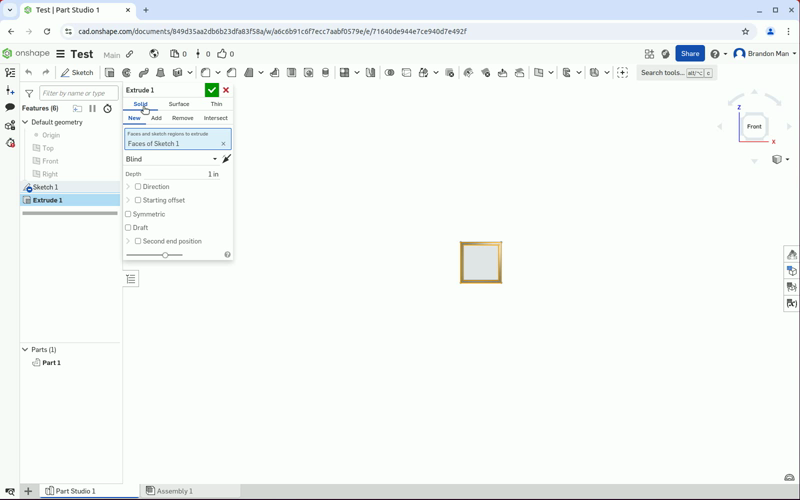
click(143, 106)
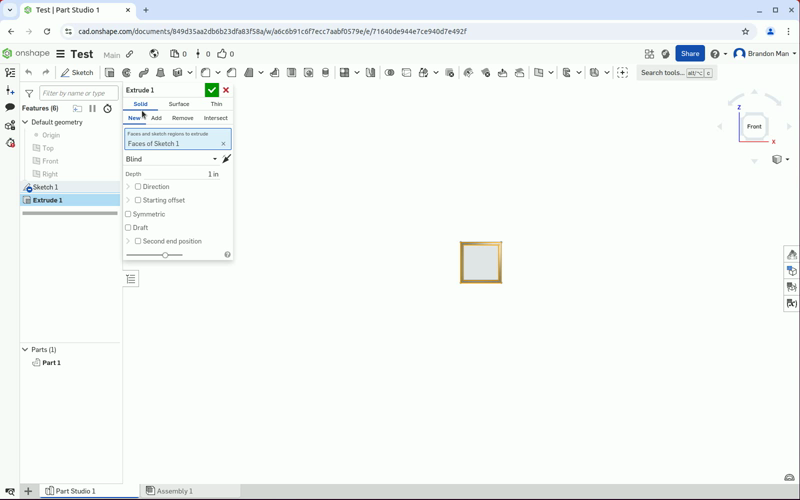
mouse_move(137, 120)
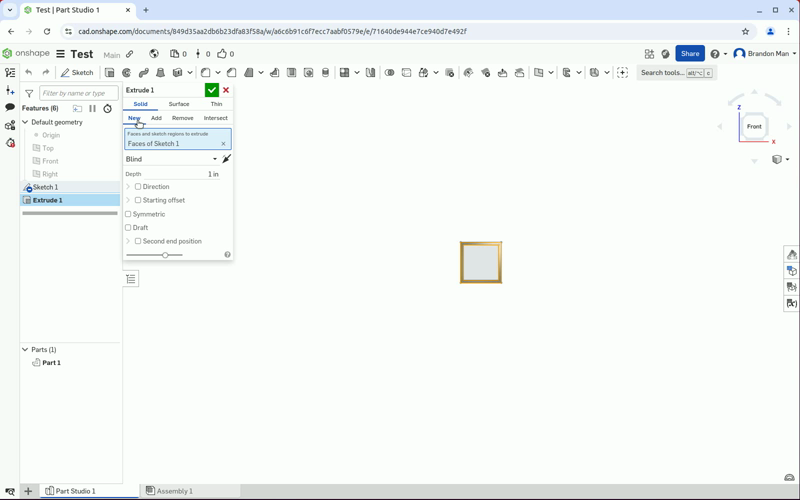
click(137, 120)
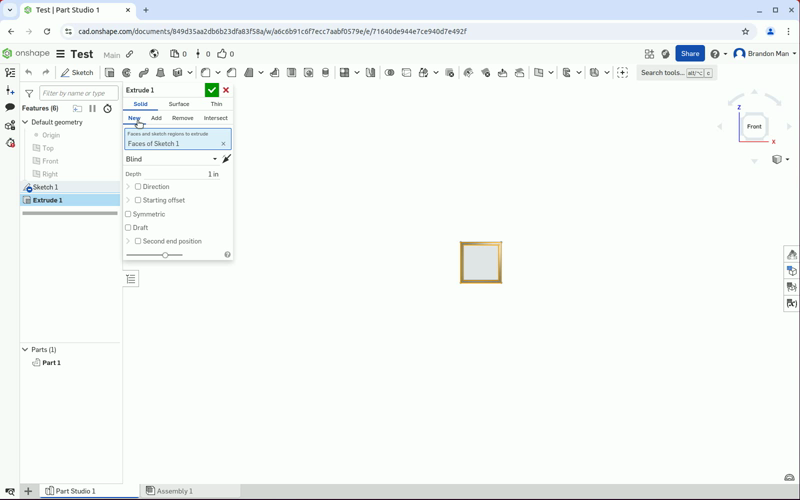
key(tab, 4)
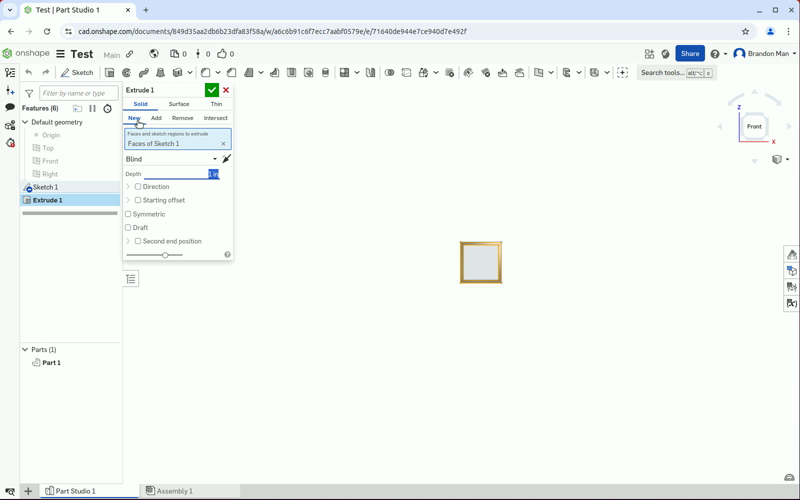
text(23.108)
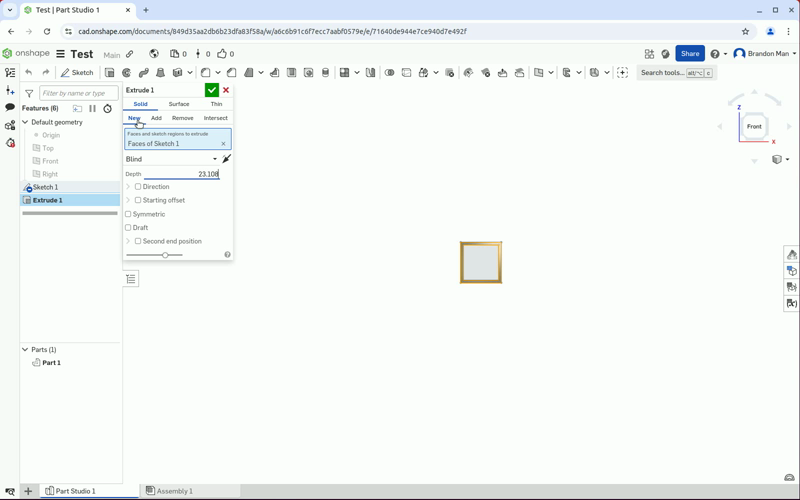
key(enter)
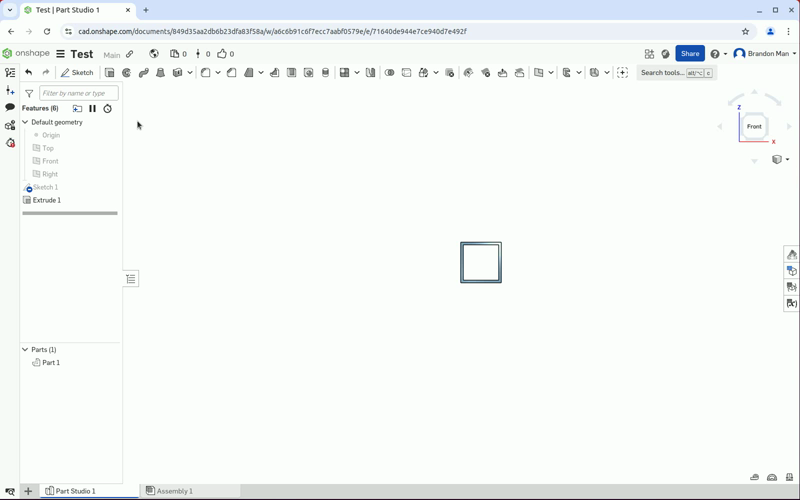
key(shift+h)
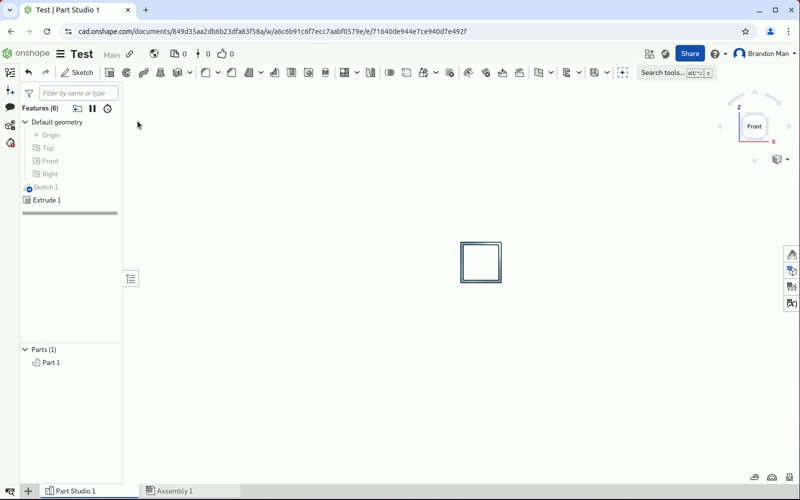
key(shift+h)
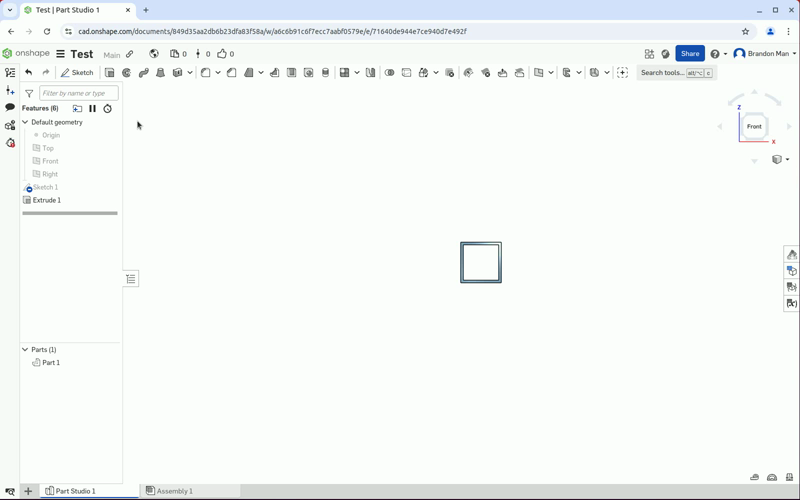
mouse_move(73, 189)
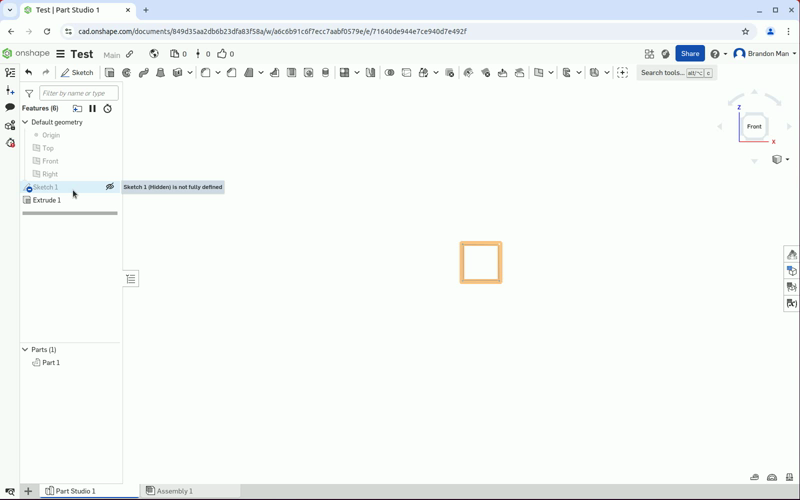
click(73, 189)
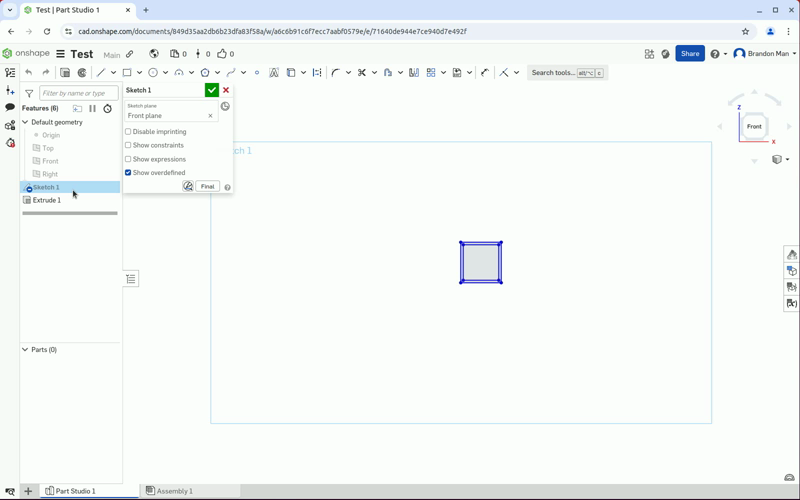
mouse_move(229, 92)
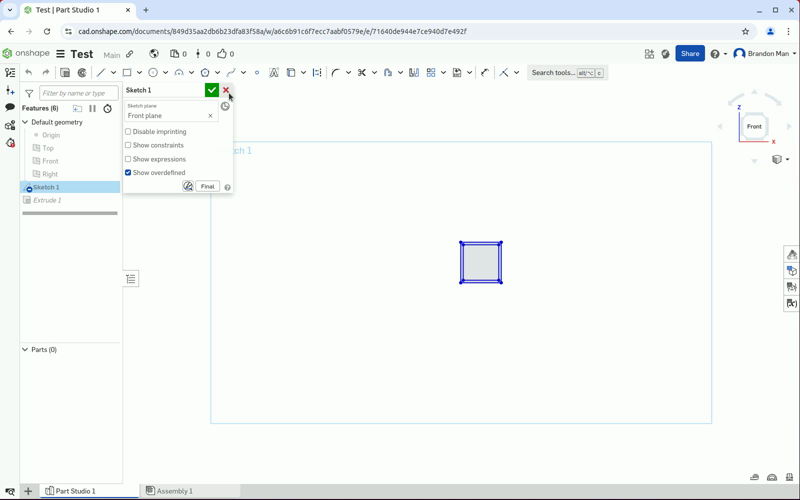
click(229, 92)
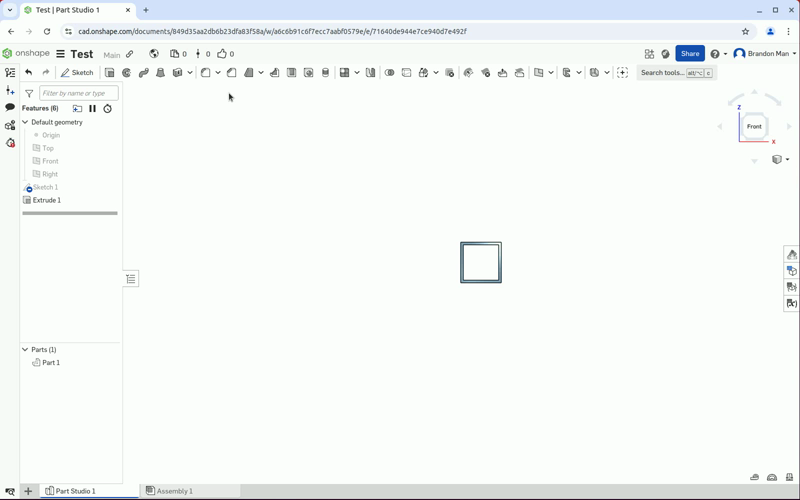
mouse_move(73, 352)
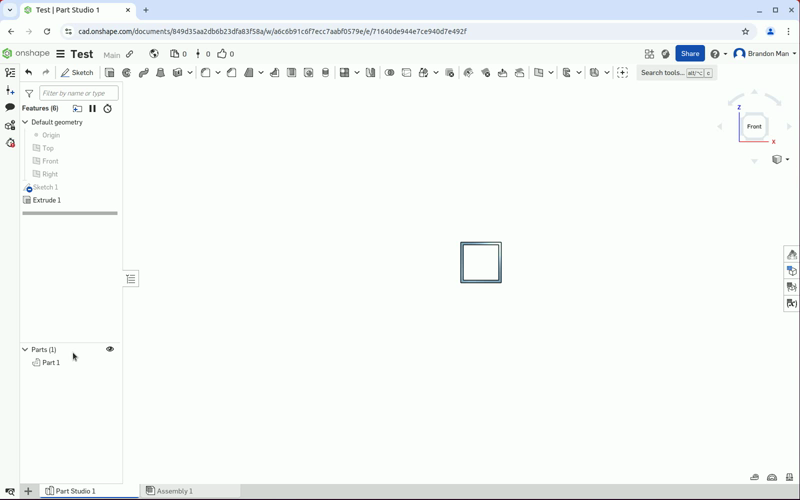
key(y)
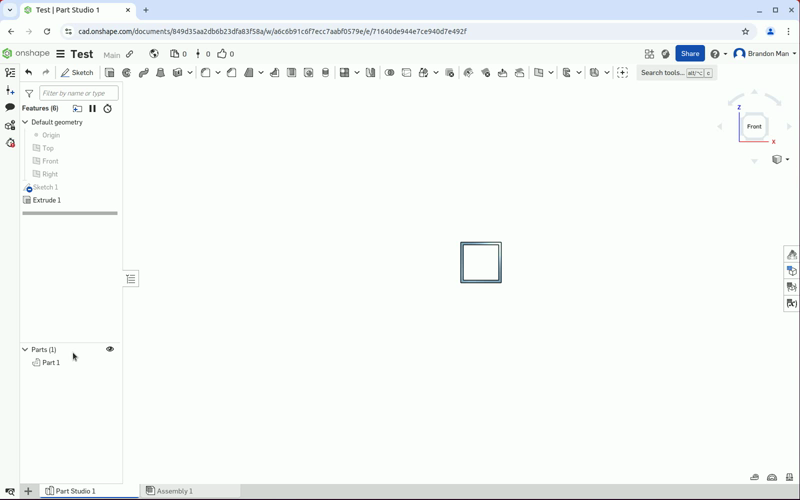
key(shift+p)
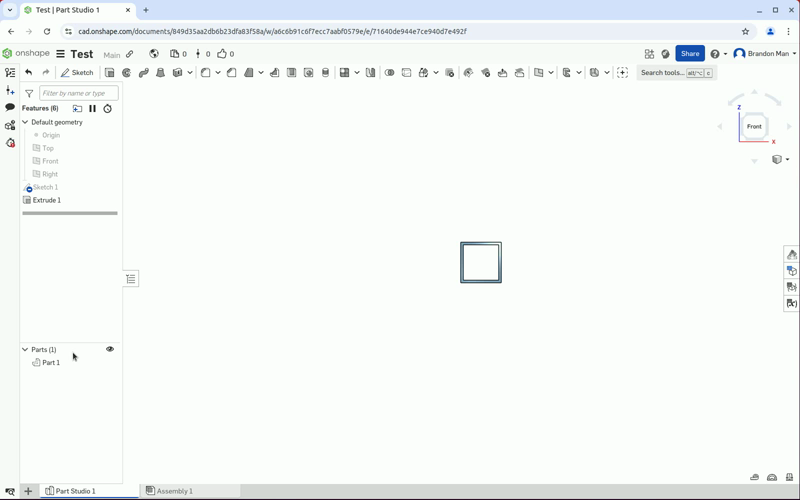
key(space)
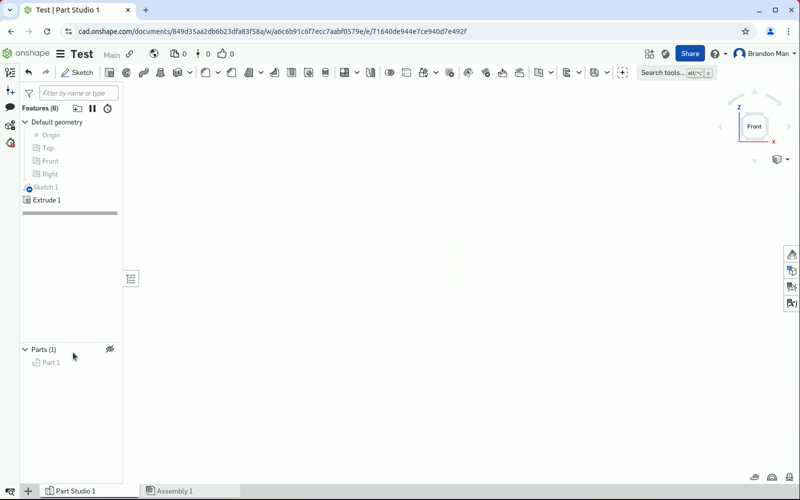
key_down(shift)
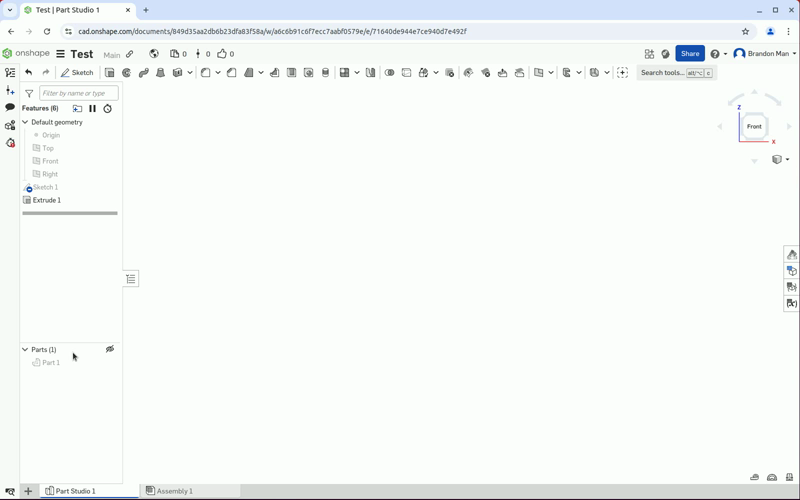
key(down)
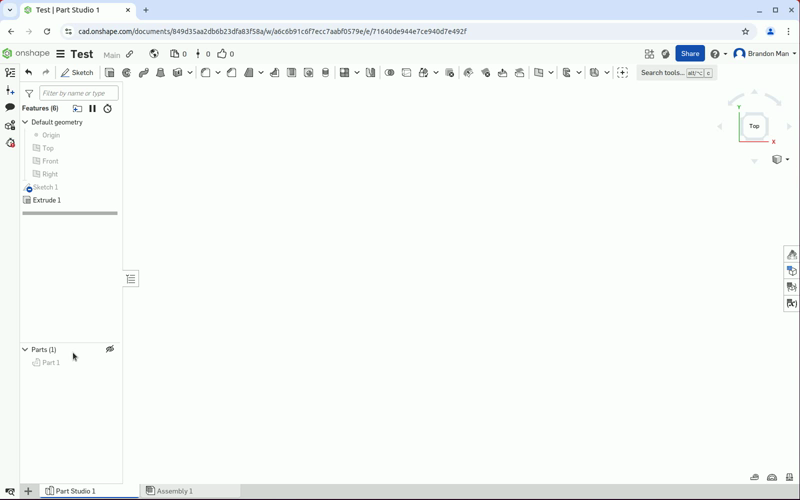
key_up(shift)
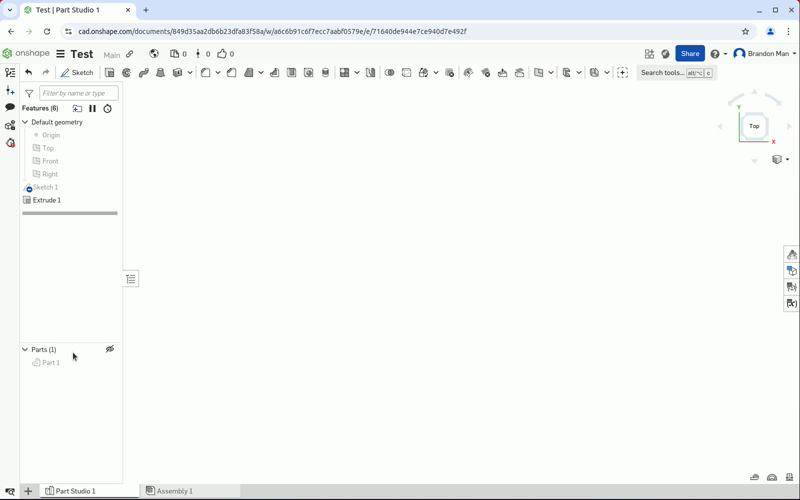
mouse_move(73, 352)
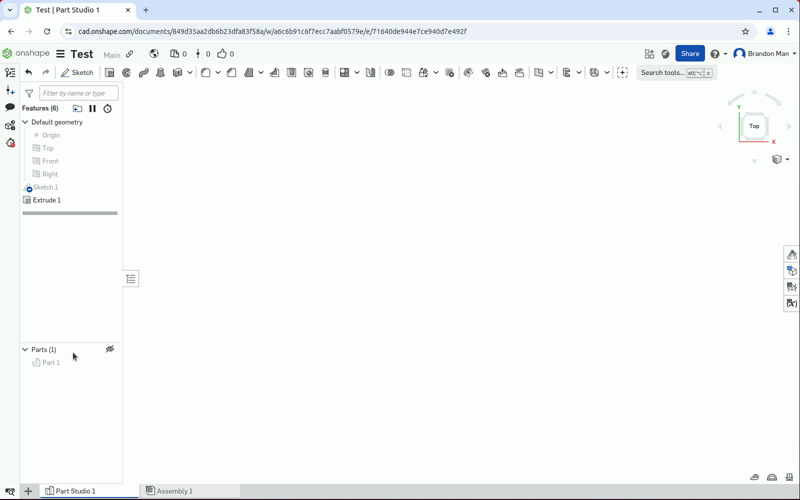
key(shift+y)
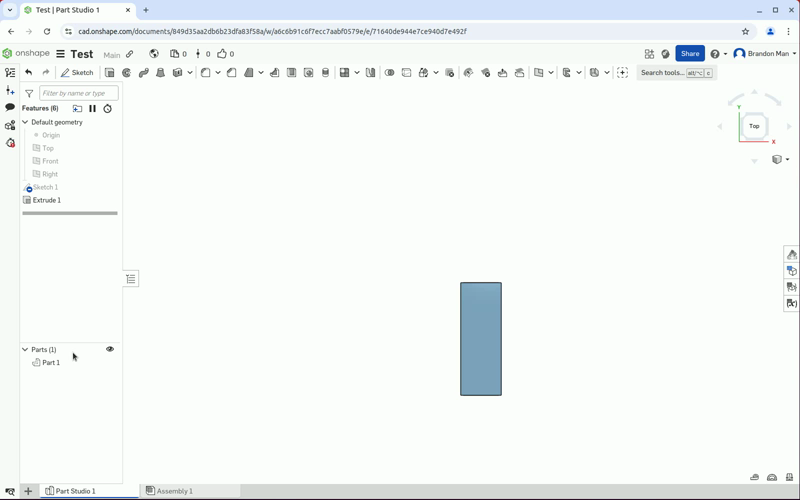
mouse_move(541, 75)
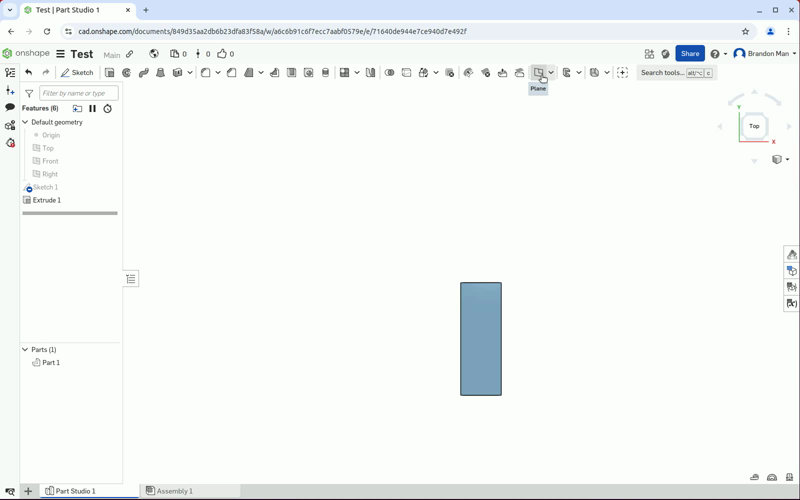
click(541, 75)
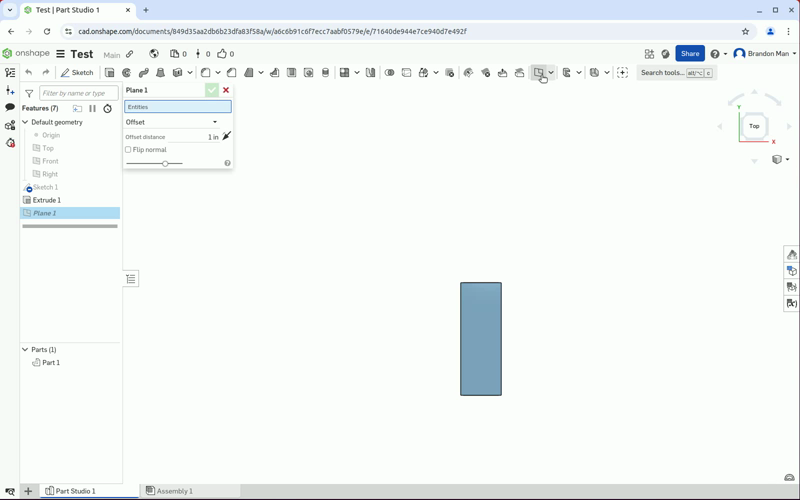
mouse_move(73, 150)
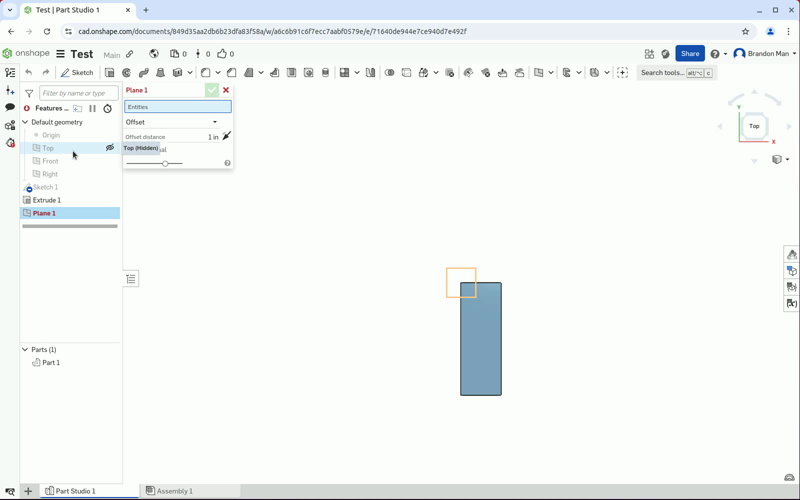
click(73, 150)
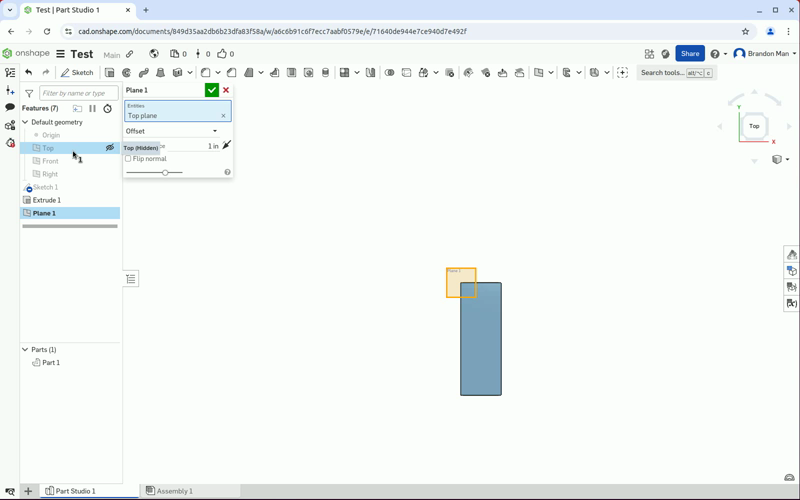
key(tab, 2)
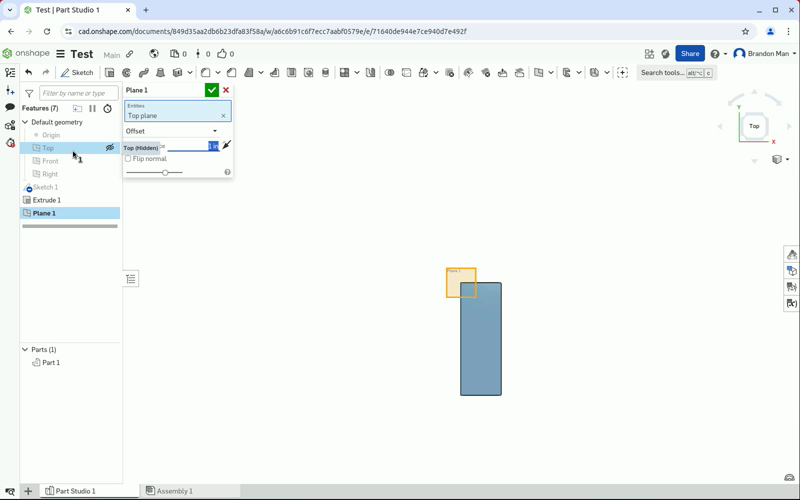
text(8.196)
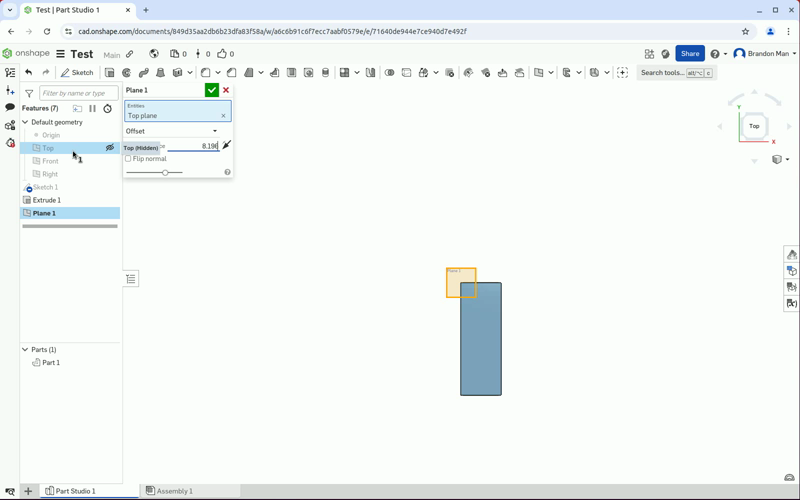
key(enter, 2)
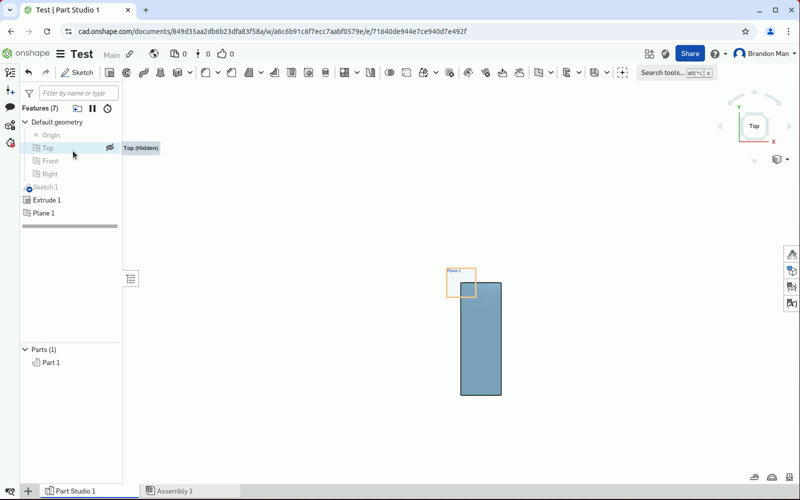
key(shift+s)
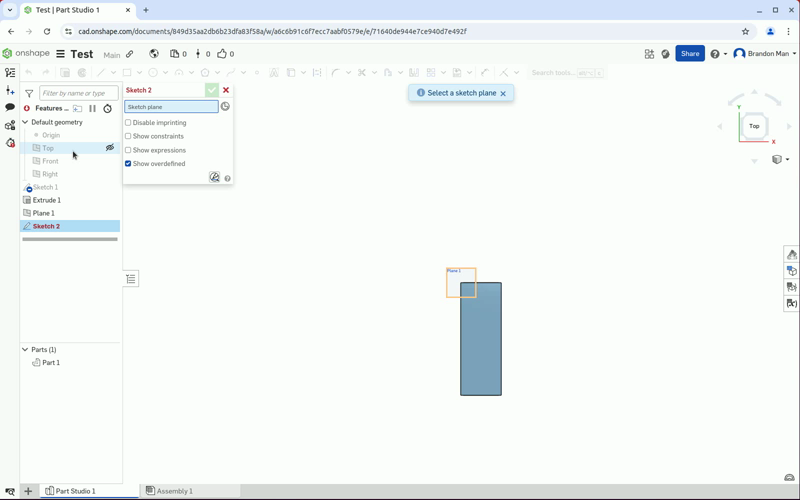
mouse_move(73, 215)
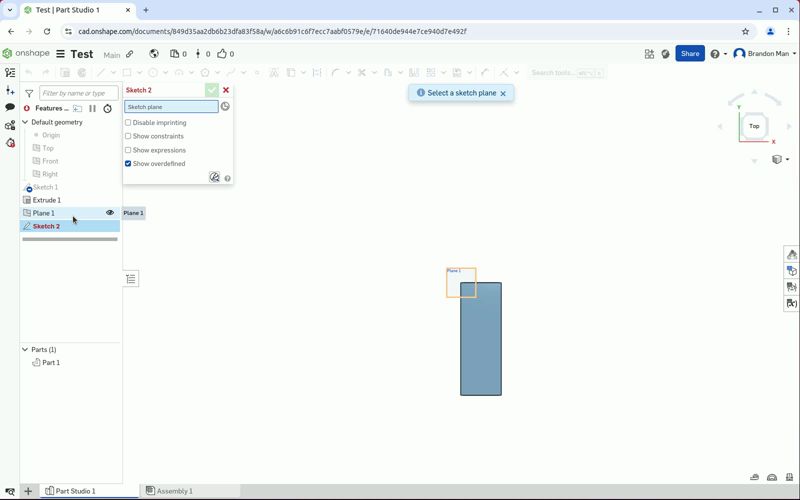
click(73, 215)
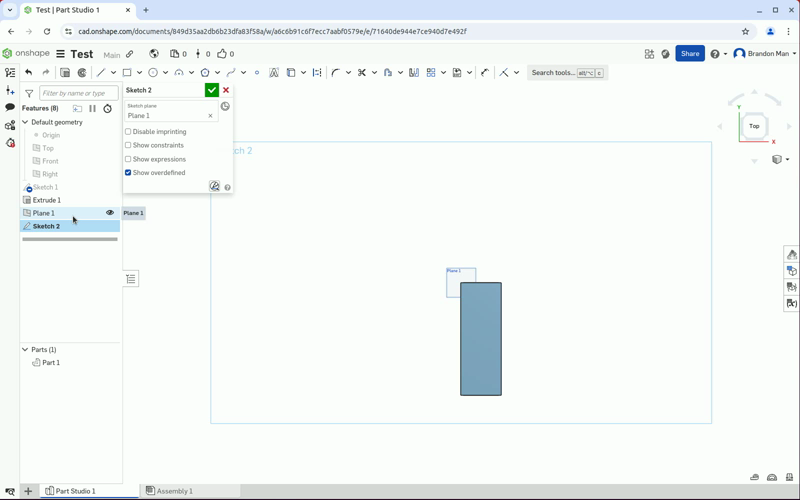
mouse_move(73, 352)
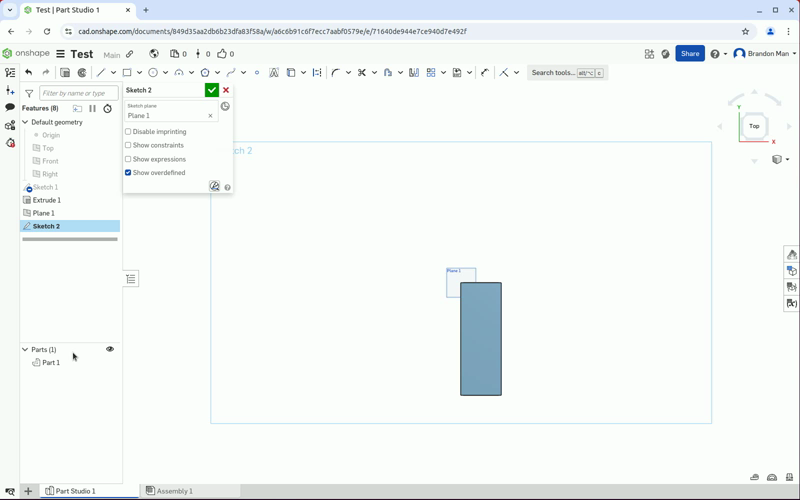
key(y)
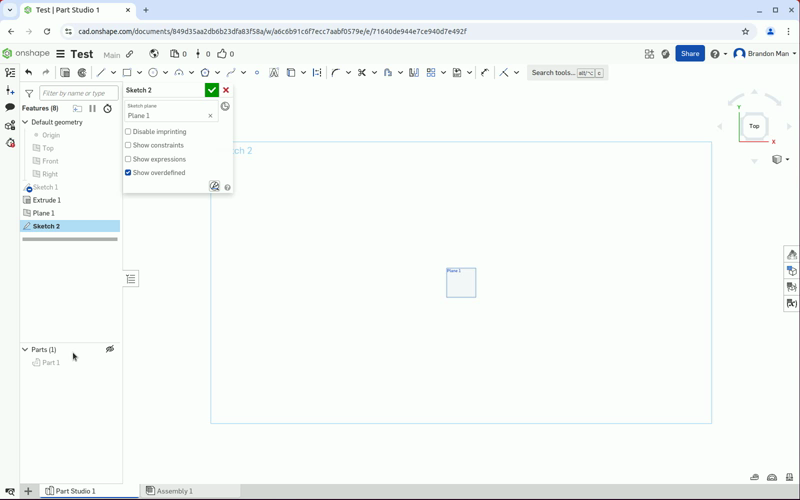
key(c)
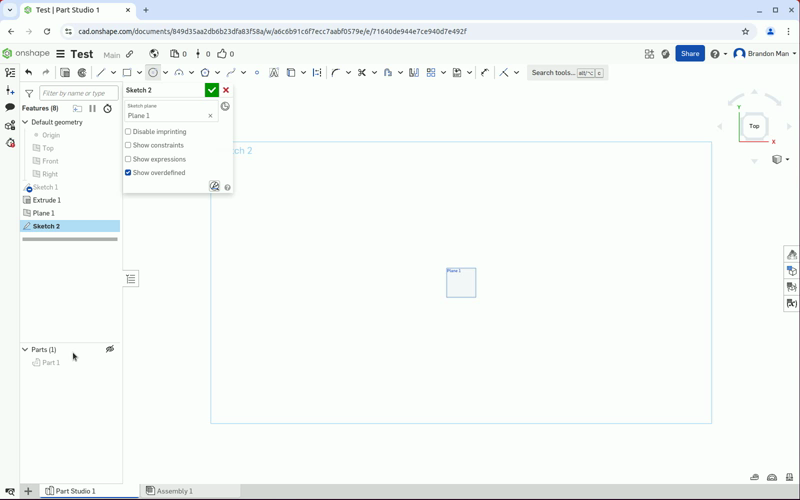
key_down(shift)
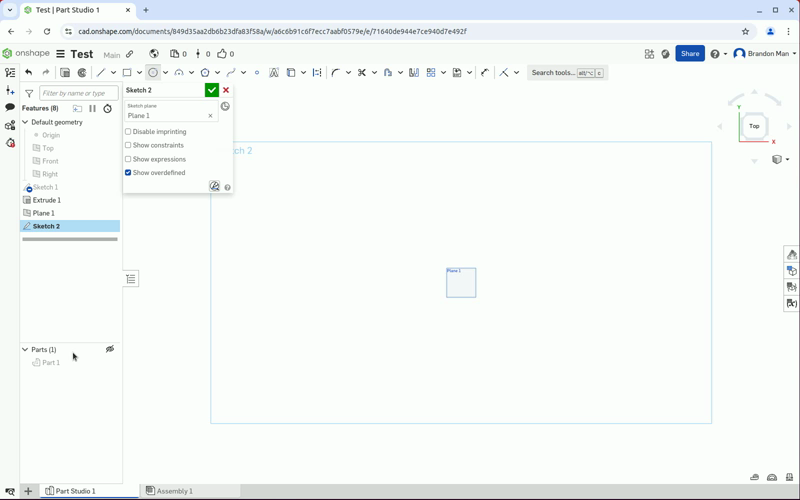
mouse_move(481, 303)
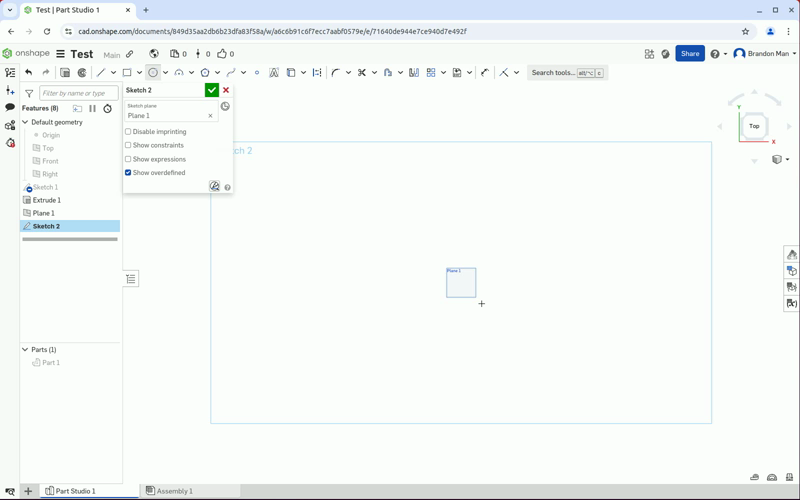
click(481, 303)
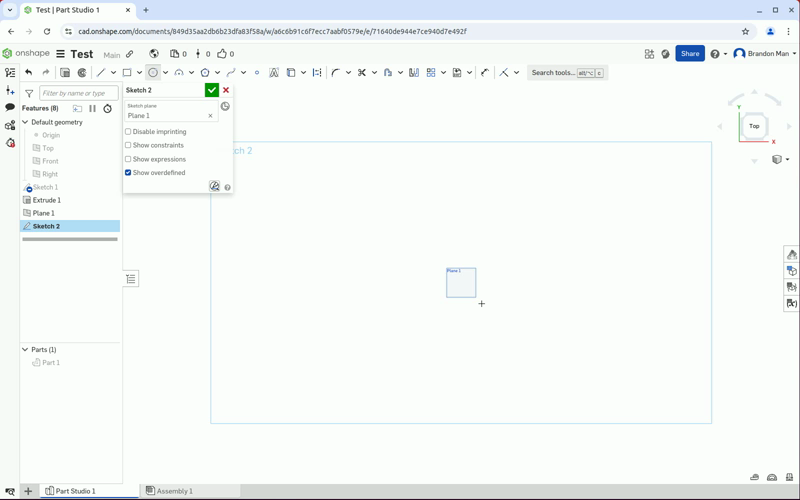
key_up(shift)
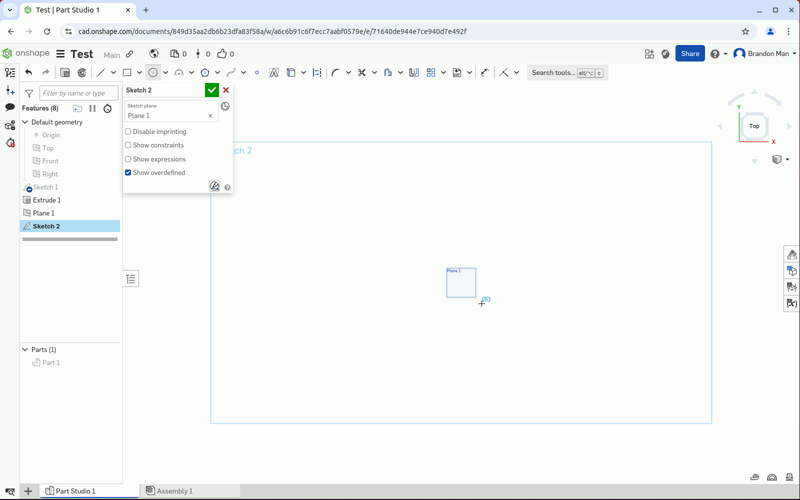
mouse_move(486, 303)
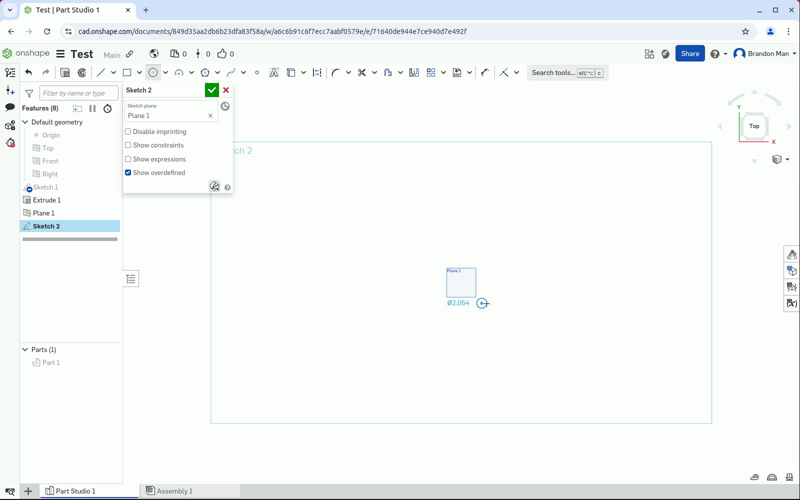
click(486, 303)
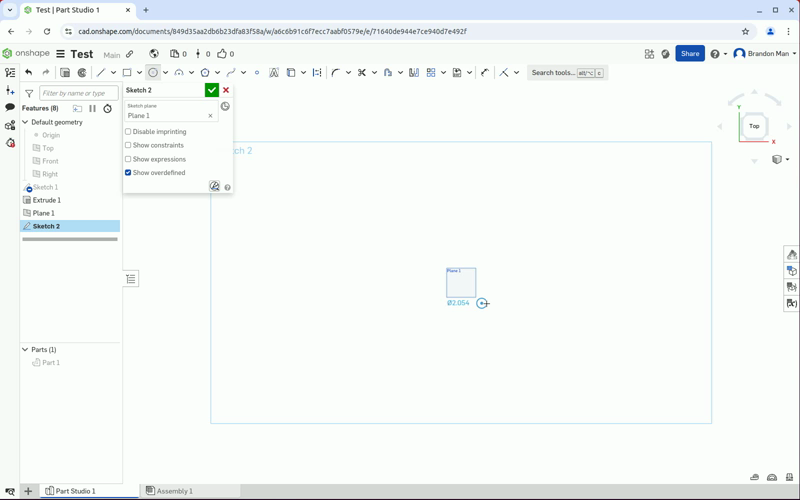
key(esc)
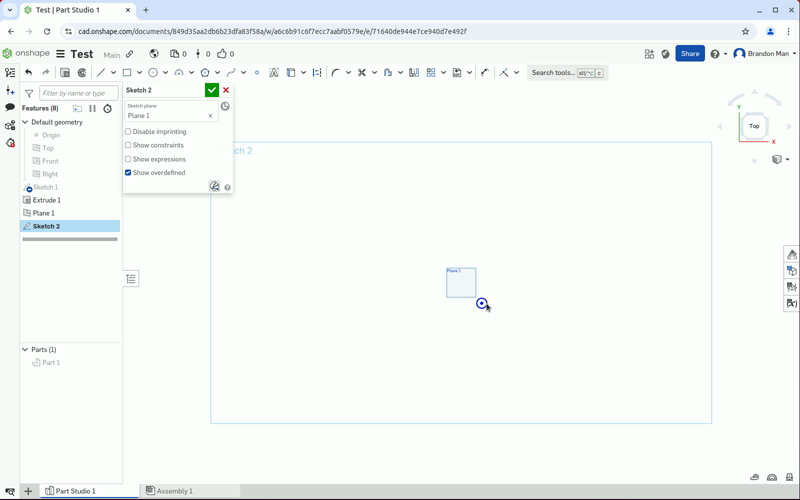
mouse_move(479, 306)
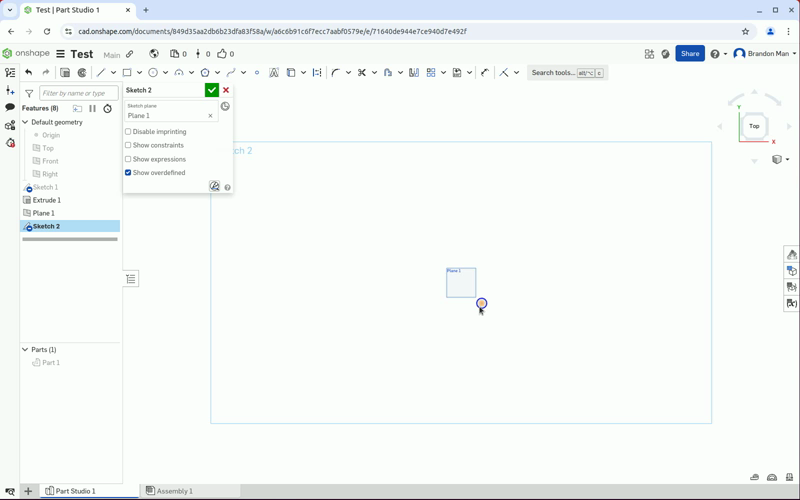
scroll(6)
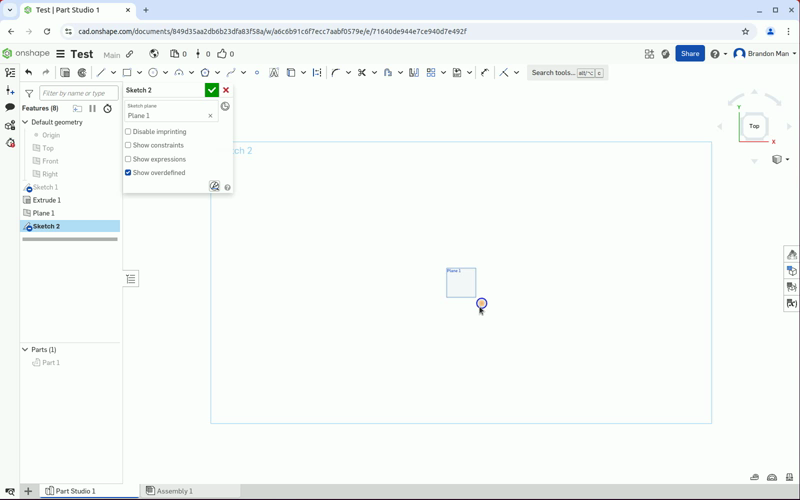
scroll(6)
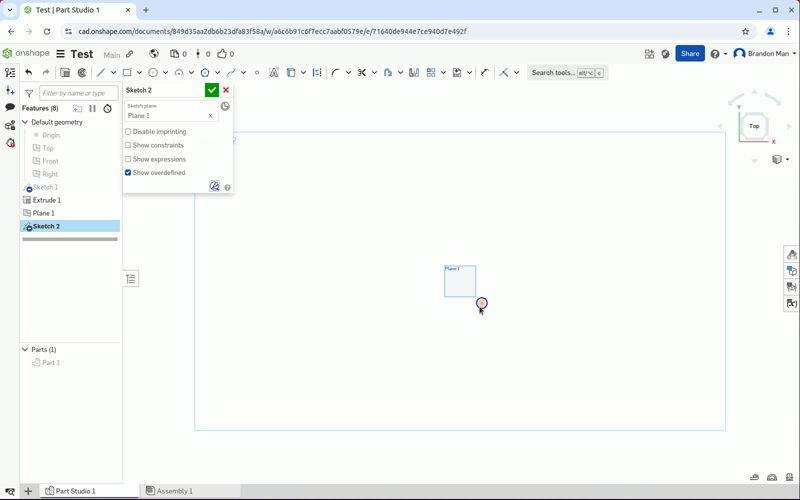
scroll(6)
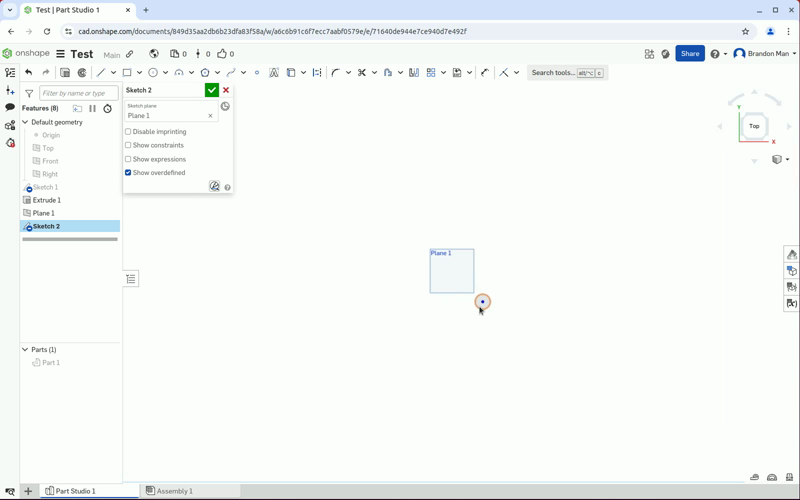
scroll(6)
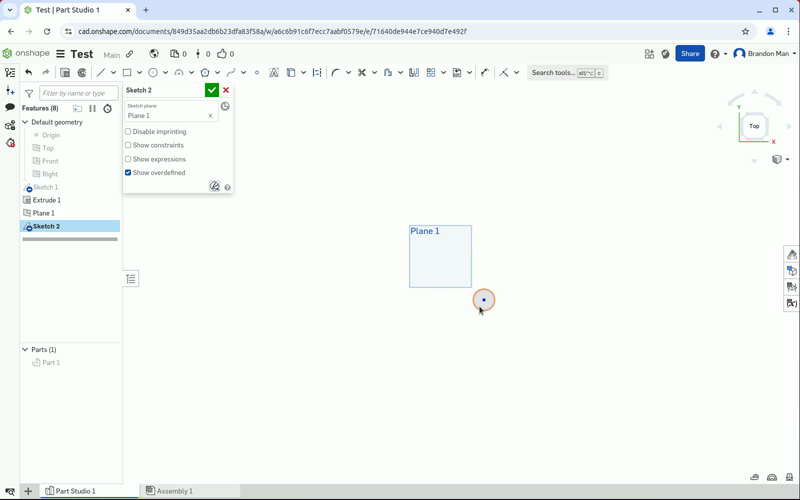
scroll(6)
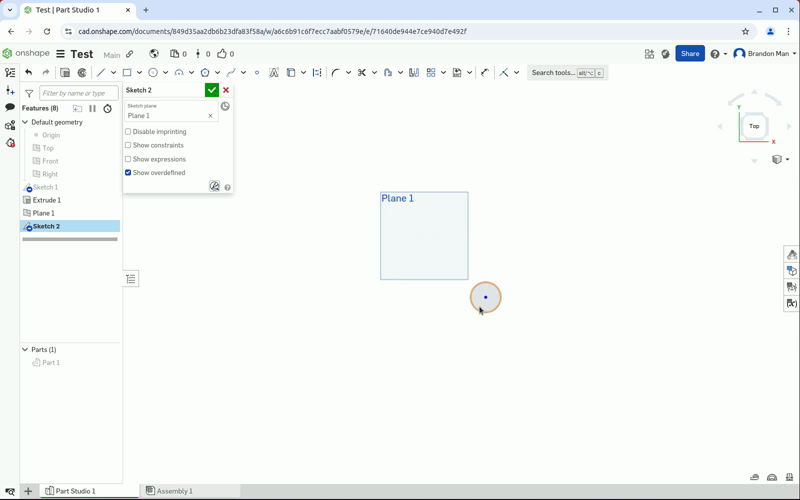
scroll(6)
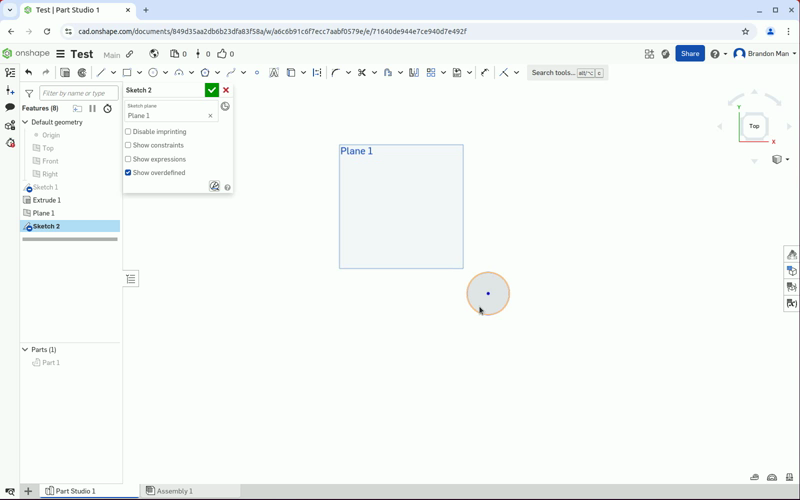
scroll(6)
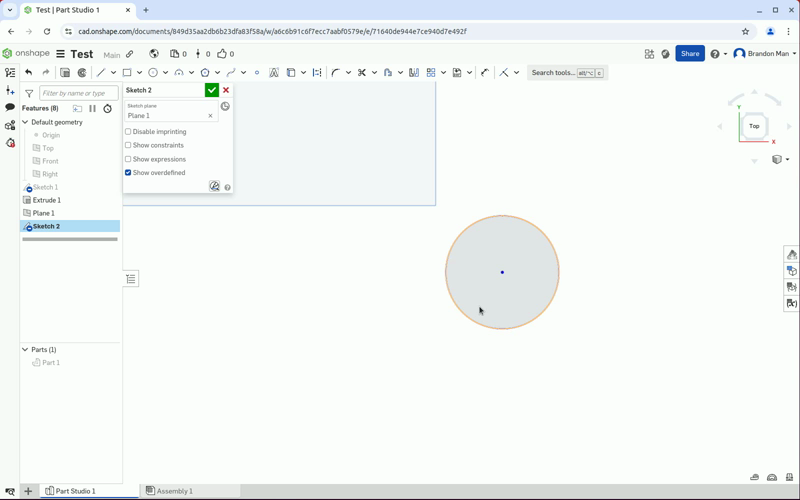
click(479, 306)
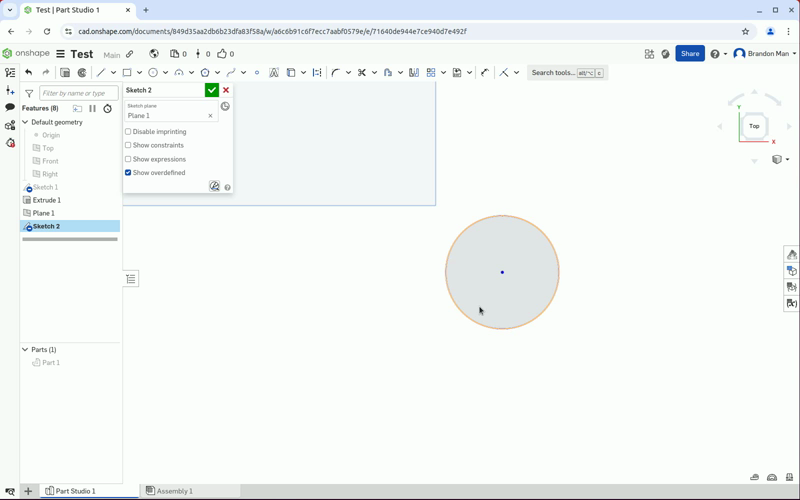
scroll(-6)
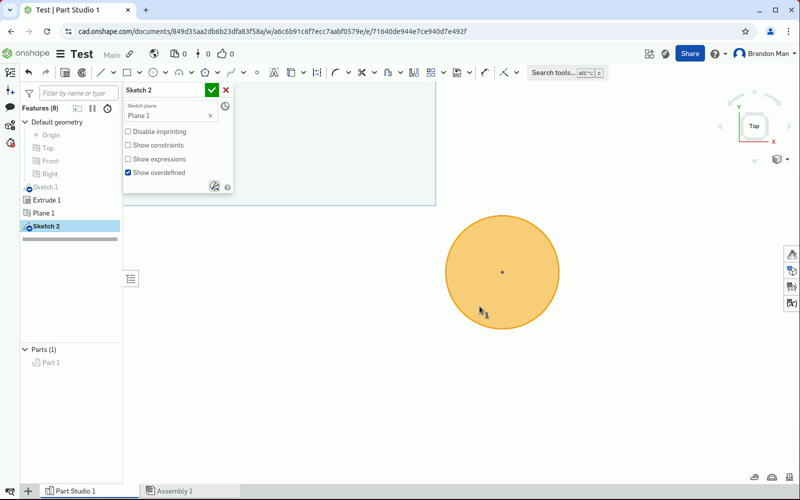
scroll(-6)
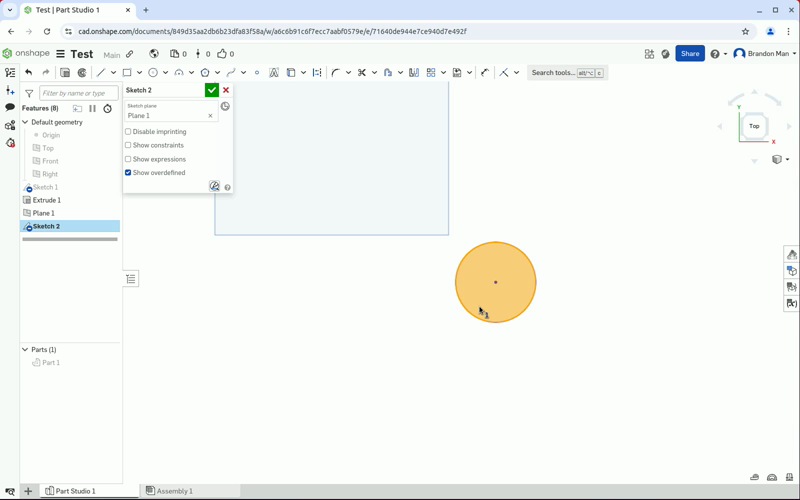
scroll(-6)
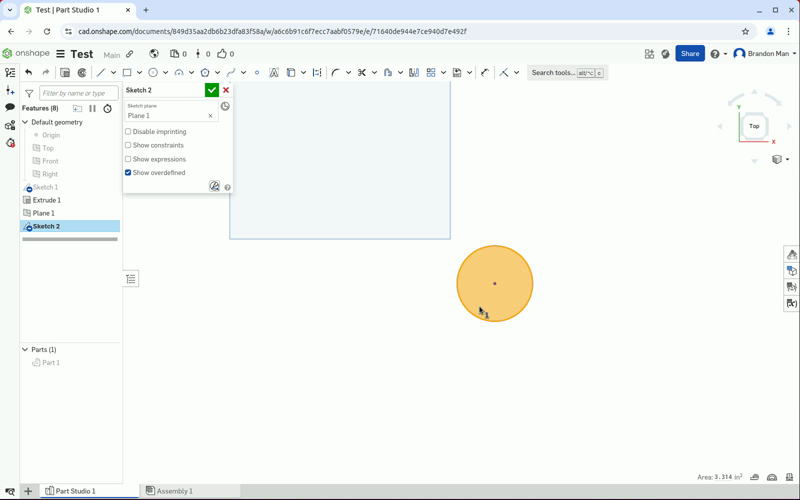
scroll(-6)
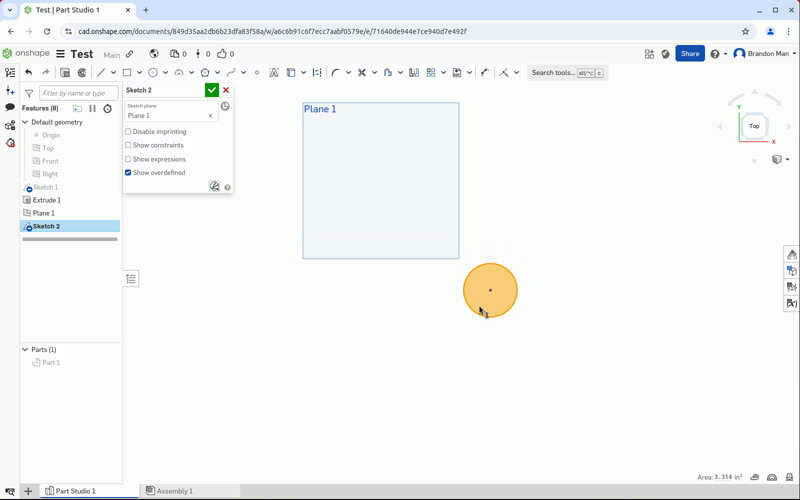
scroll(-6)
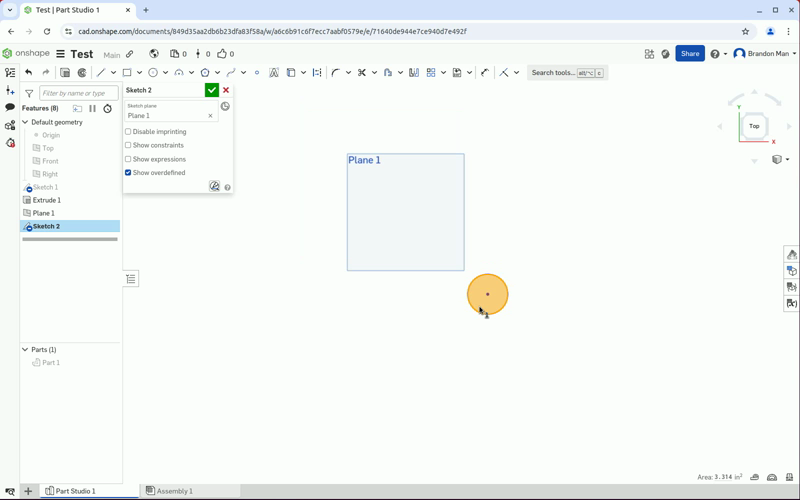
scroll(-6)
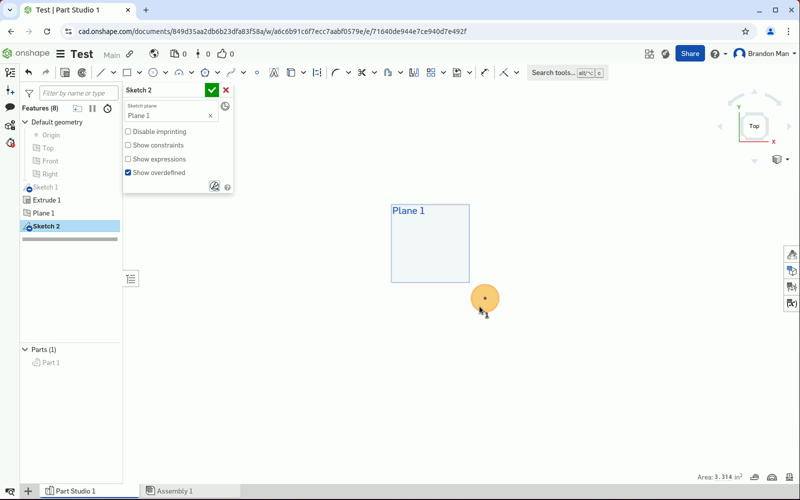
scroll(-6)
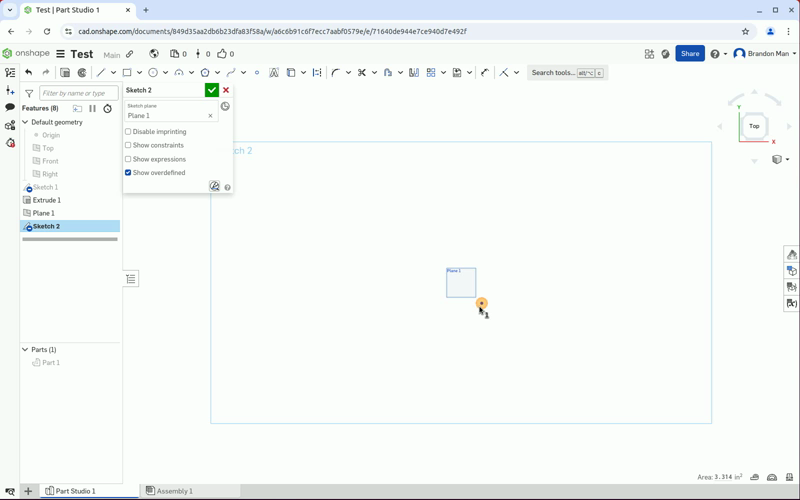
mouse_move(73, 352)
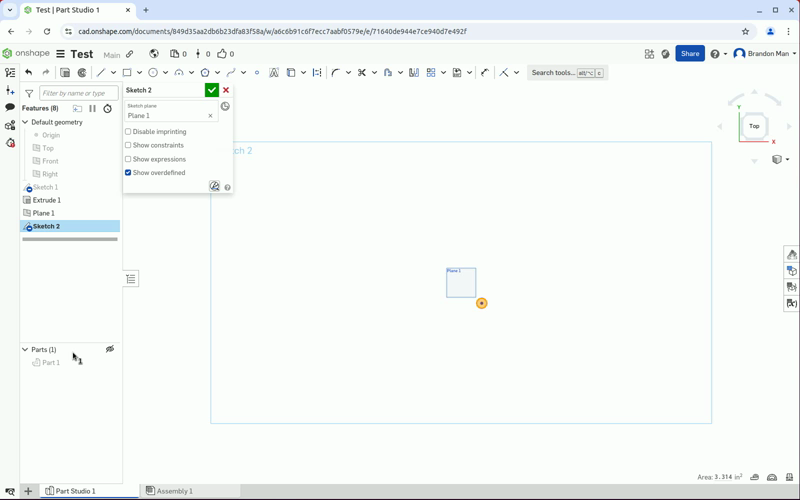
key(shift+y)
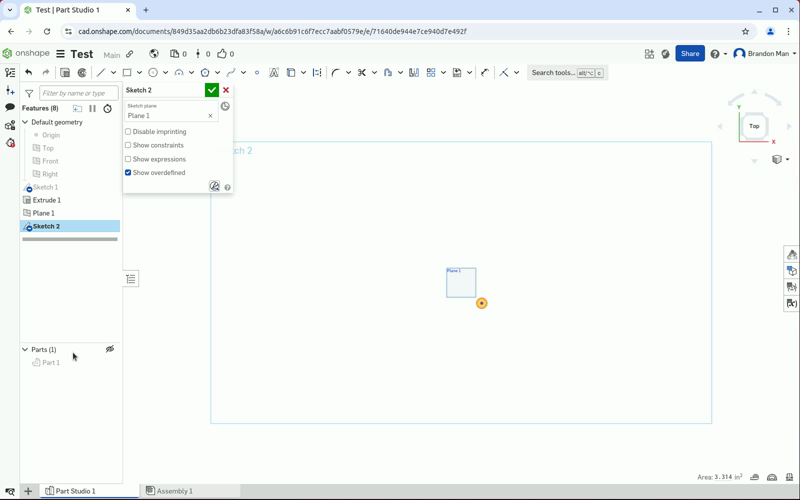
key(shift+e)
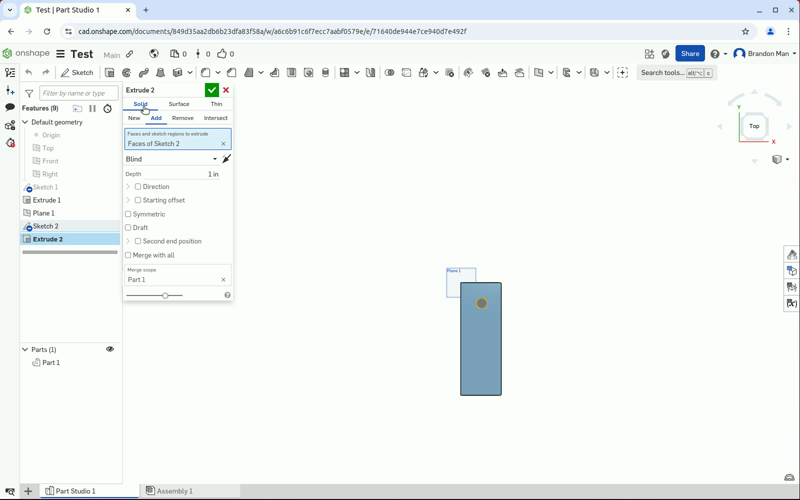
mouse_move(143, 106)
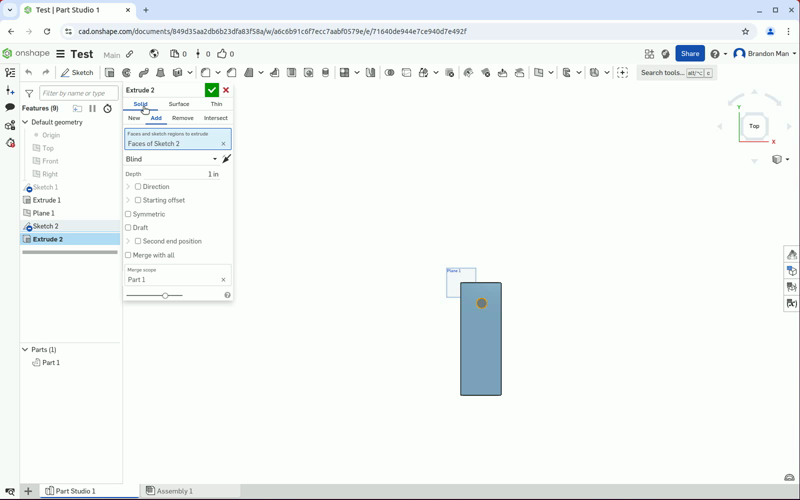
click(143, 106)
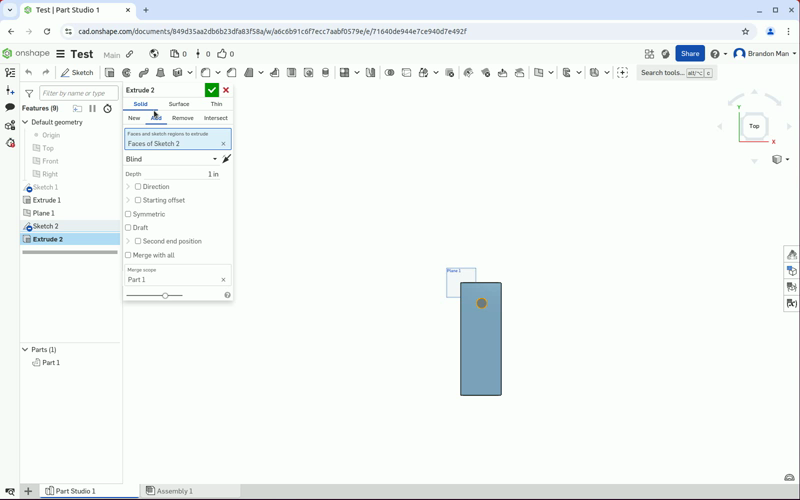
mouse_move(186, 120)
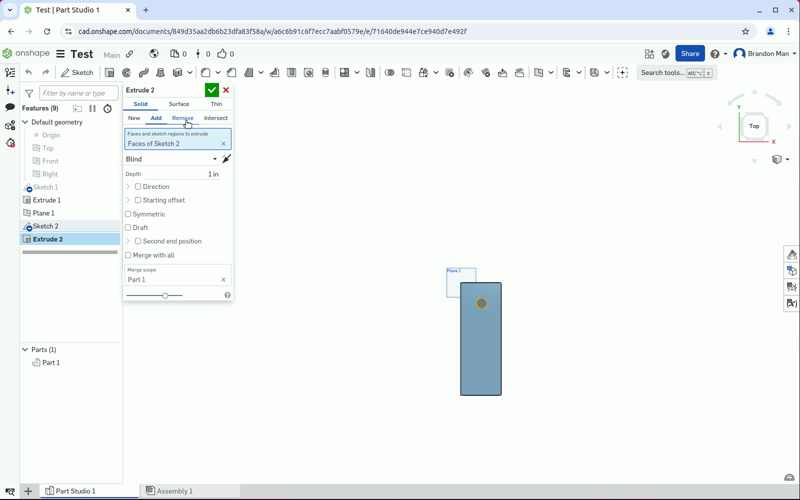
click(186, 120)
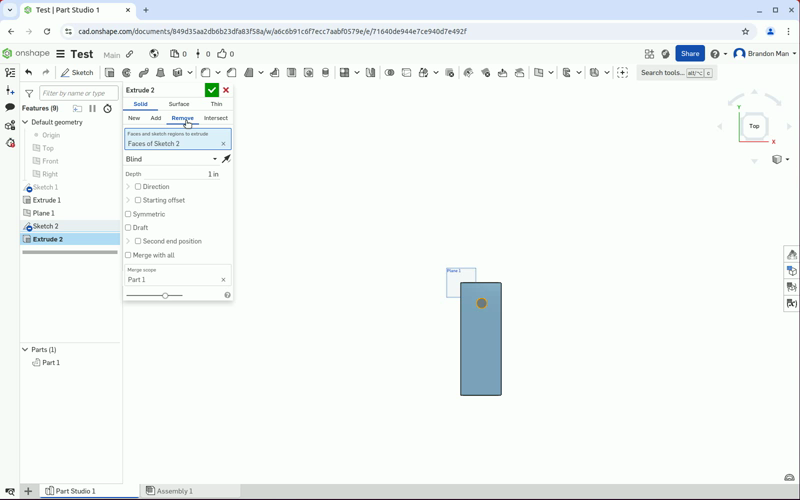
key(tab, 4)
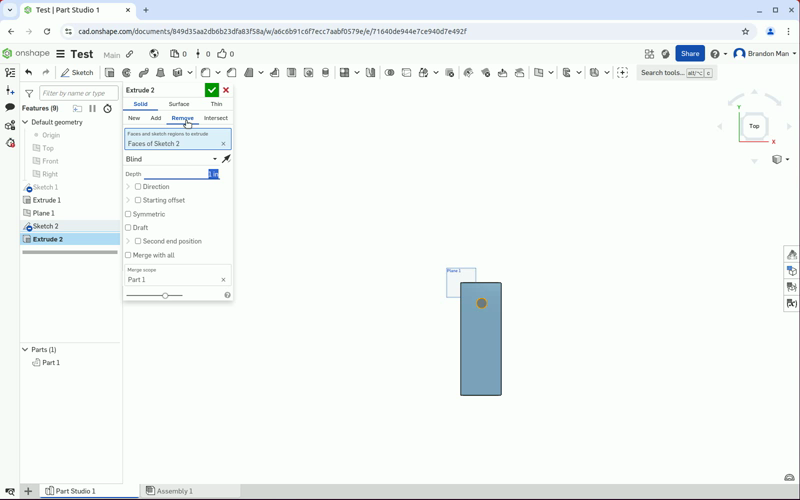
text(1.444)
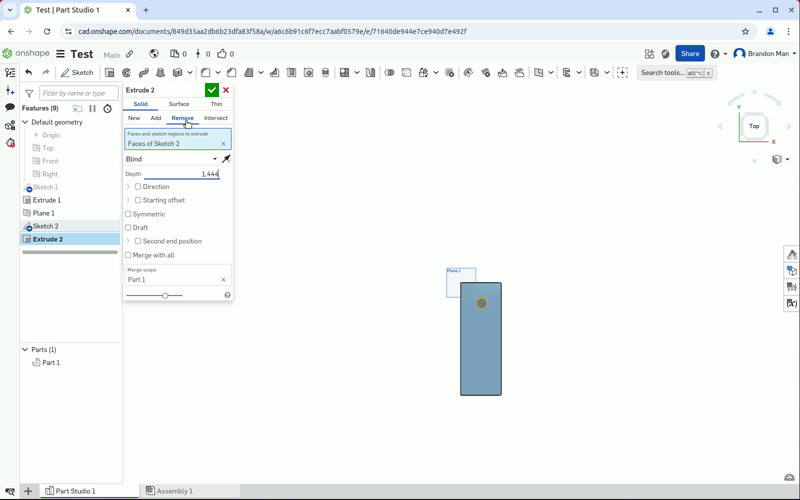
key(tab, 6)
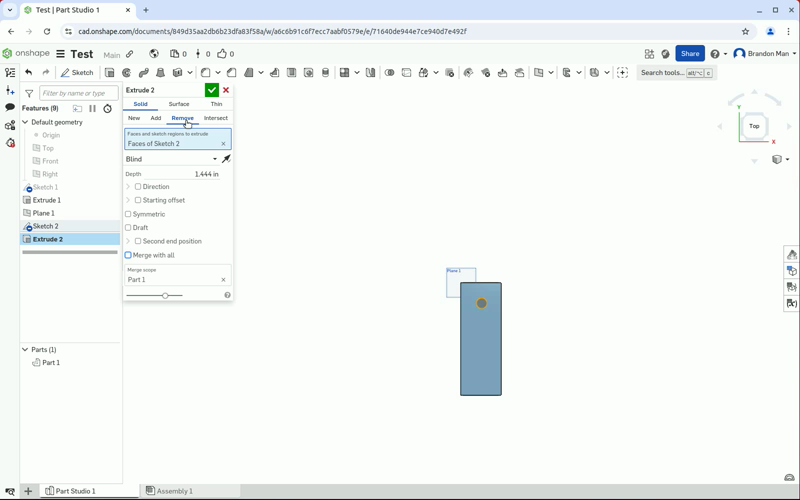
key(space)
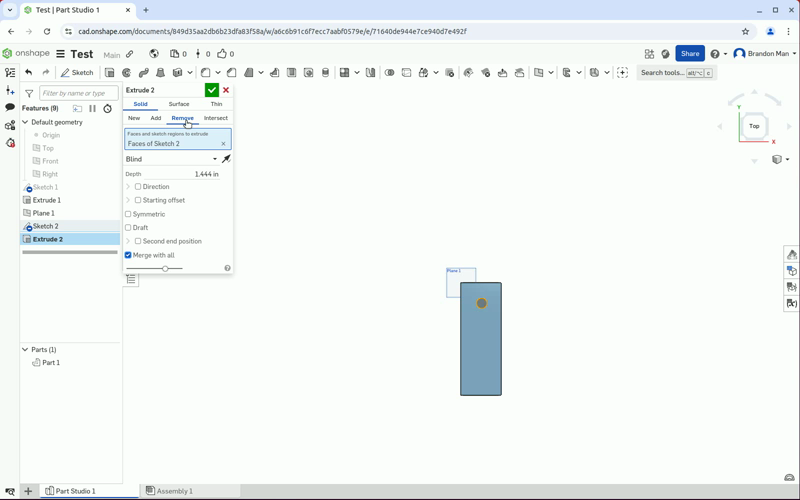
key(enter)
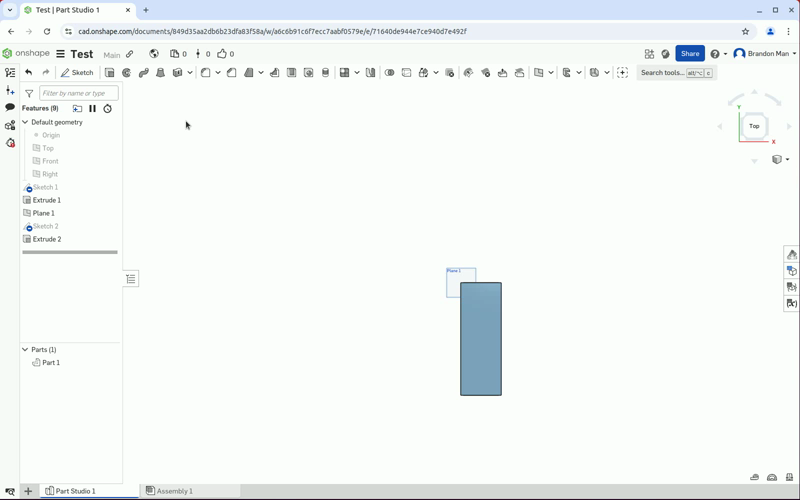
key(shift+h)
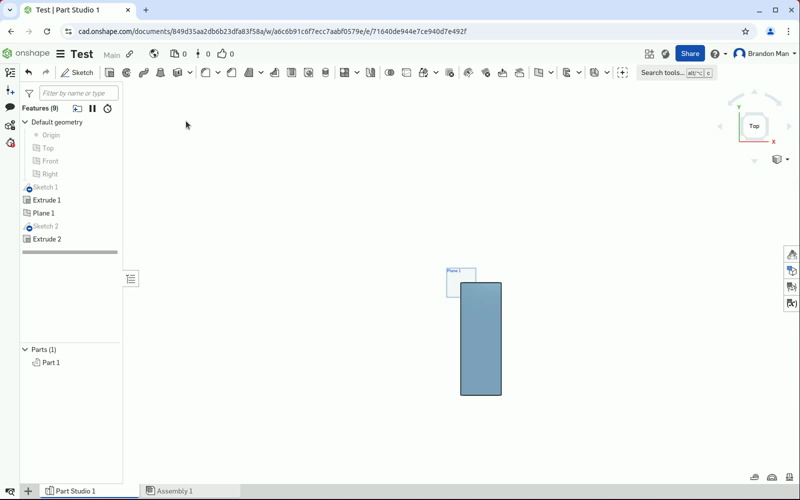
key(shift+h)
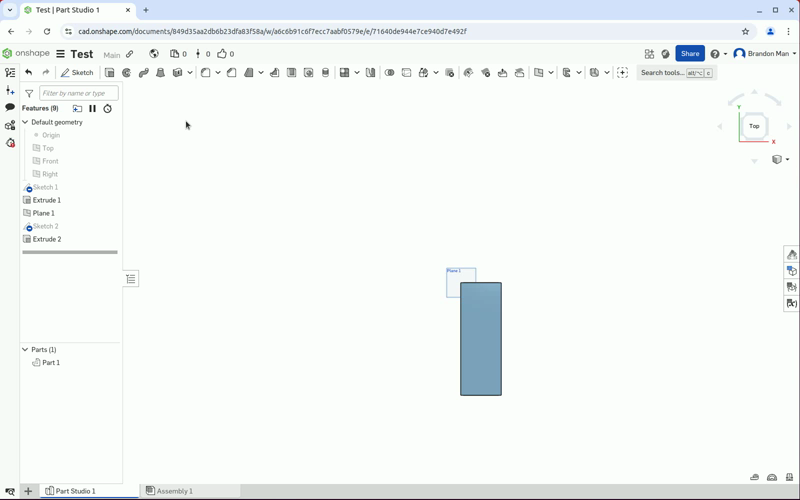
key(shift+7)
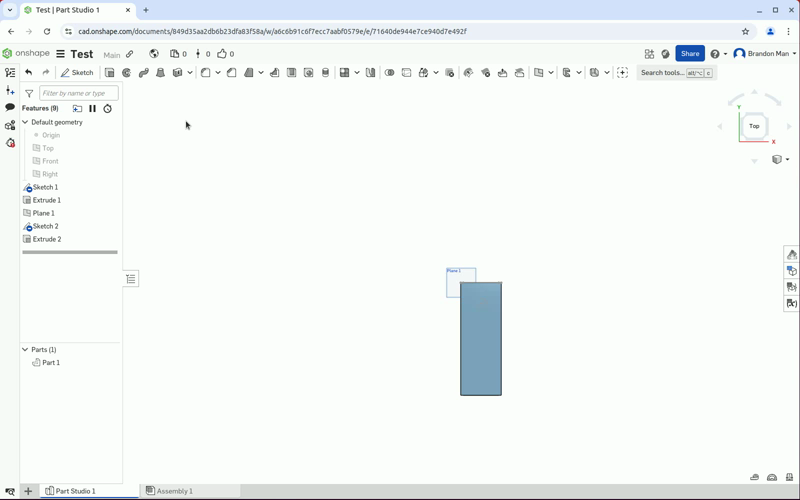
key(up, 3)
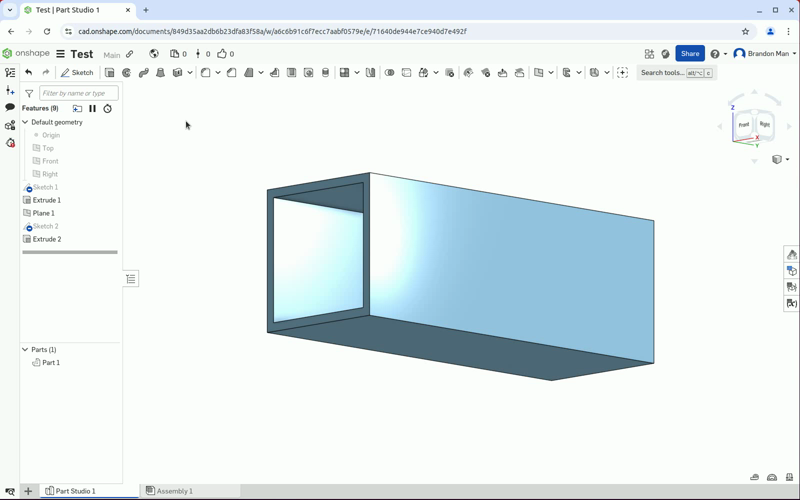
key(left, 3)
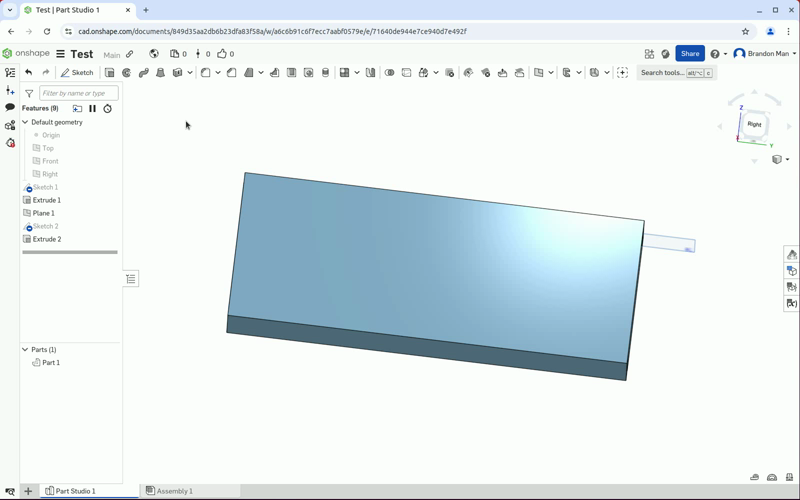
key(right, 3)
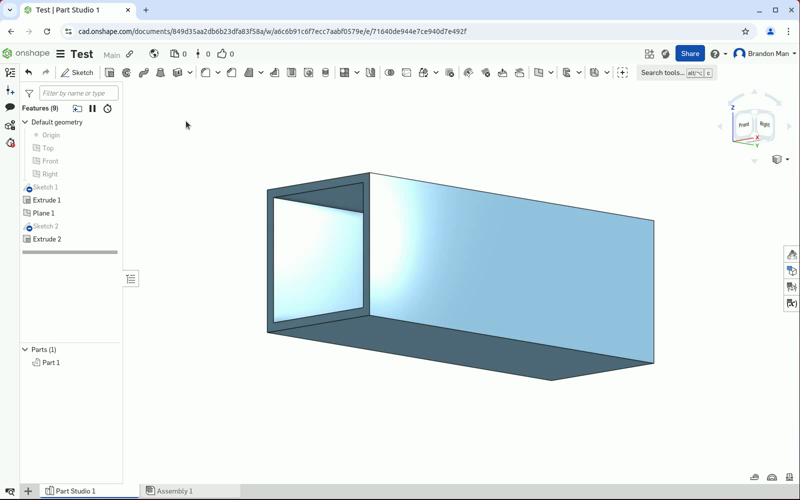
key(down, 3)
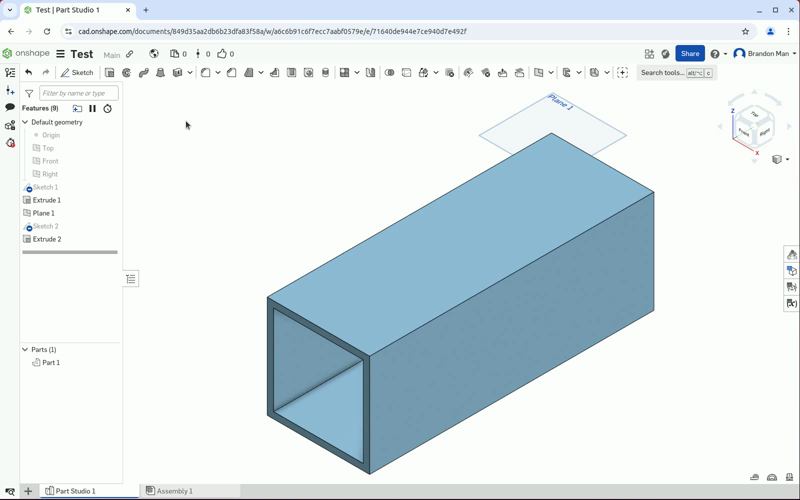
mouse_move(73, 189)
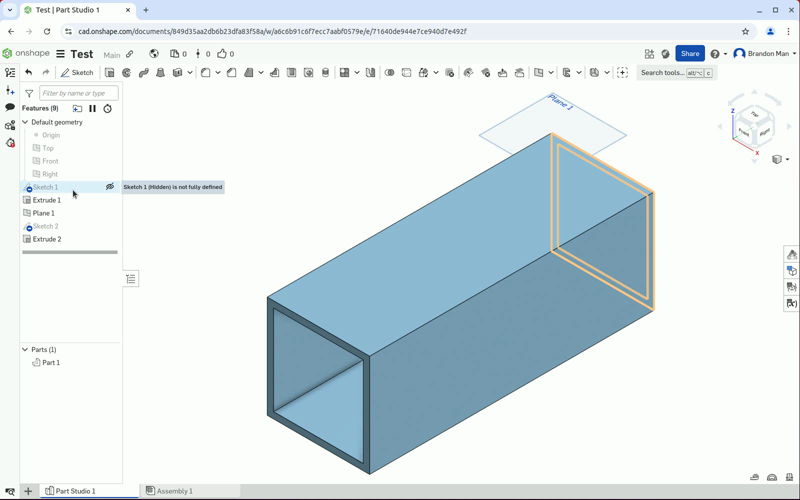
click(73, 189)